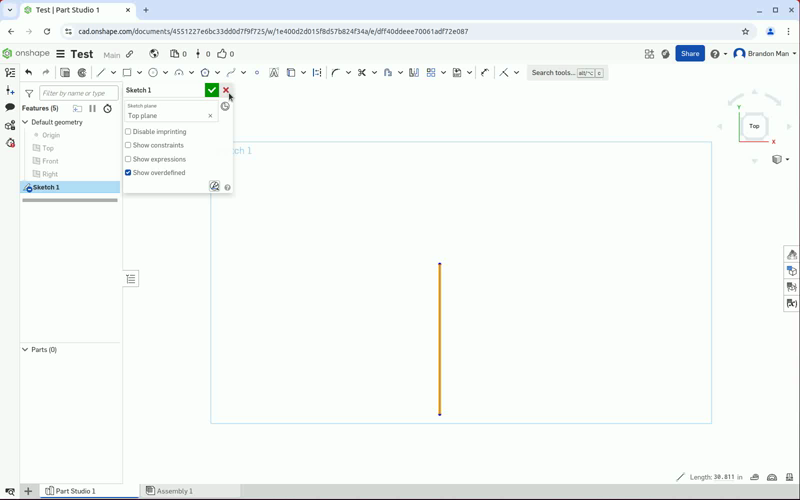
key(shift+h)
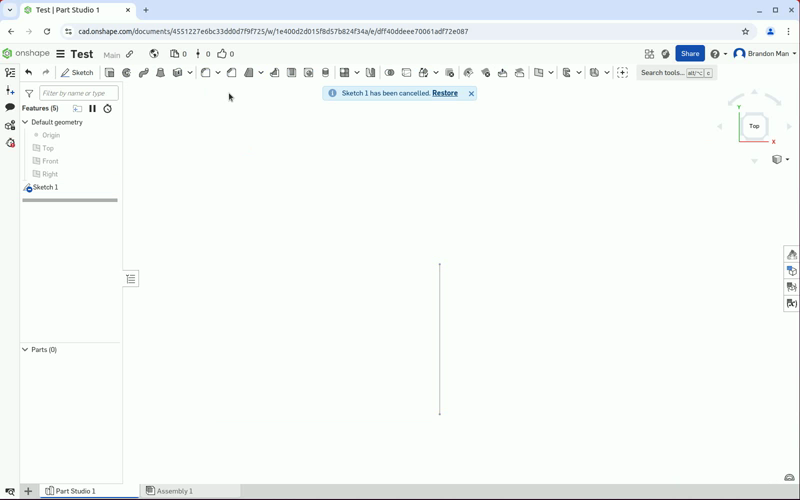
key(shift+s)
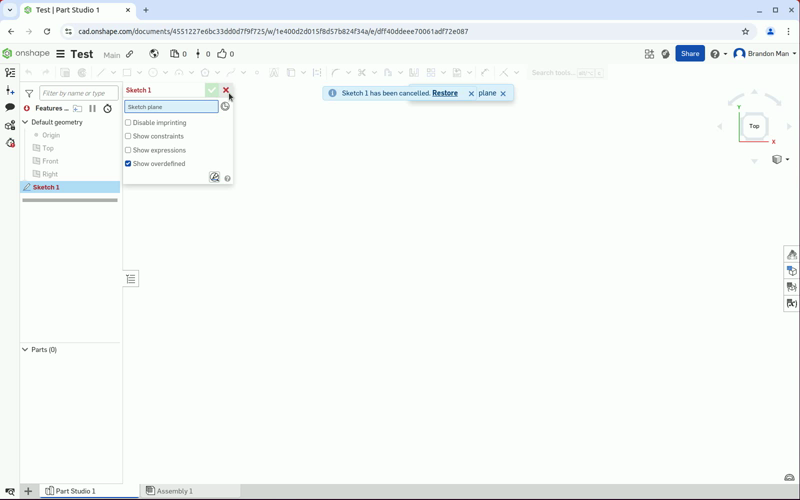
mouse_move(73, 150)
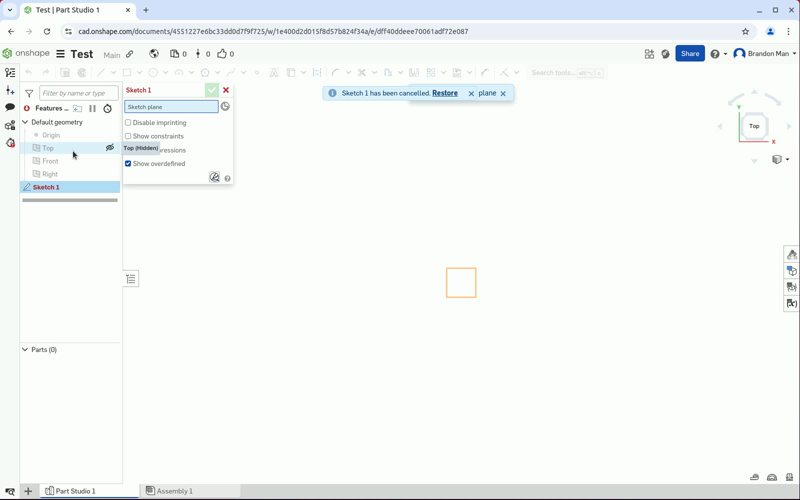
click(73, 150)
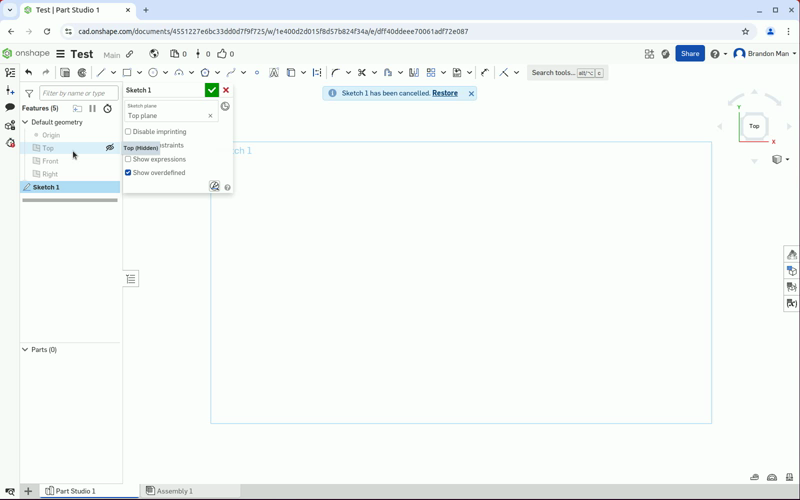
mouse_move(73, 352)
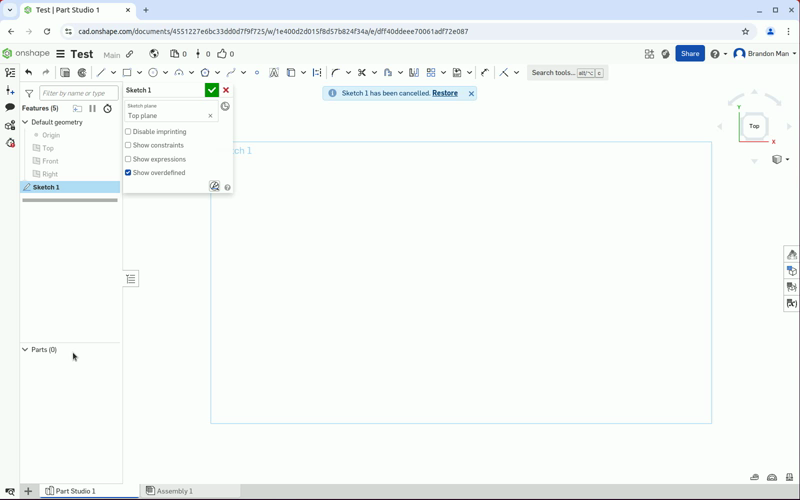
key(y)
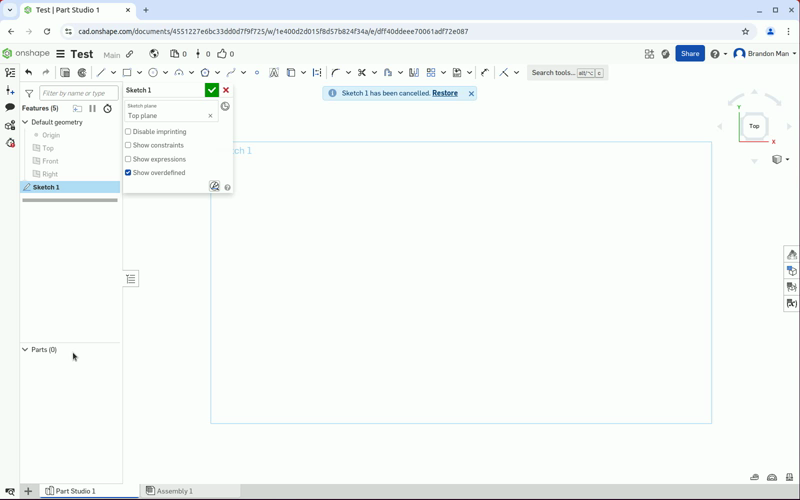
key(l)
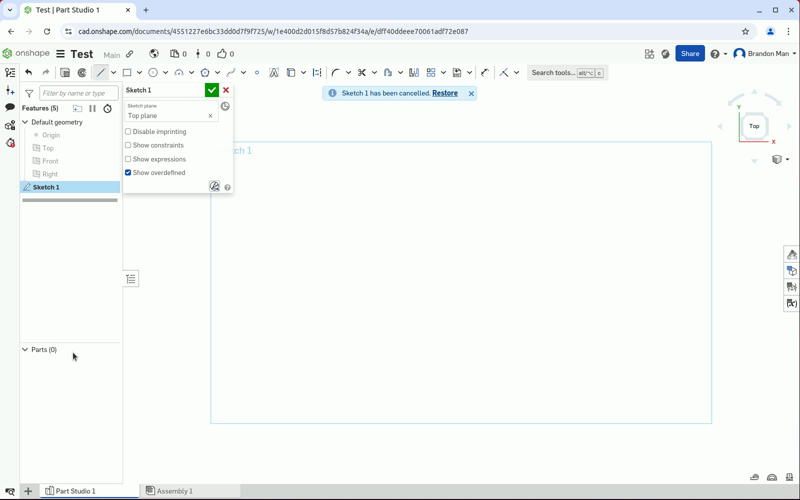
key_down(shift)
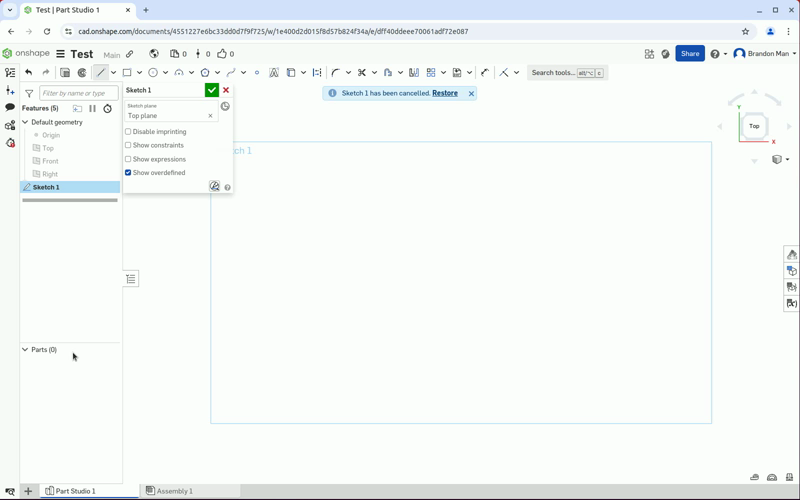
mouse_move(385, 357)
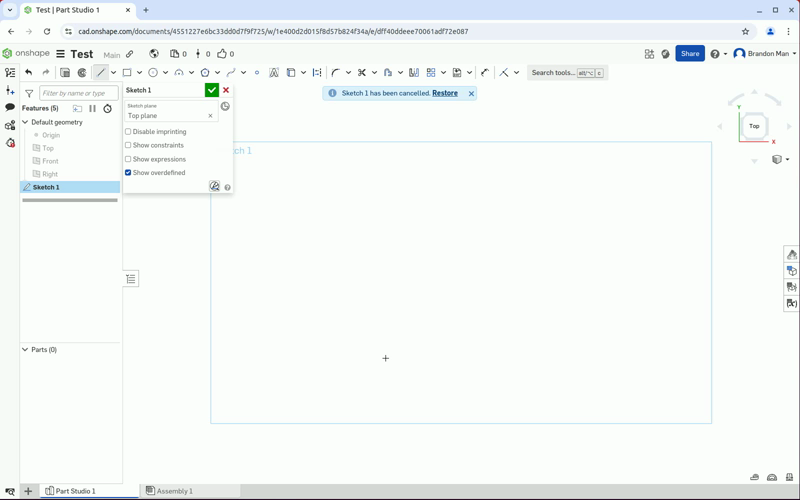
click(385, 357)
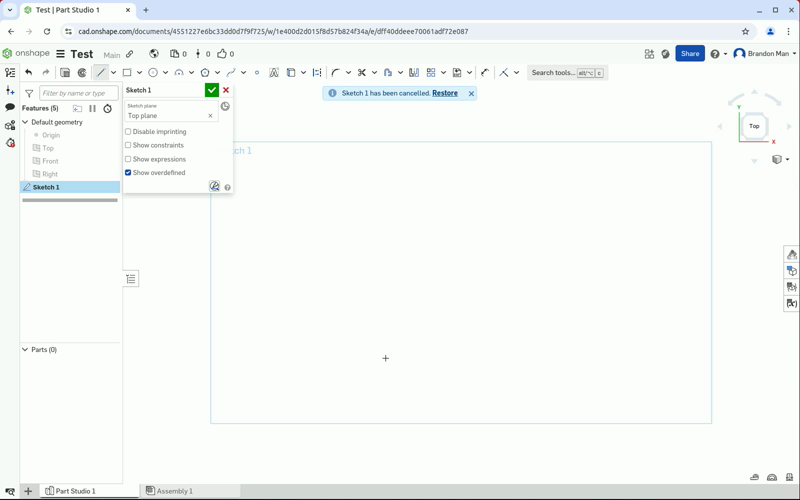
key_up(shift)
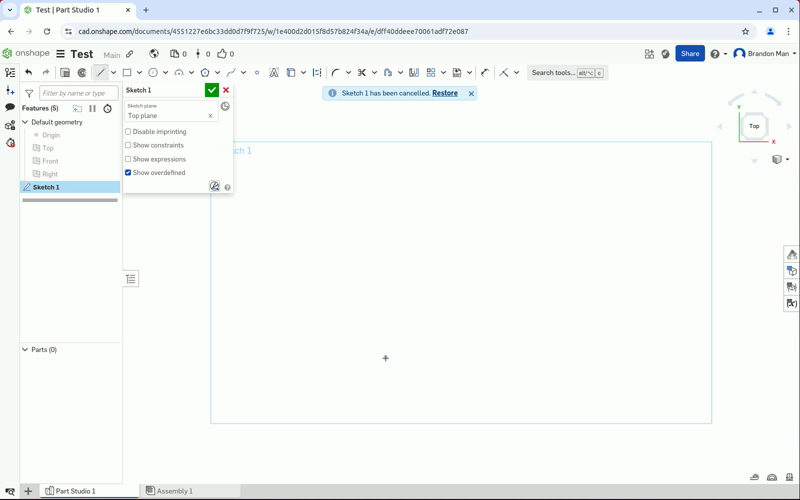
key_down(shift)
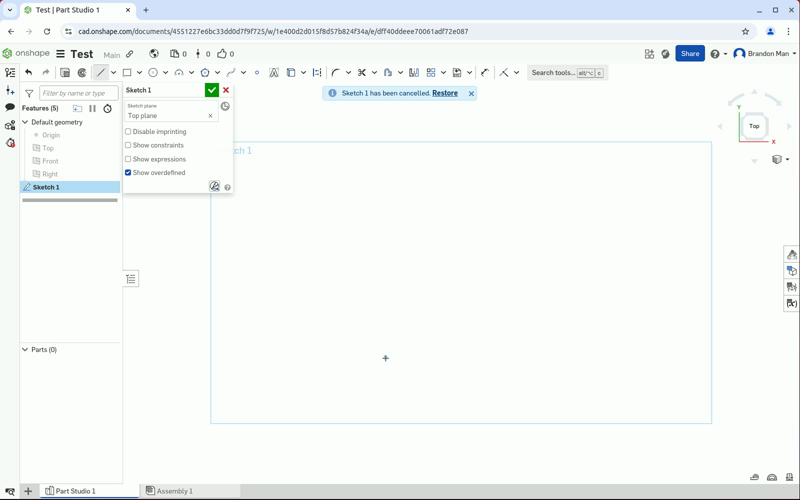
mouse_move(535, 357)
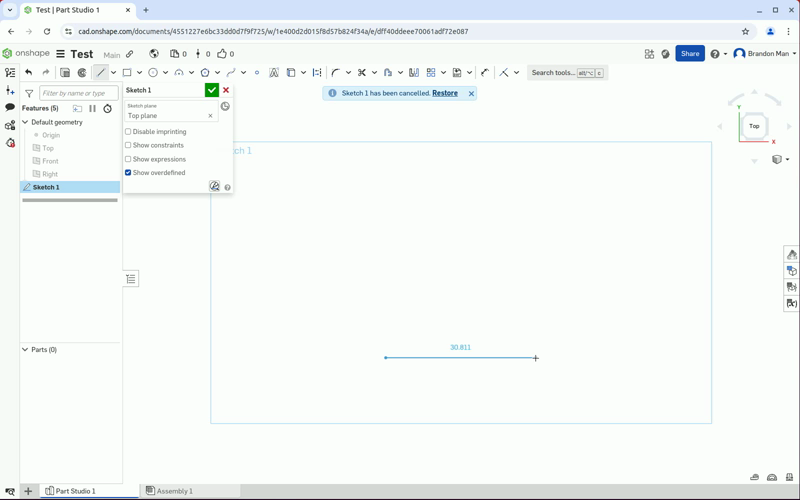
click(535, 357)
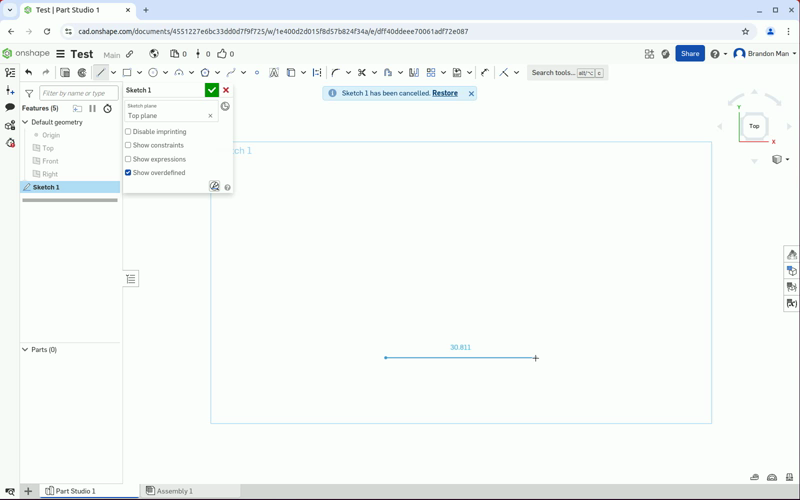
key_up(shift)
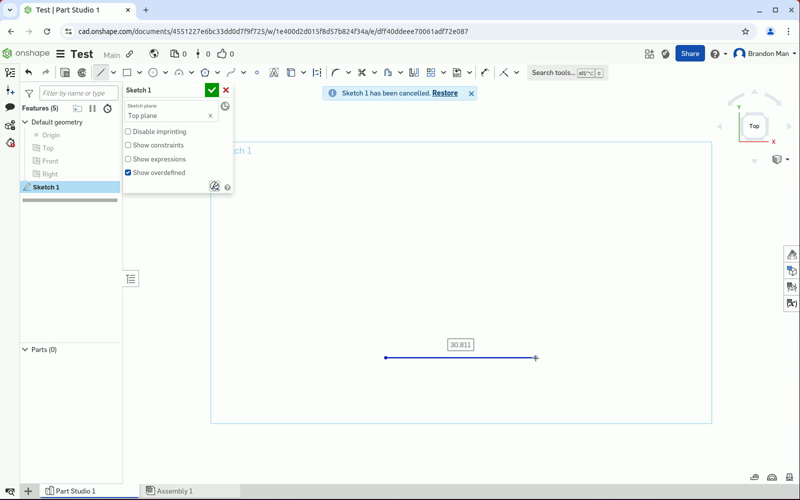
key_down(shift)
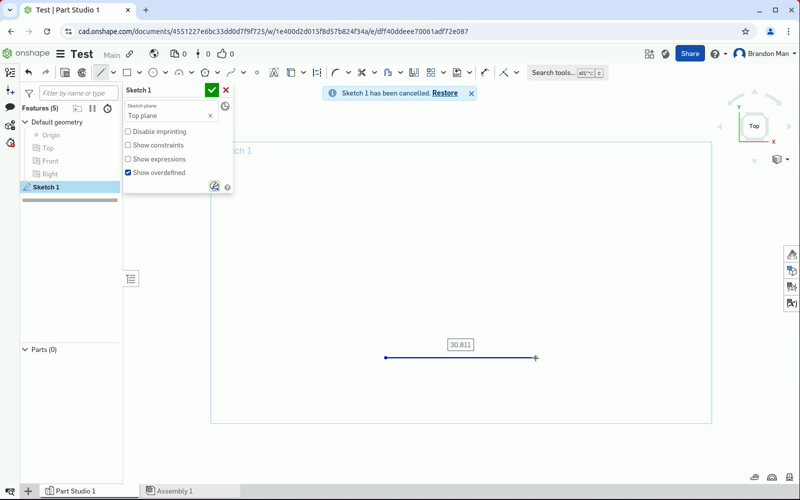
mouse_move(535, 236)
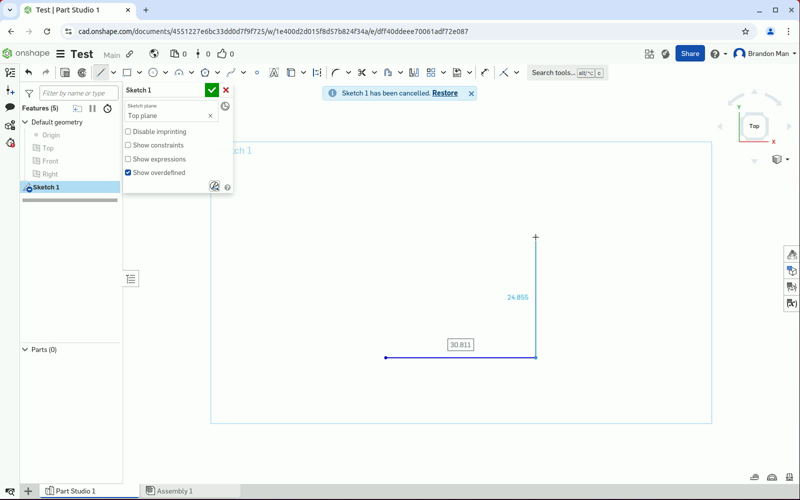
click(535, 236)
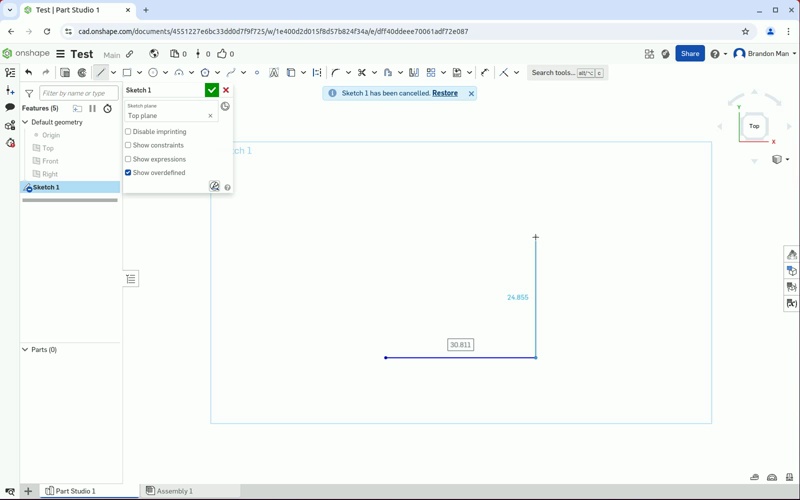
key_up(shift)
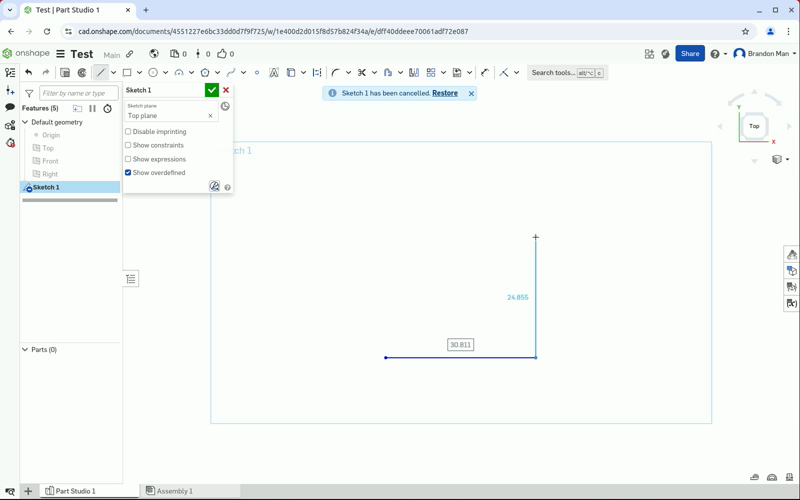
key_down(shift)
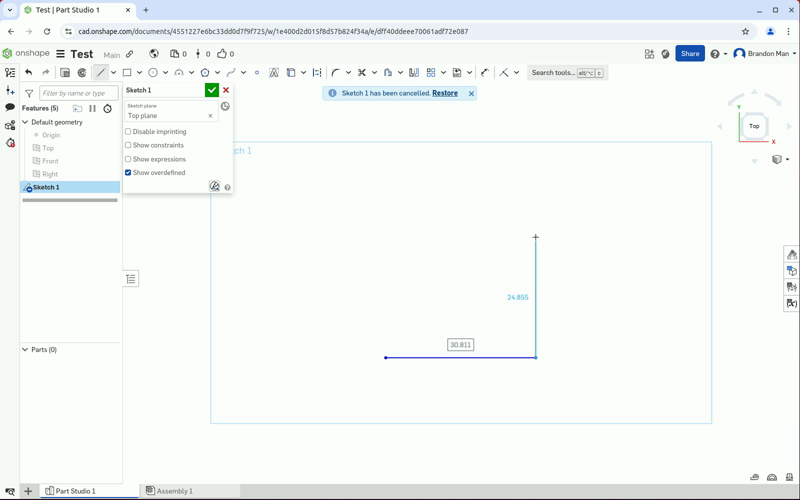
mouse_move(565, 236)
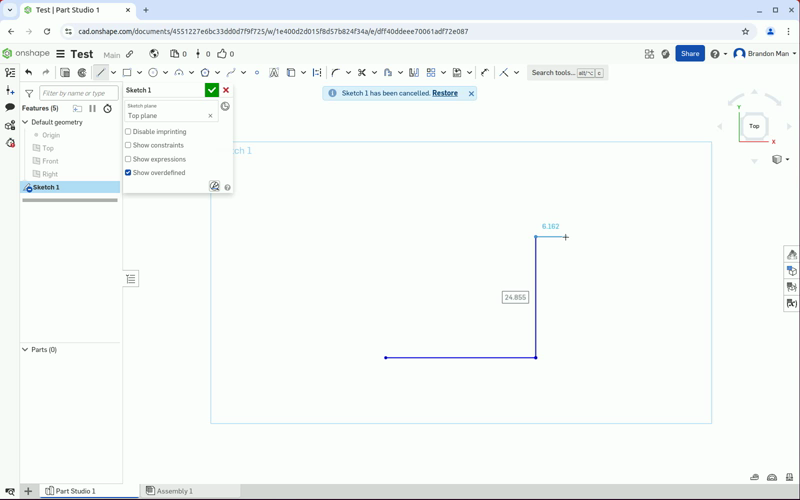
mouse_move(535, 208)
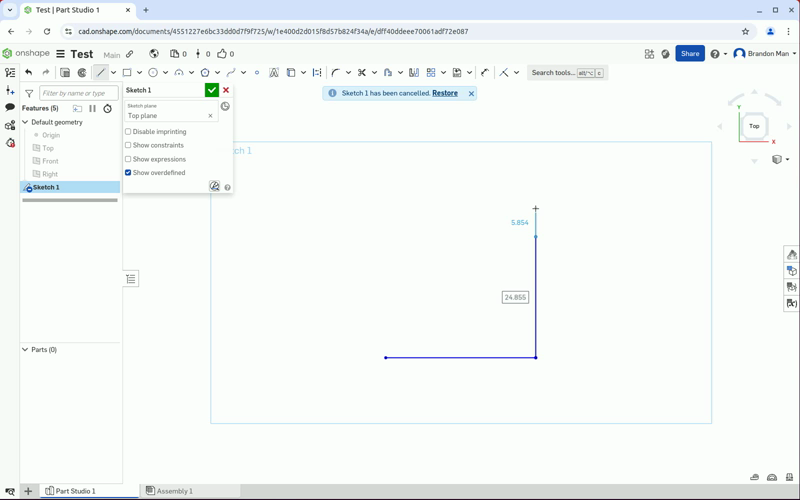
click(535, 208)
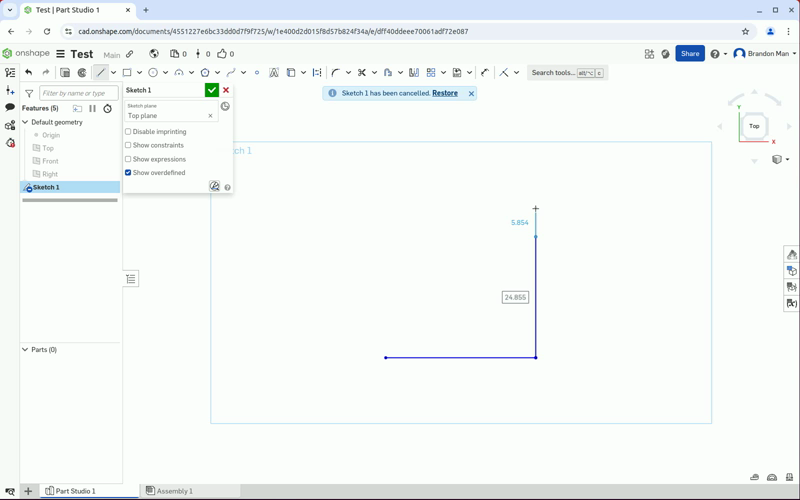
key_up(shift)
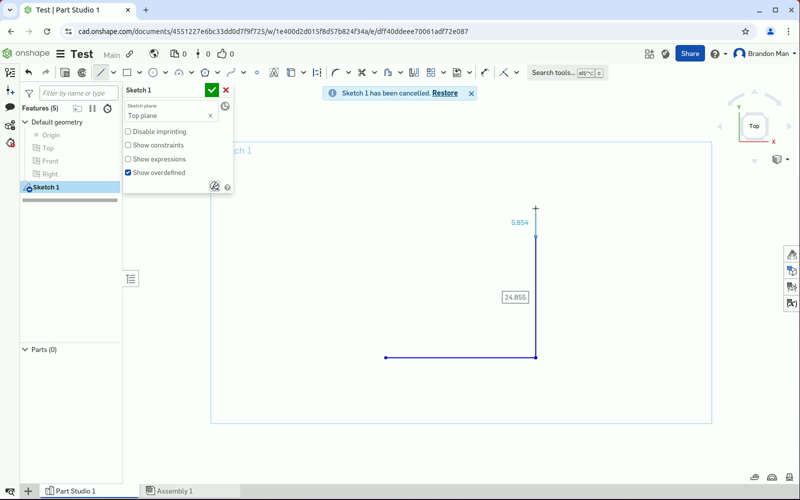
key_down(shift)
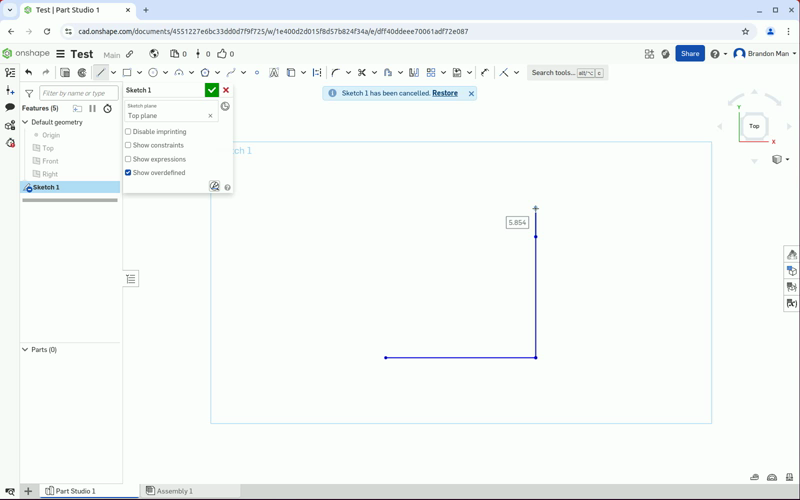
mouse_move(565, 208)
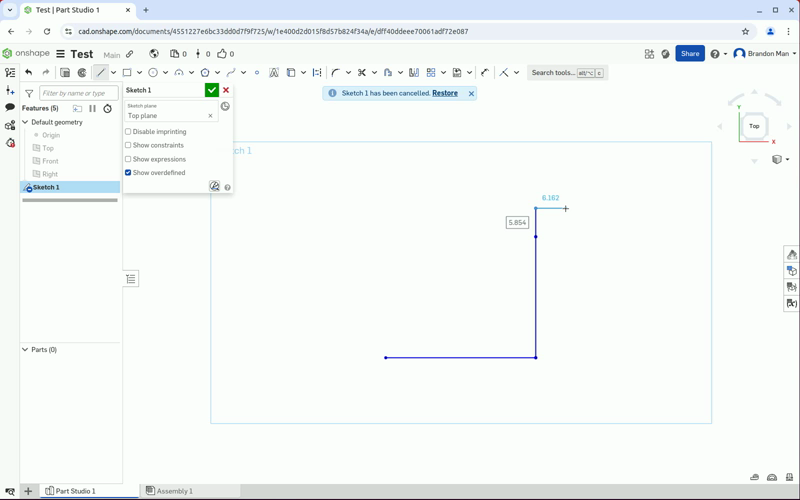
mouse_move(507, 208)
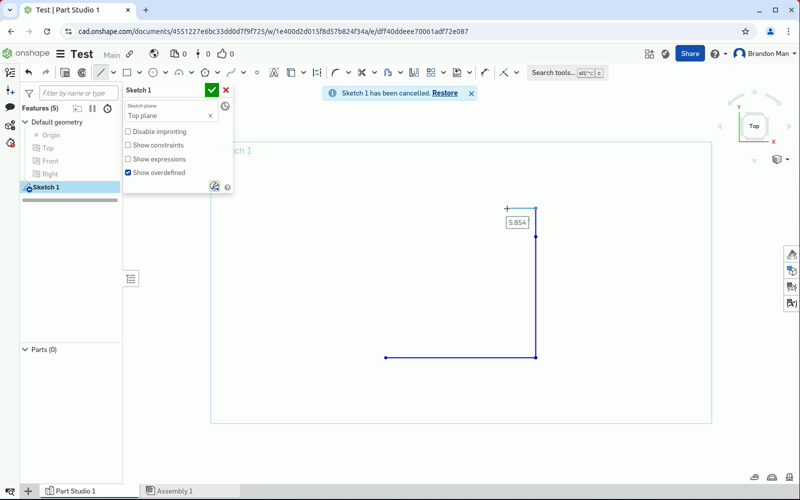
click(507, 208)
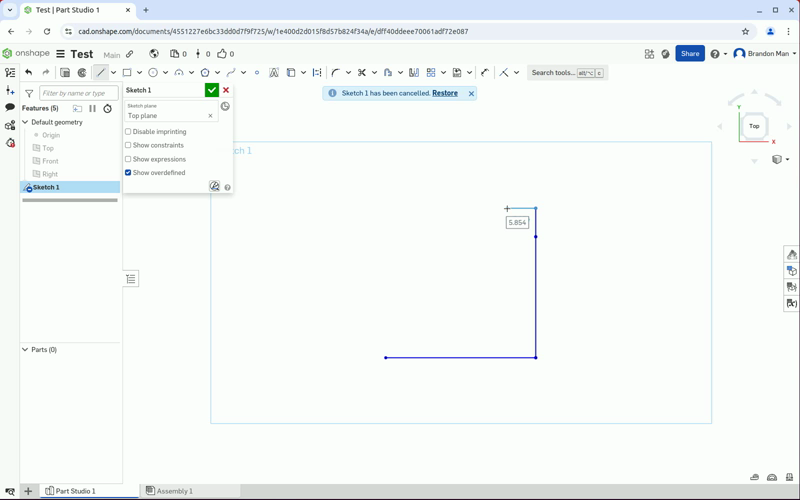
key_up(shift)
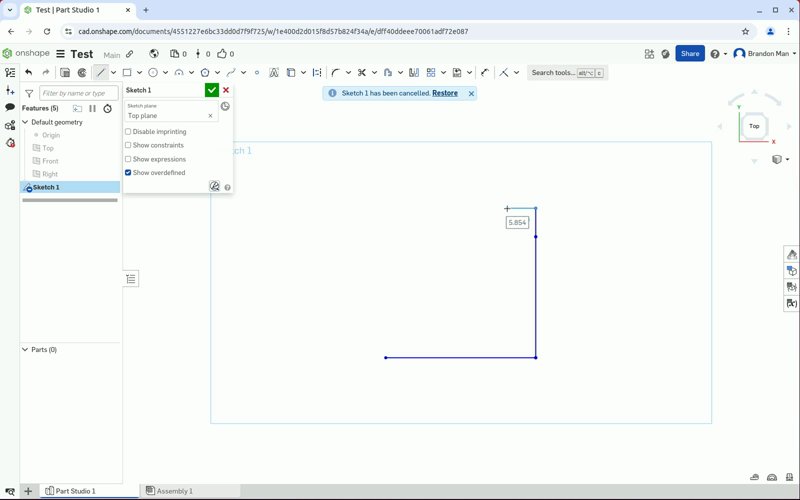
key_down(shift)
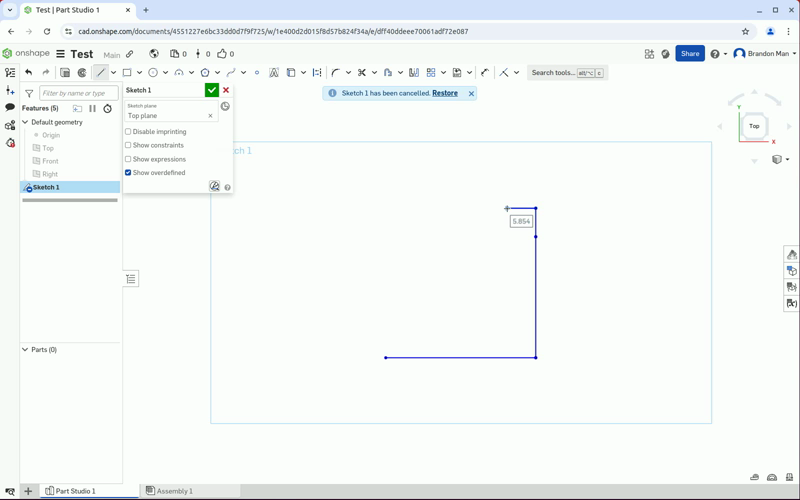
mouse_move(385, 208)
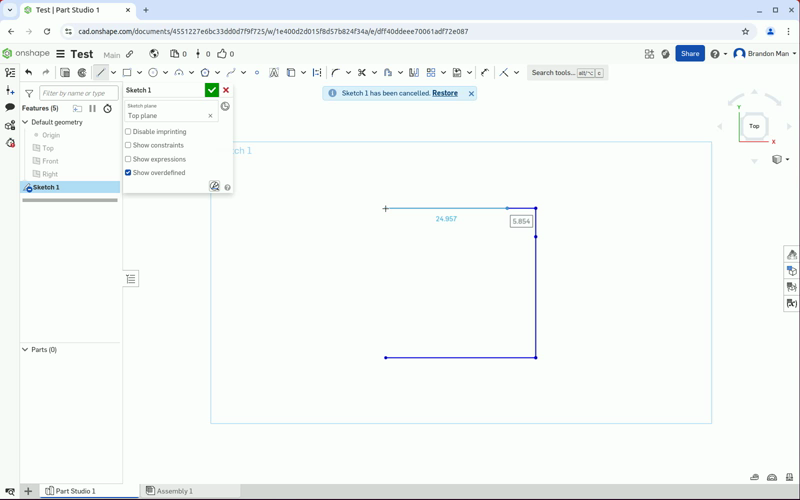
click(385, 208)
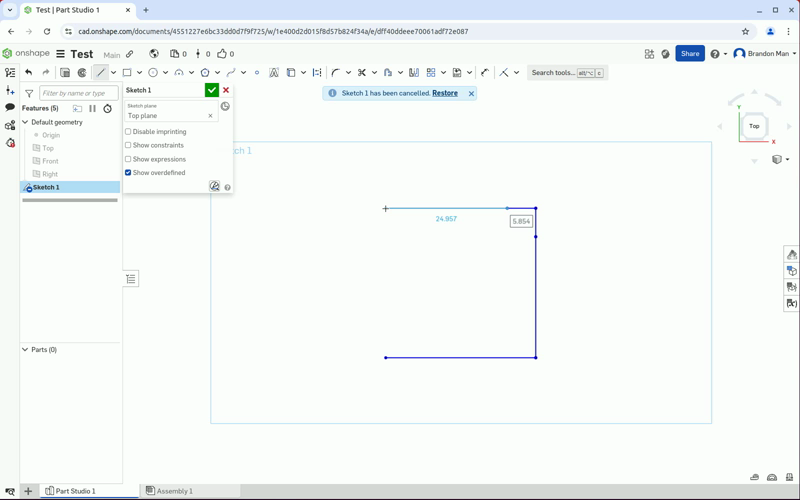
key_up(shift)
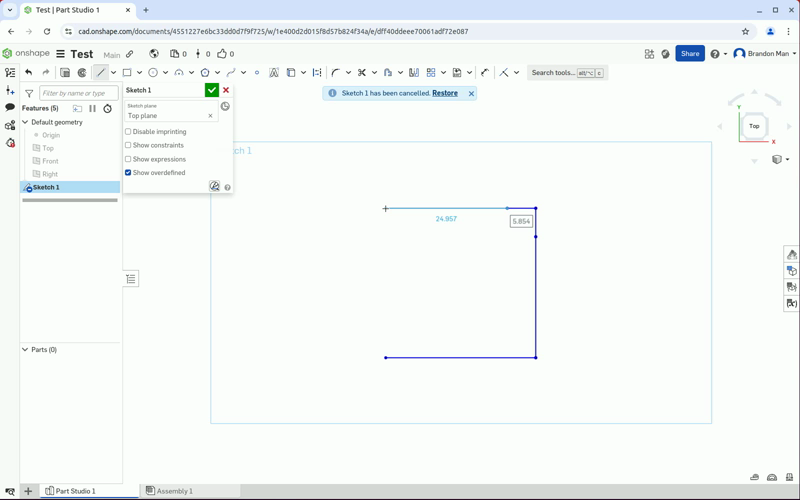
key_down(shift)
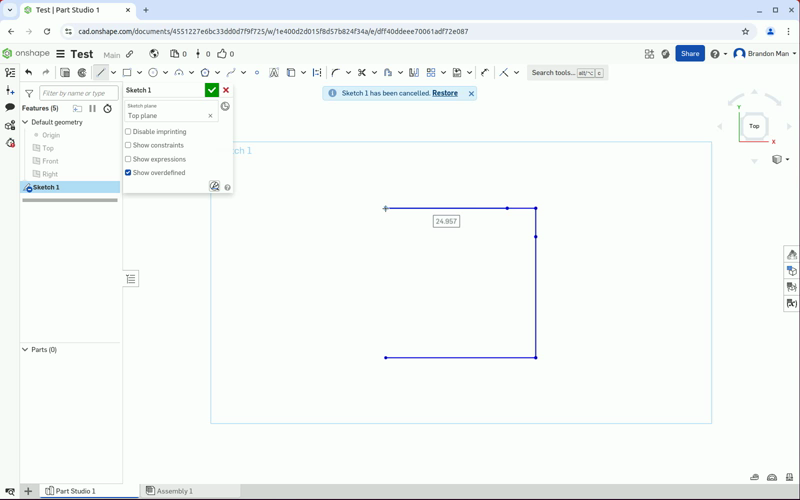
mouse_move(385, 357)
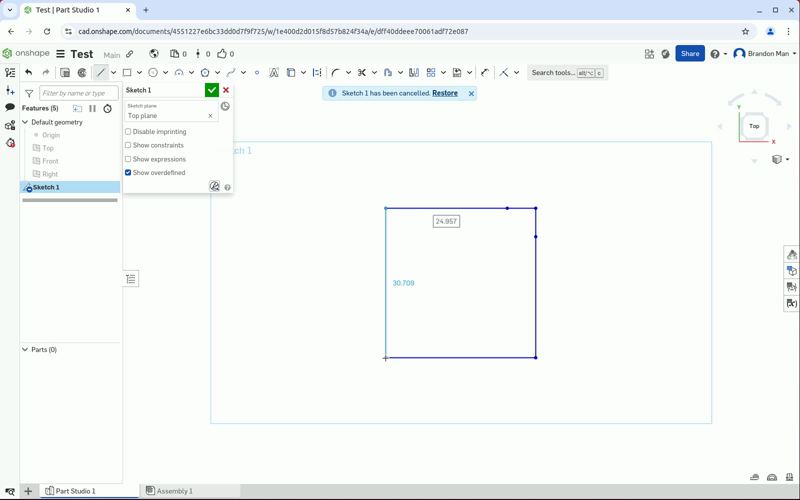
key_up(shift)
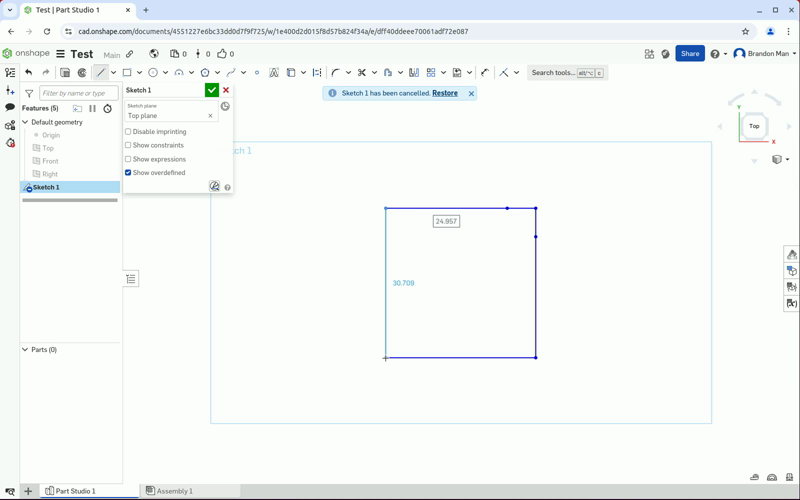
click(385, 357)
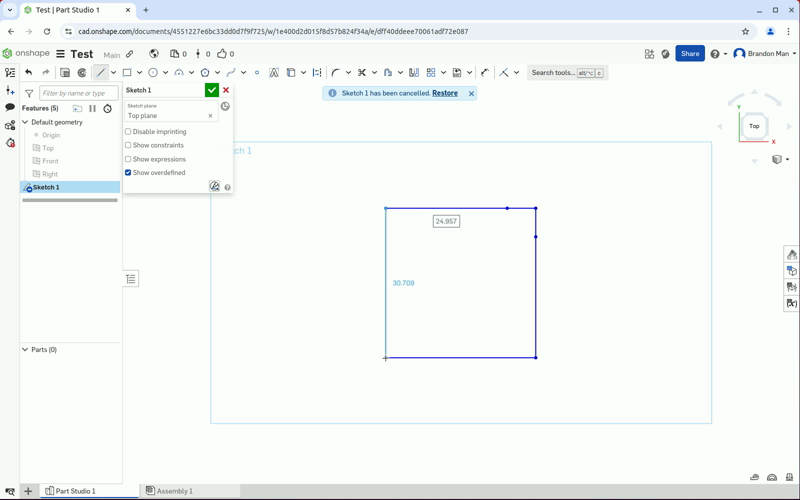
key(esc)
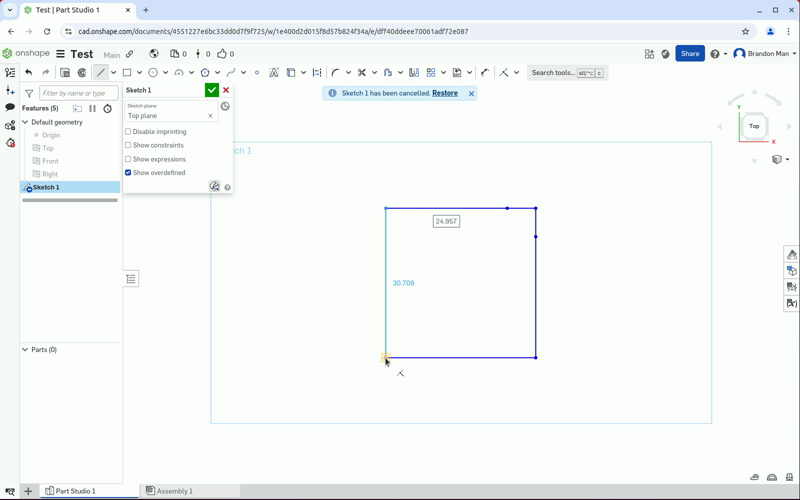
key(l)
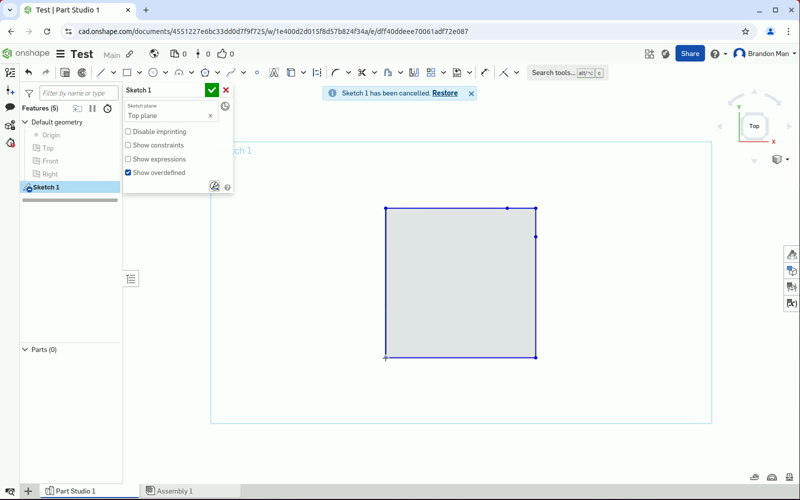
key_down(shift)
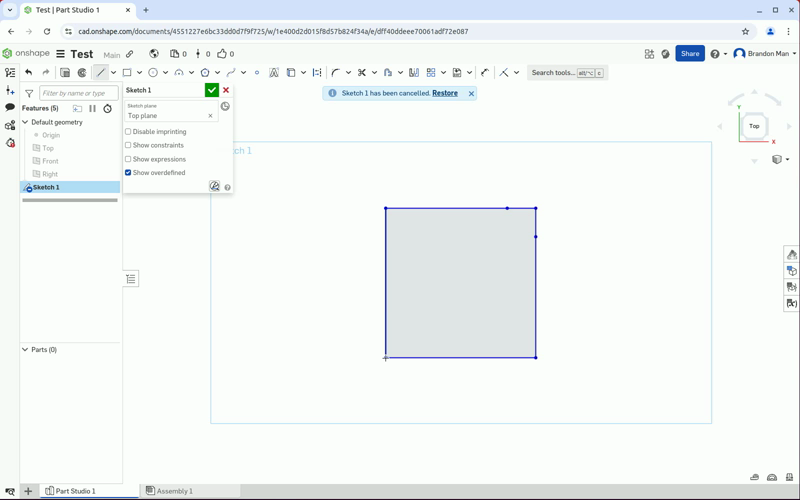
mouse_move(418, 324)
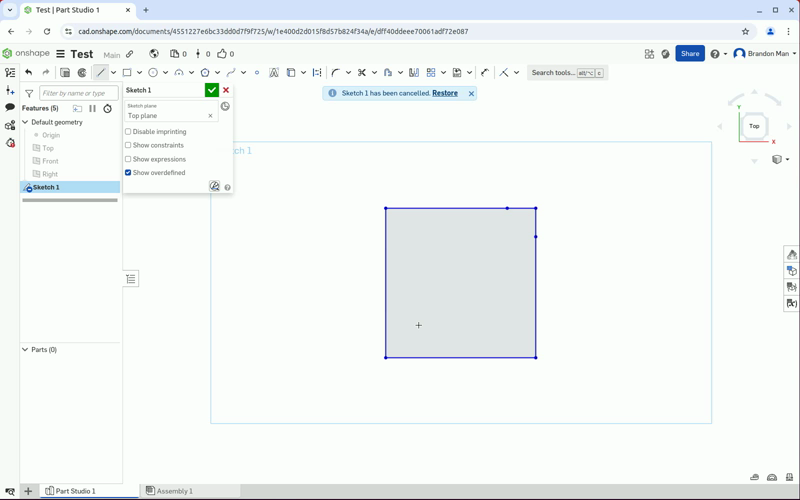
click(418, 324)
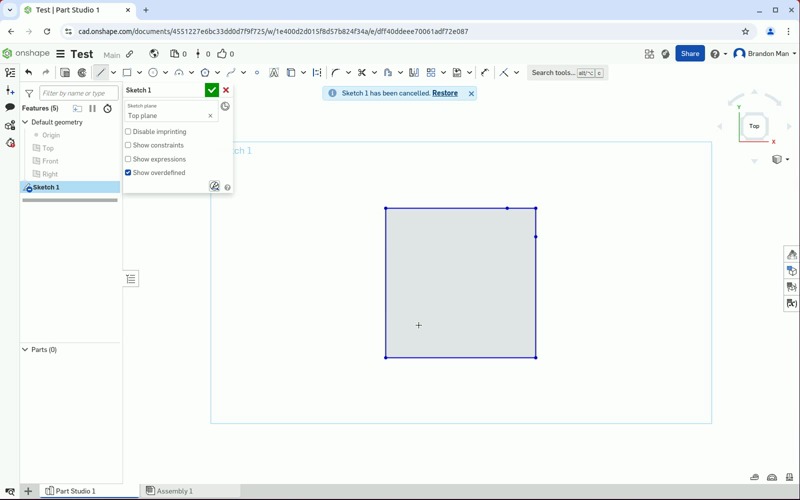
key_up(shift)
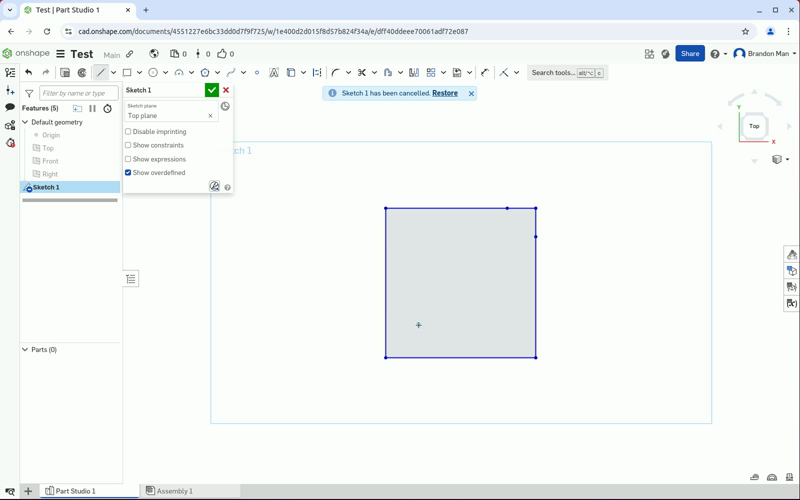
key_down(shift)
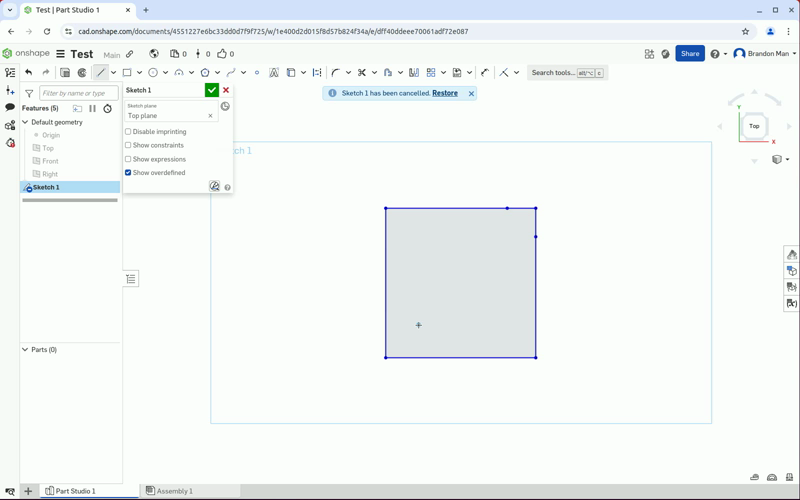
mouse_move(502, 324)
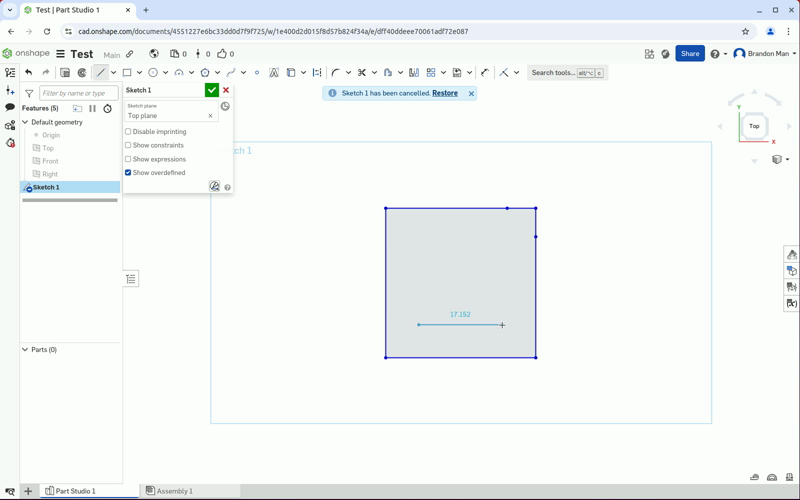
click(502, 324)
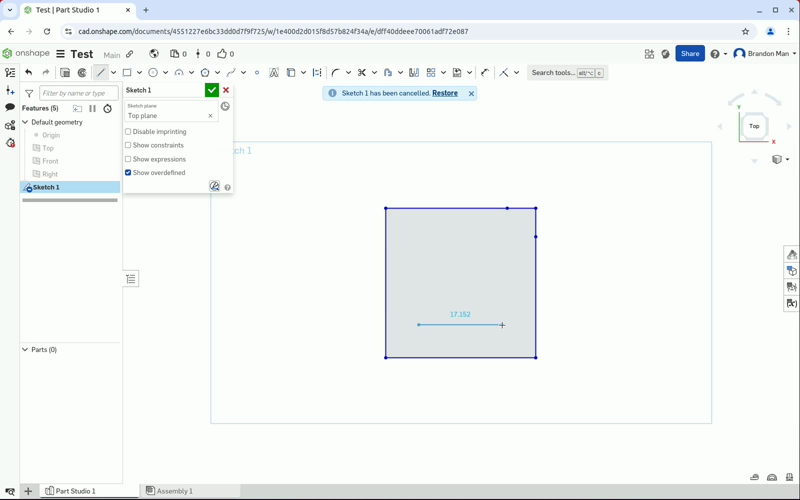
key_up(shift)
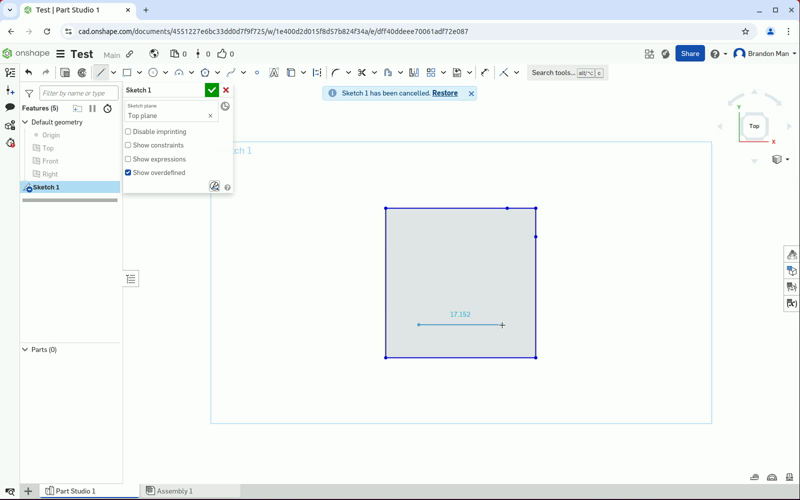
key_down(shift)
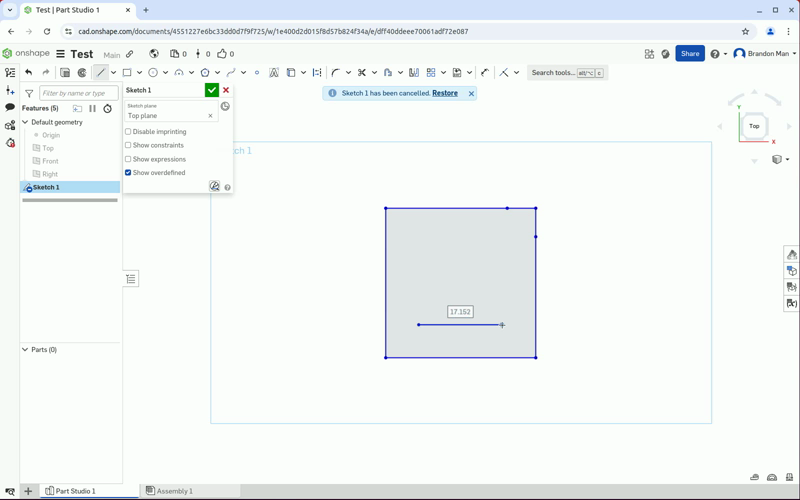
mouse_move(502, 241)
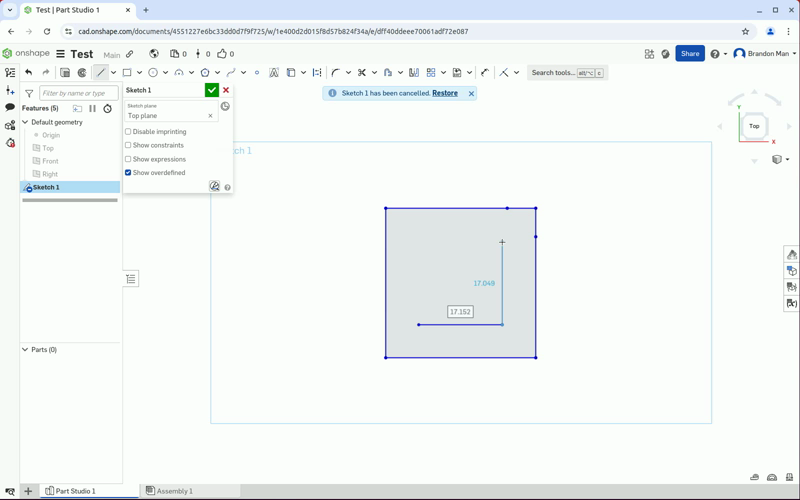
click(502, 241)
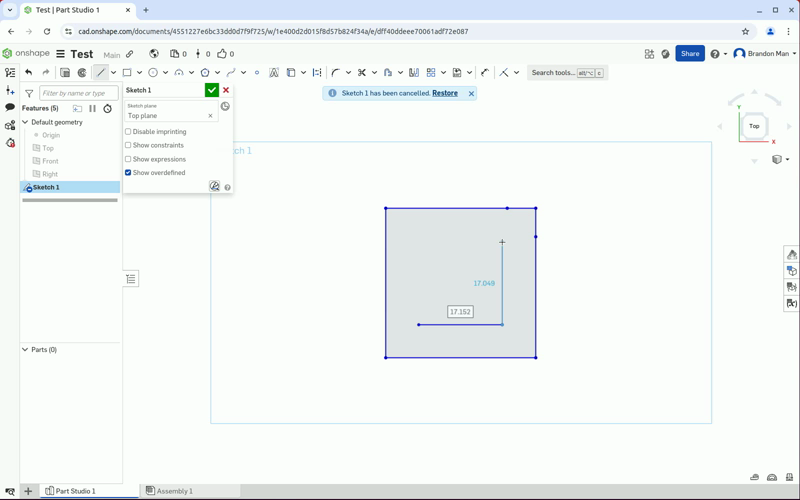
key_up(shift)
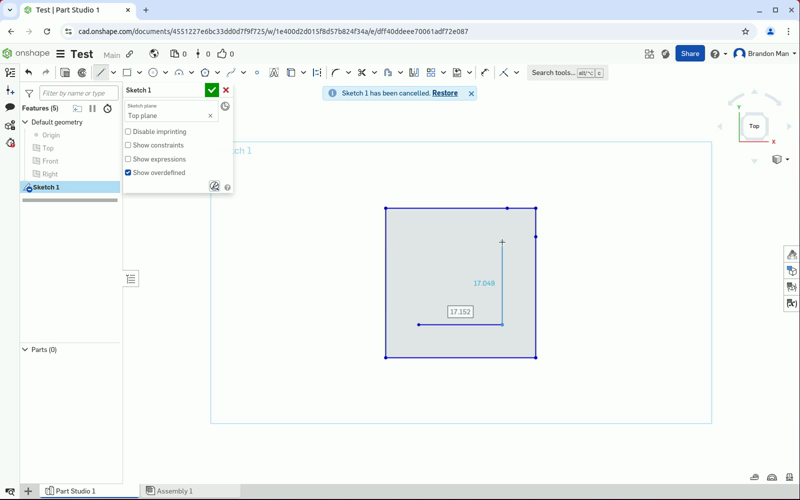
key_down(shift)
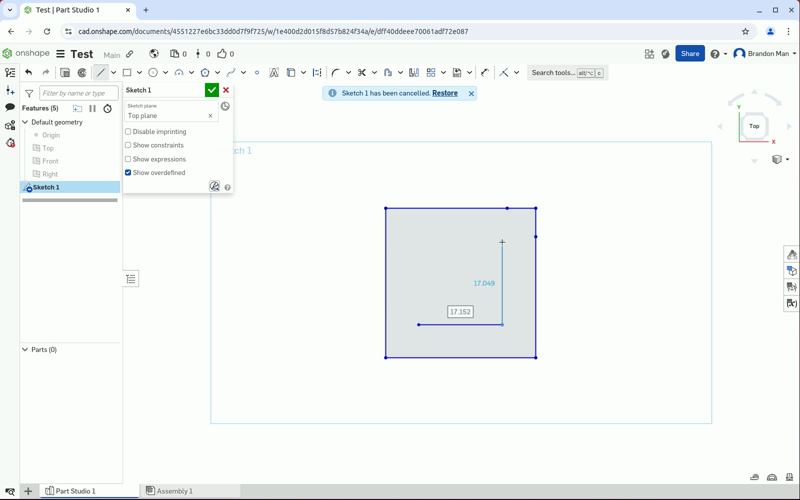
mouse_move(418, 241)
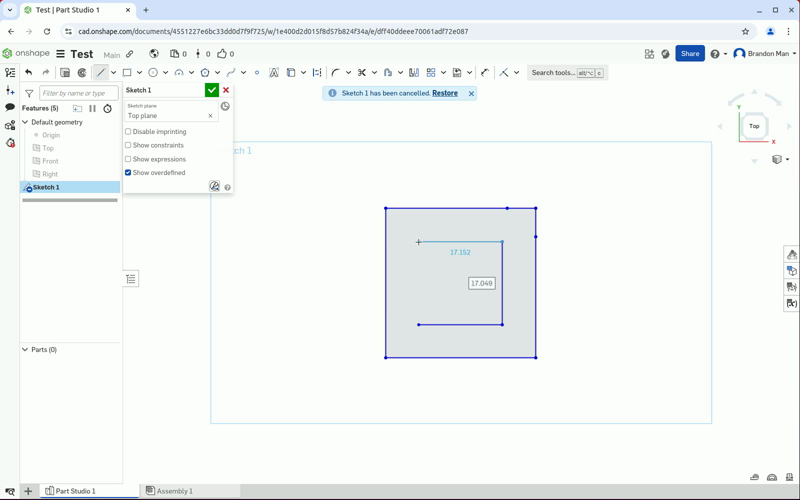
click(418, 241)
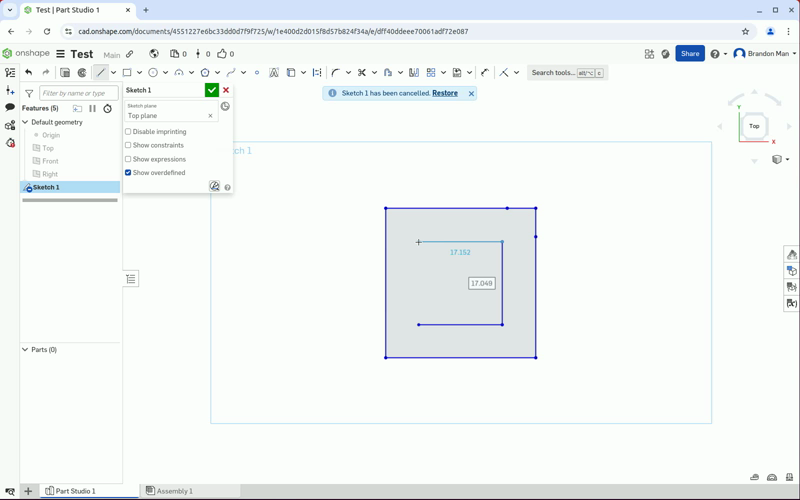
key_up(shift)
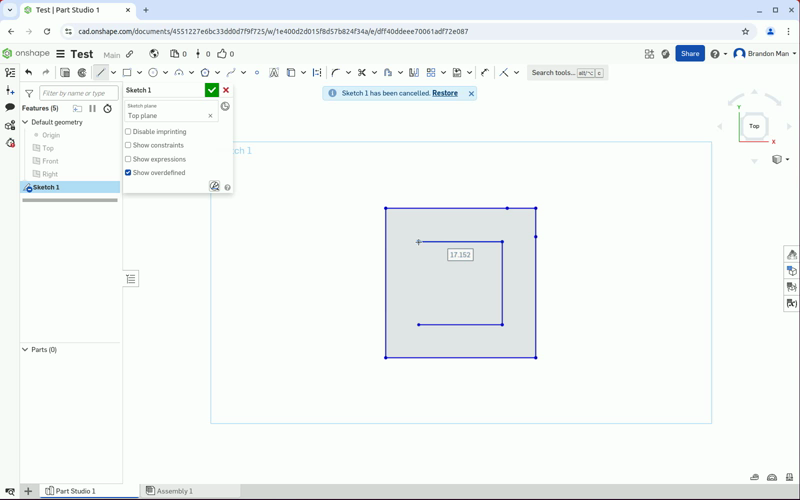
key_down(shift)
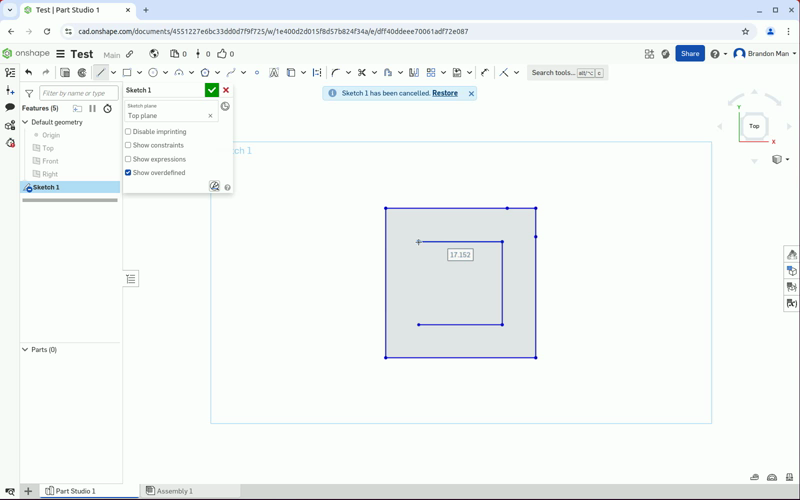
mouse_move(418, 324)
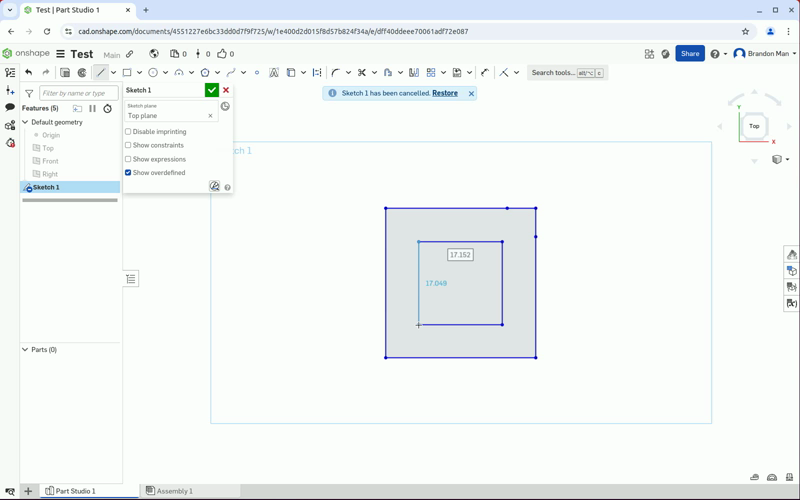
key_up(shift)
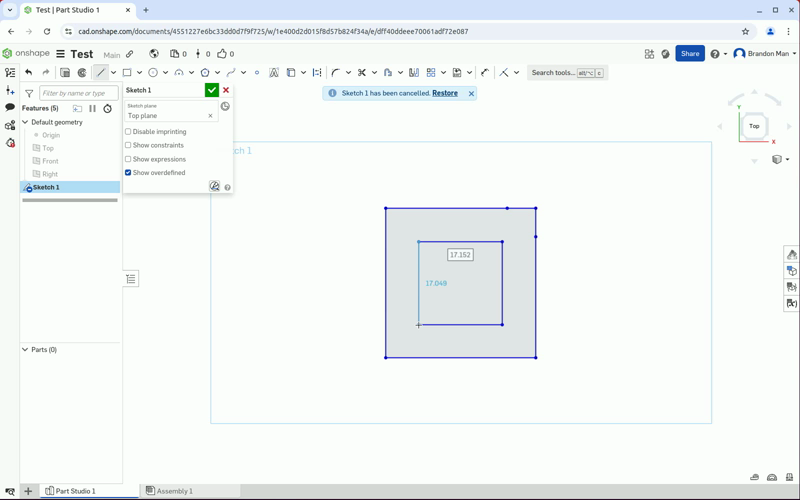
click(418, 324)
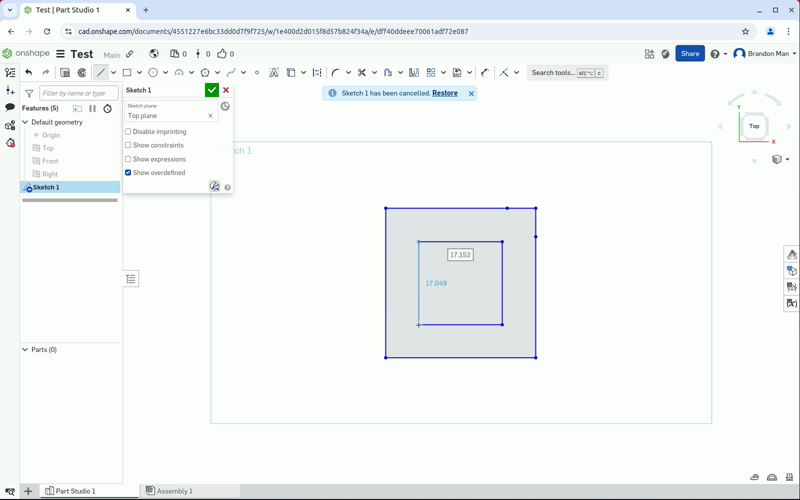
key(esc)
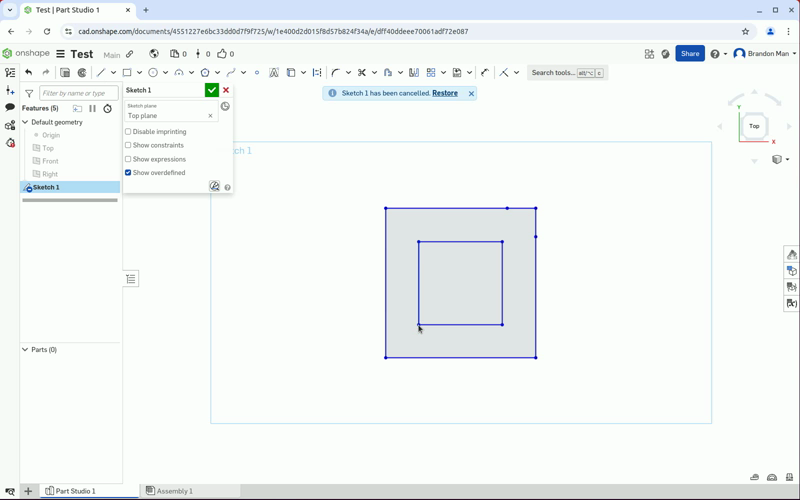
mouse_move(509, 339)
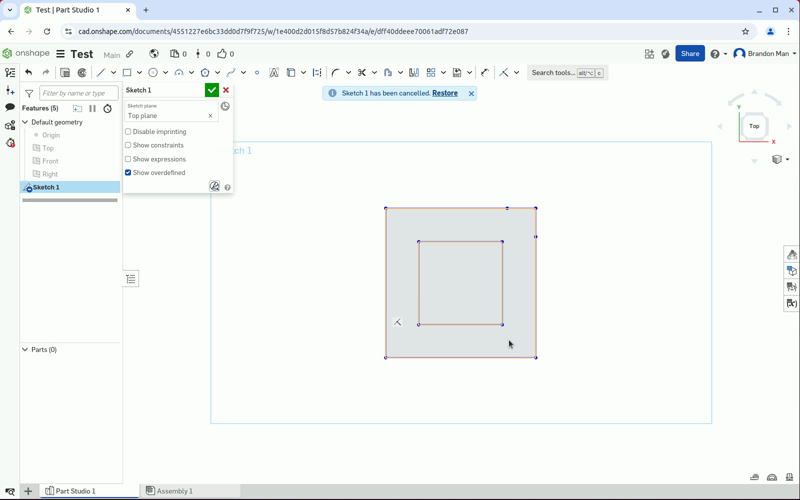
click(509, 339)
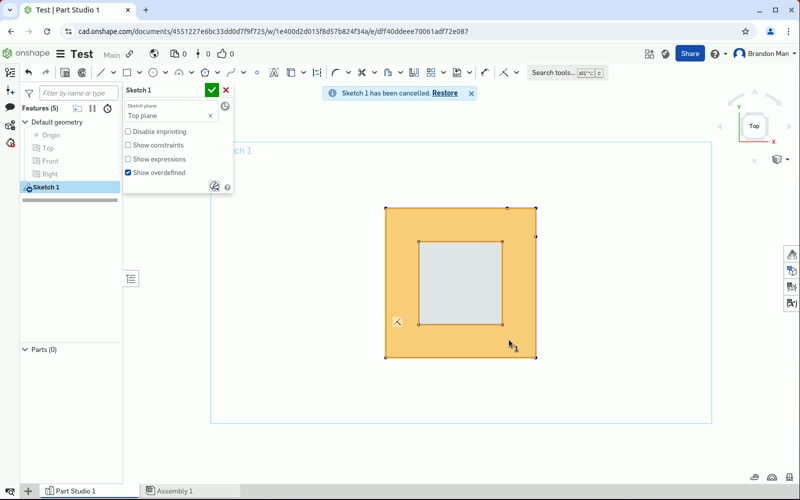
mouse_move(73, 352)
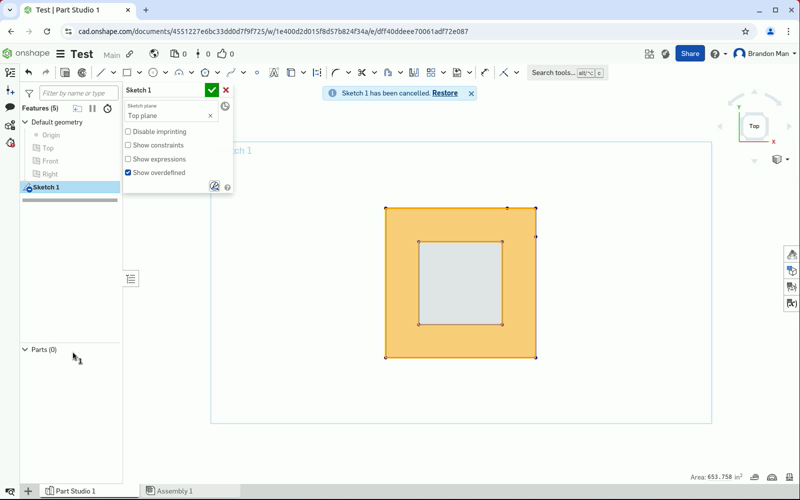
key(shift+y)
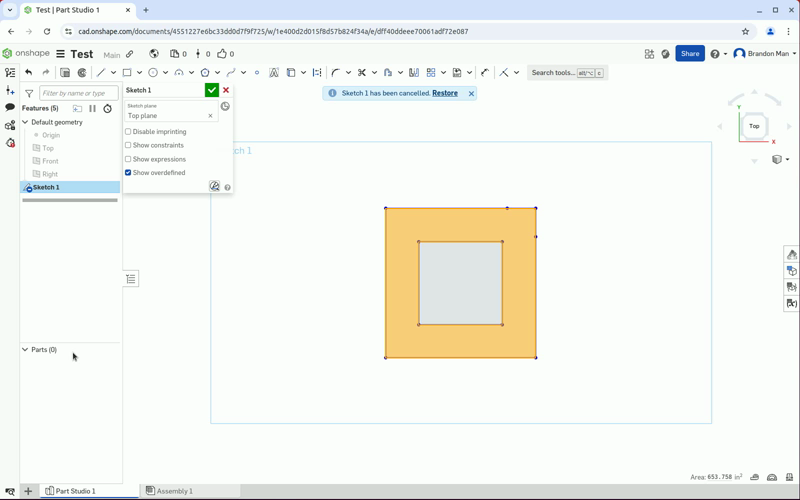
key(shift+e)
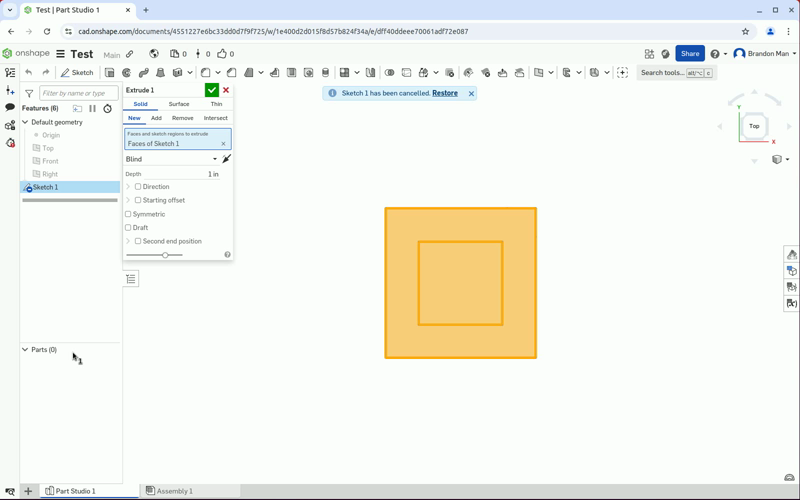
mouse_move(143, 106)
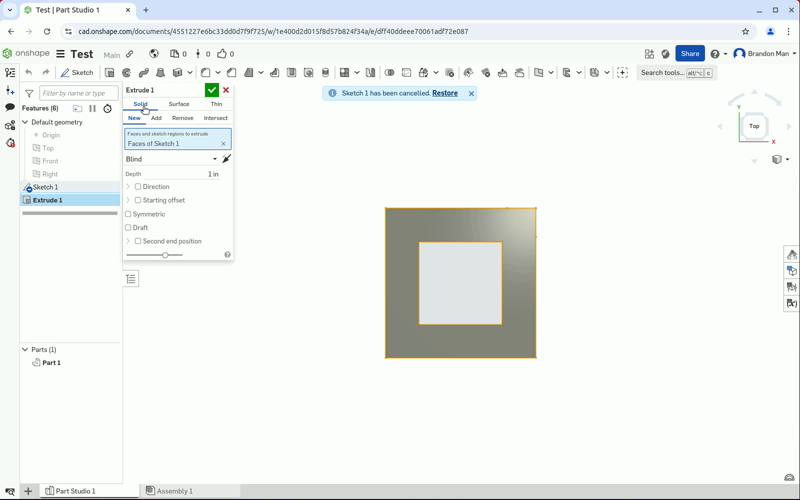
click(143, 106)
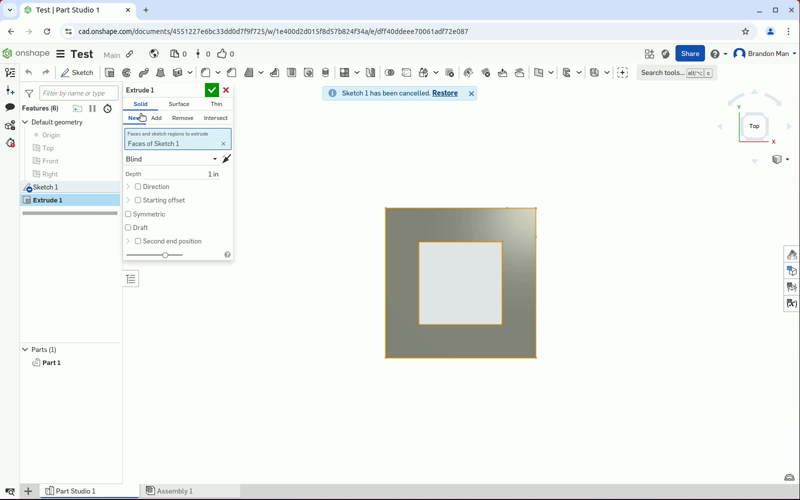
mouse_move(137, 120)
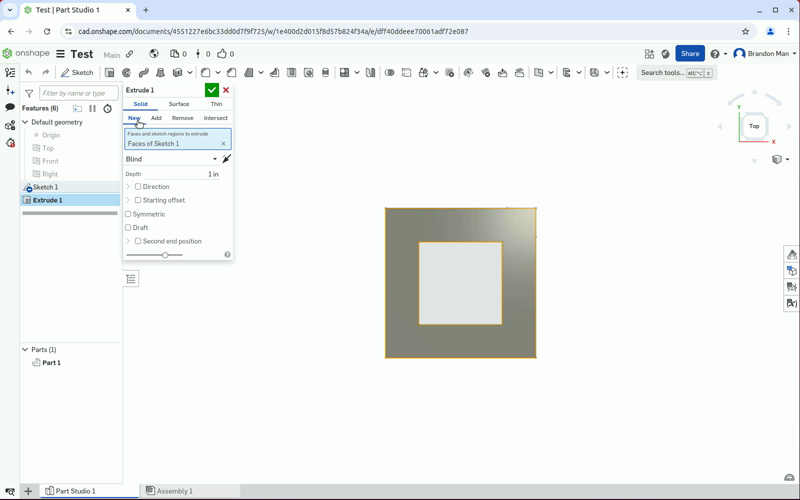
click(137, 120)
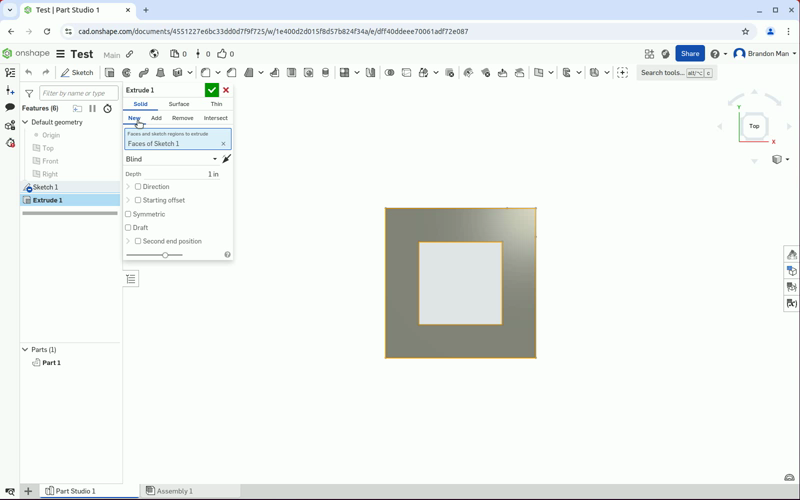
key(tab, 4)
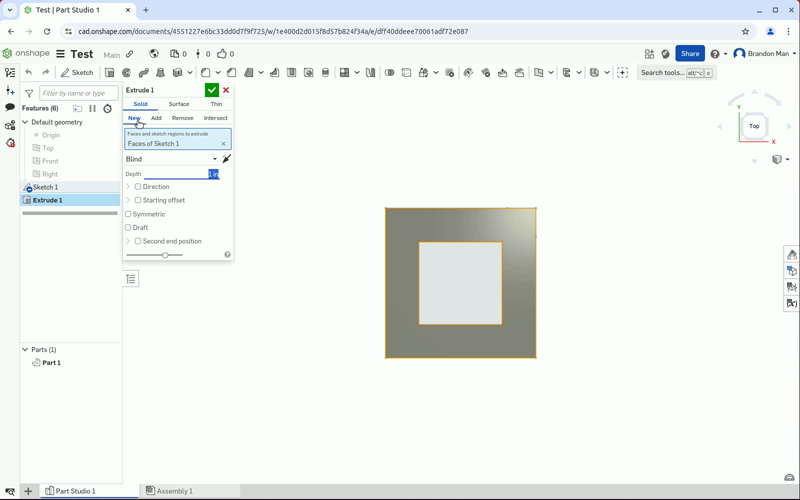
text(3.37)
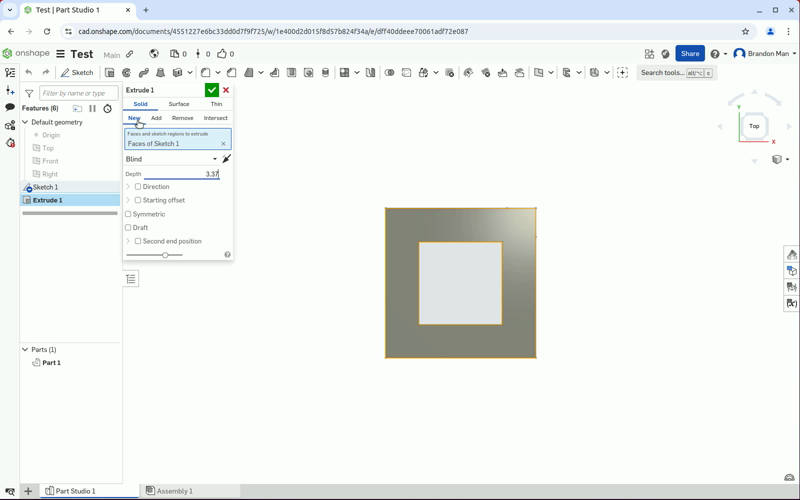
key(enter)
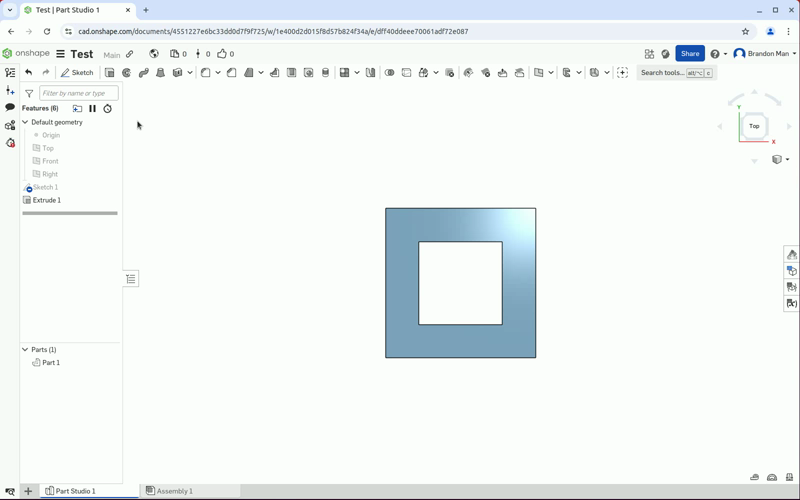
key(shift+h)
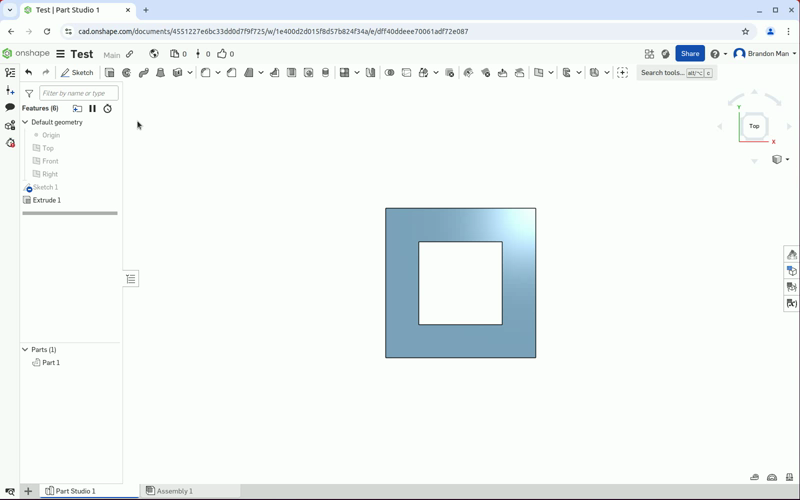
key(shift+h)
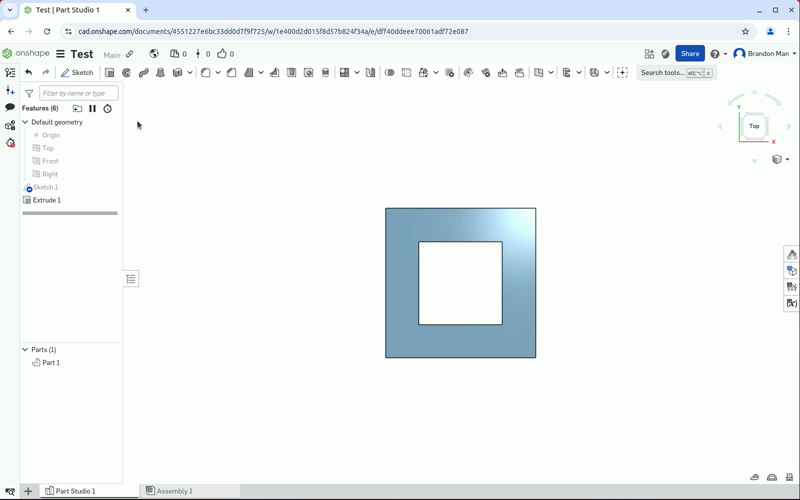
mouse_move(73, 189)
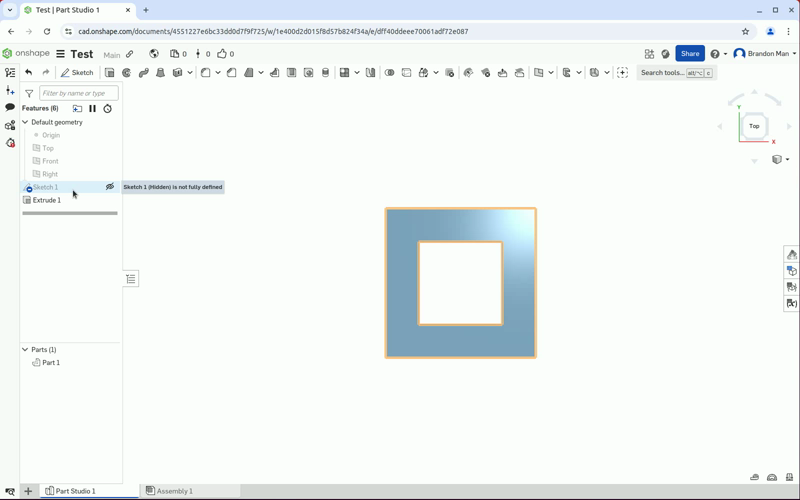
click(73, 189)
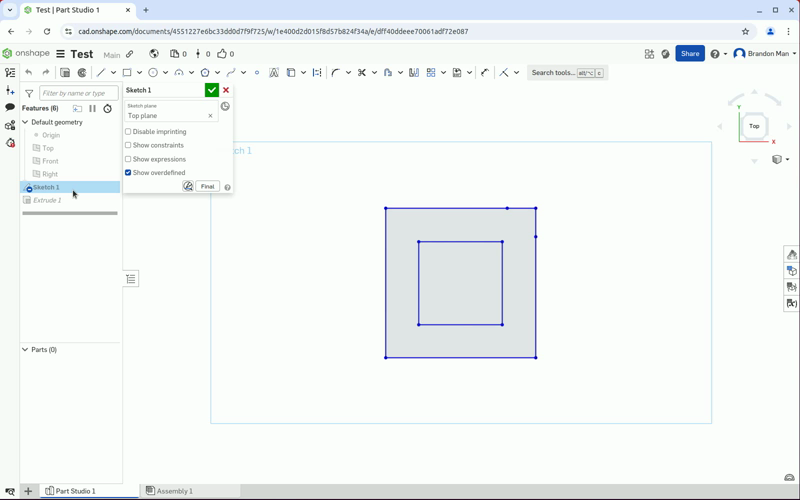
mouse_move(229, 92)
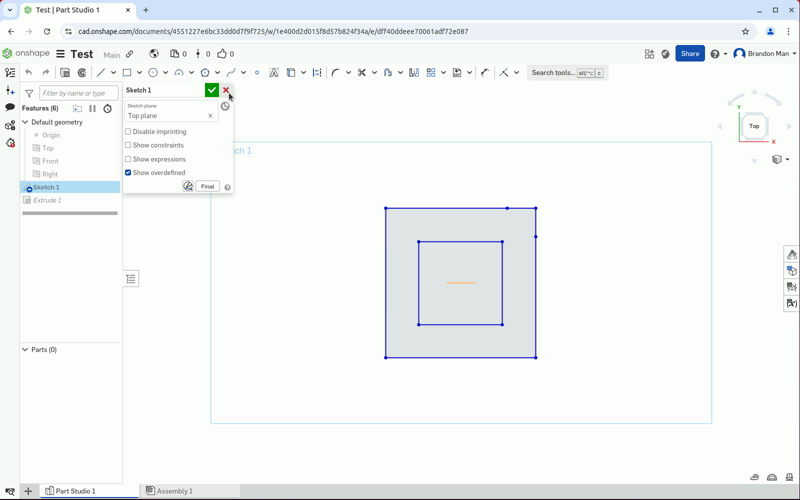
click(229, 92)
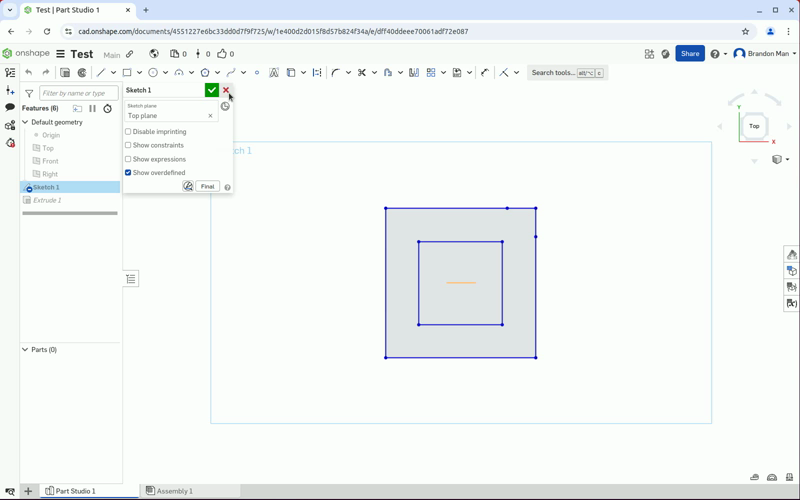
key(shift+s)
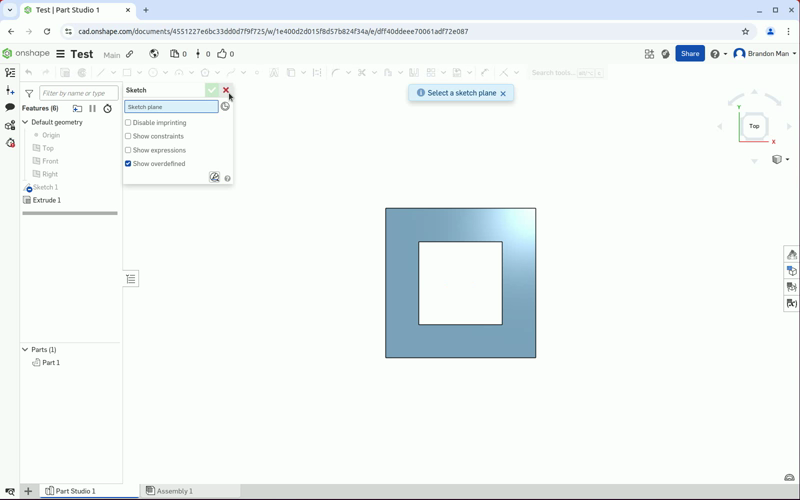
mouse_move(73, 150)
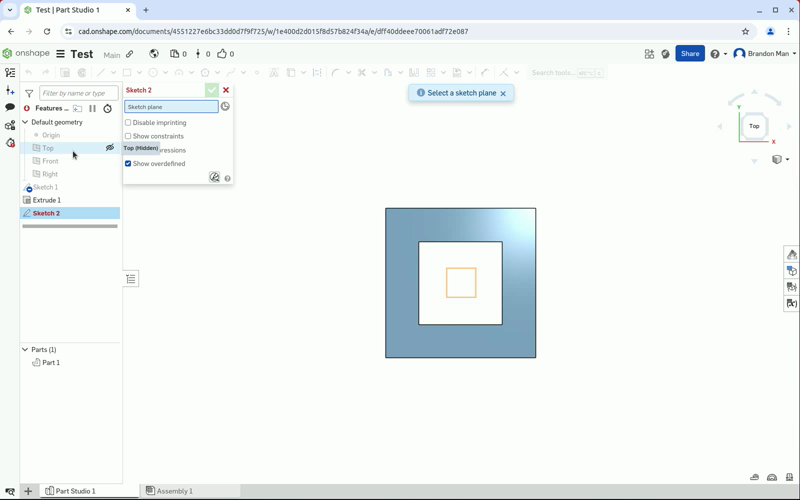
click(73, 150)
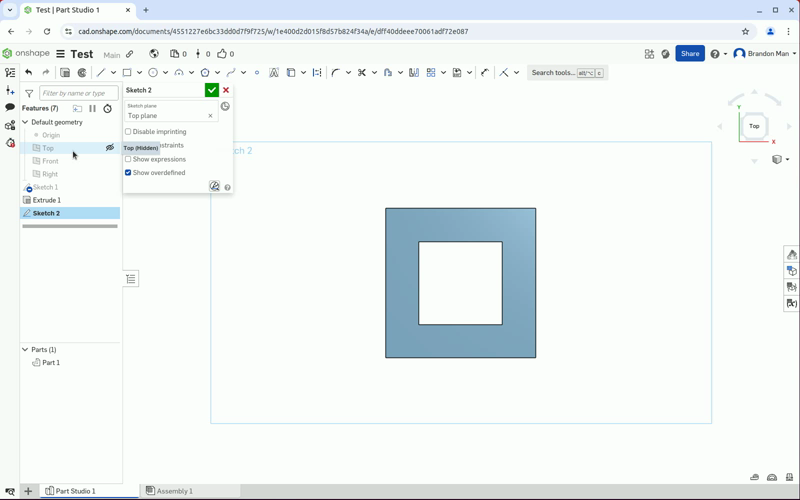
mouse_move(73, 352)
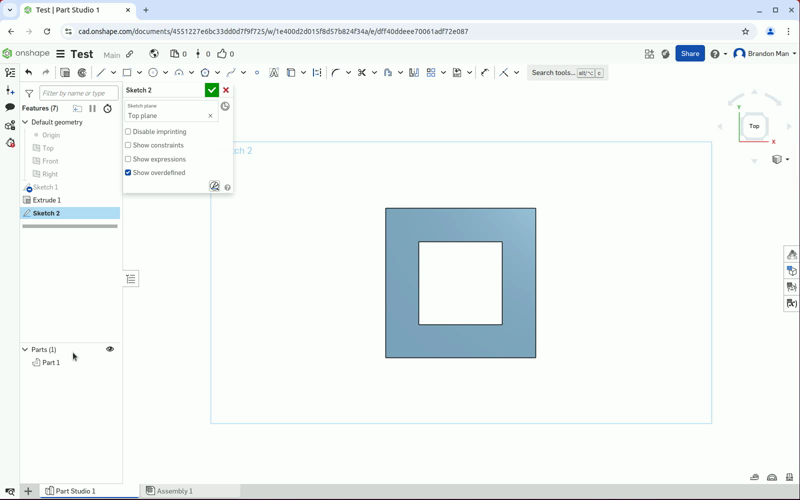
key(y)
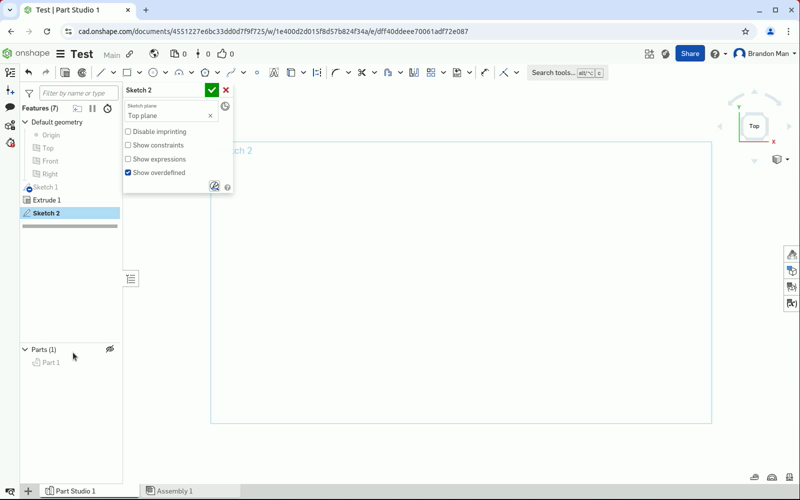
key(l)
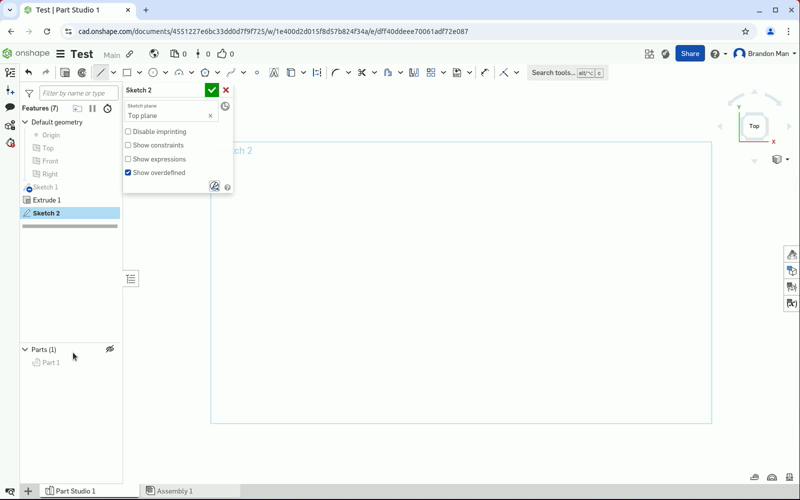
key_down(shift)
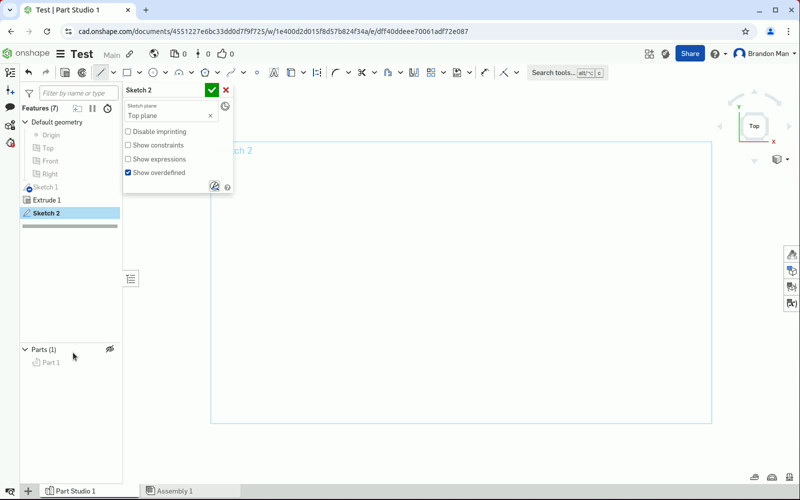
mouse_move(507, 207)
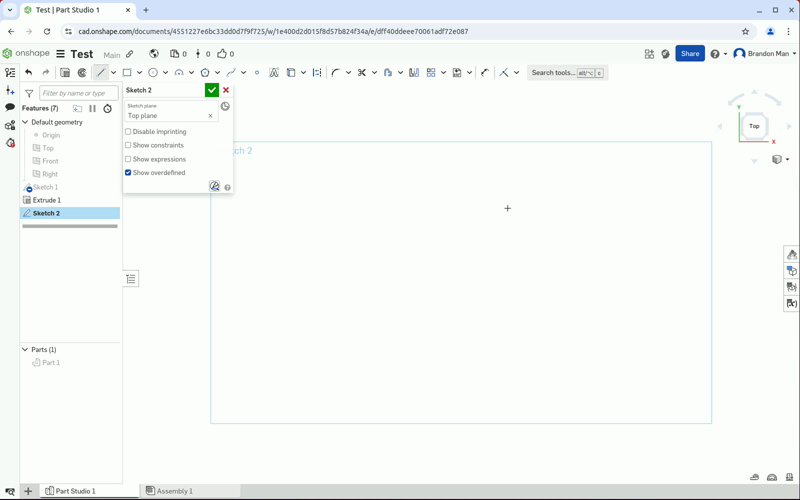
click(507, 207)
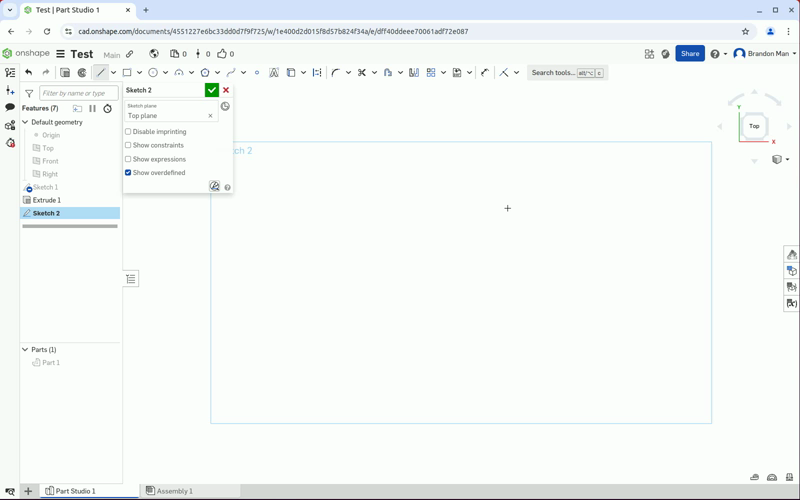
key_up(shift)
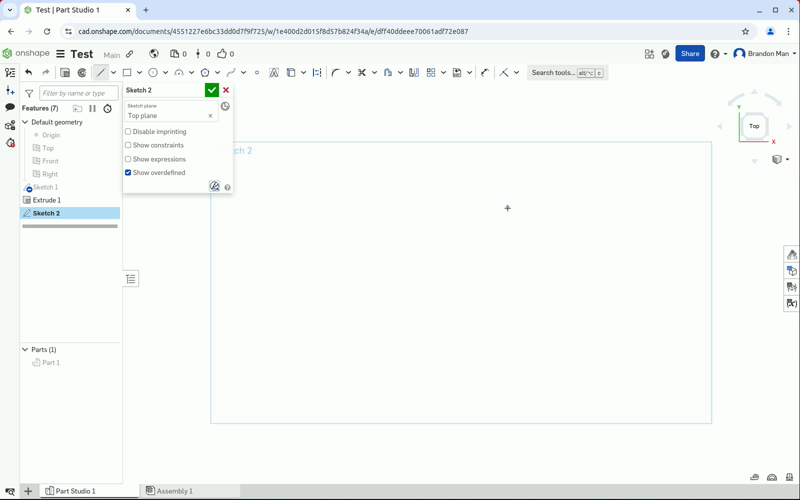
key_down(shift)
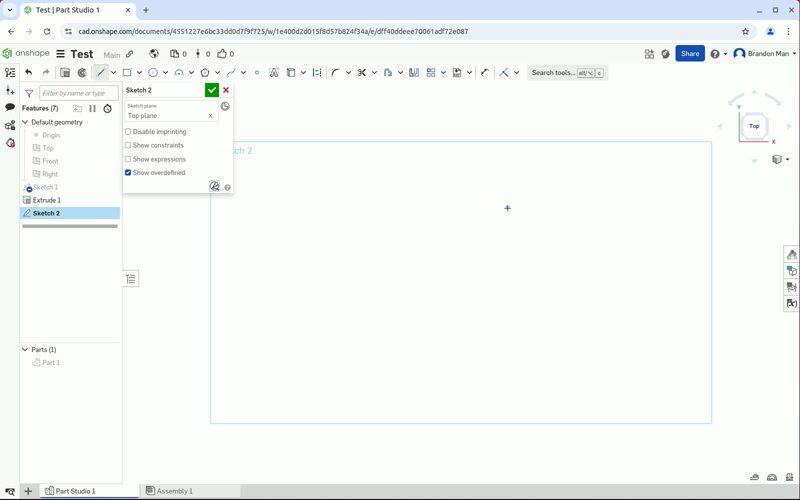
mouse_move(537, 207)
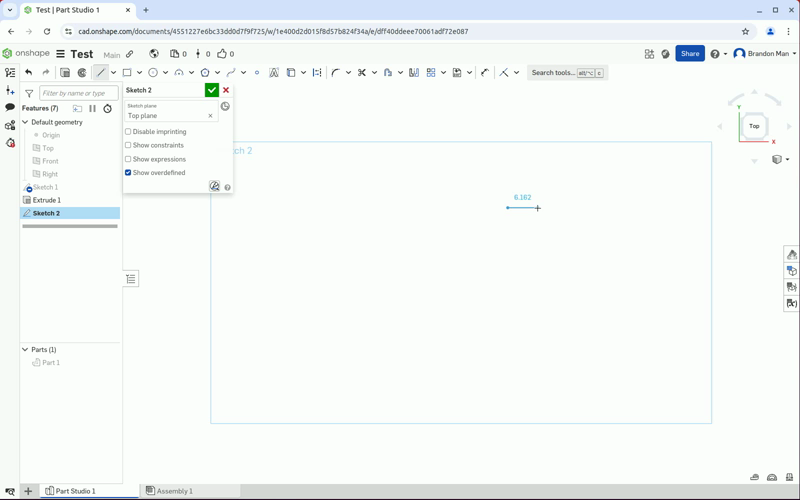
mouse_move(536, 207)
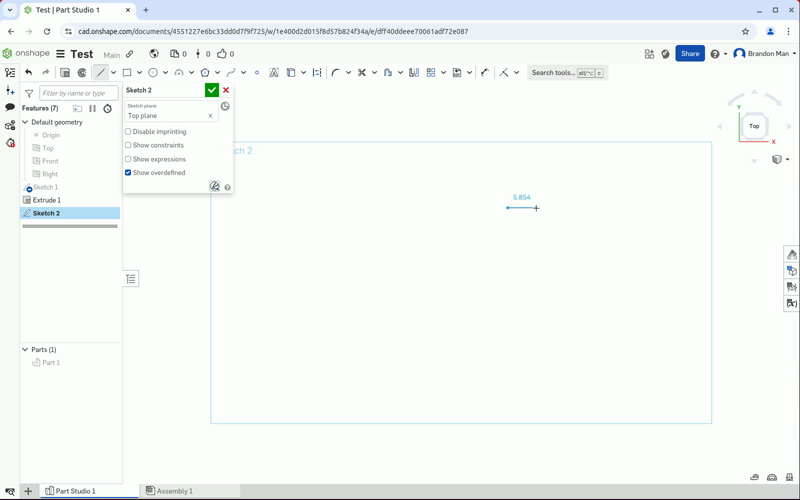
click(536, 207)
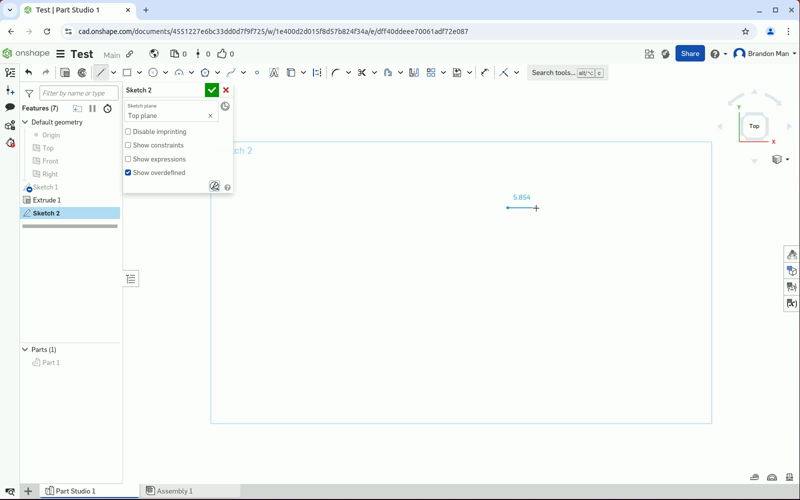
key_up(shift)
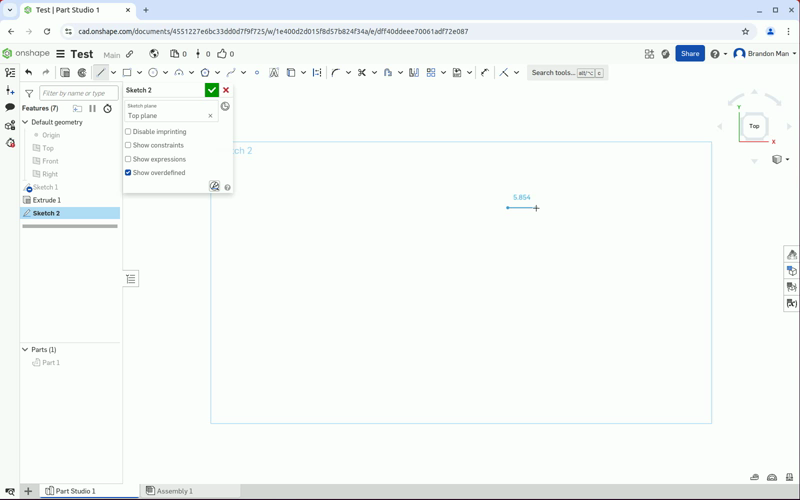
key_down(shift)
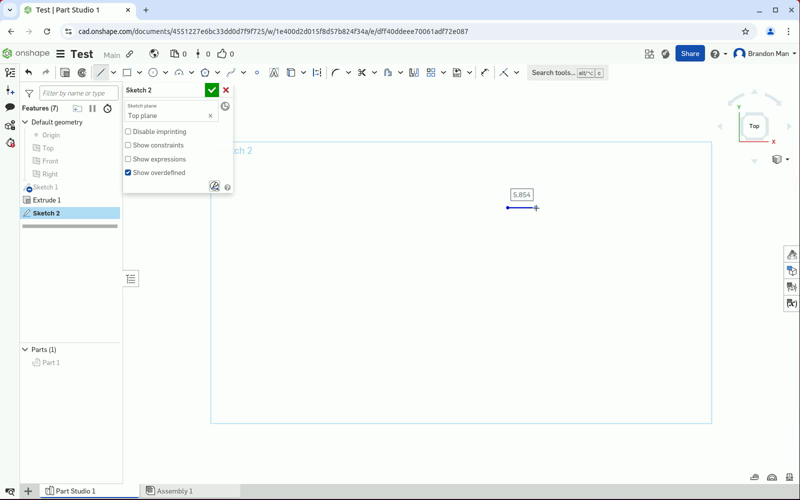
mouse_move(566, 207)
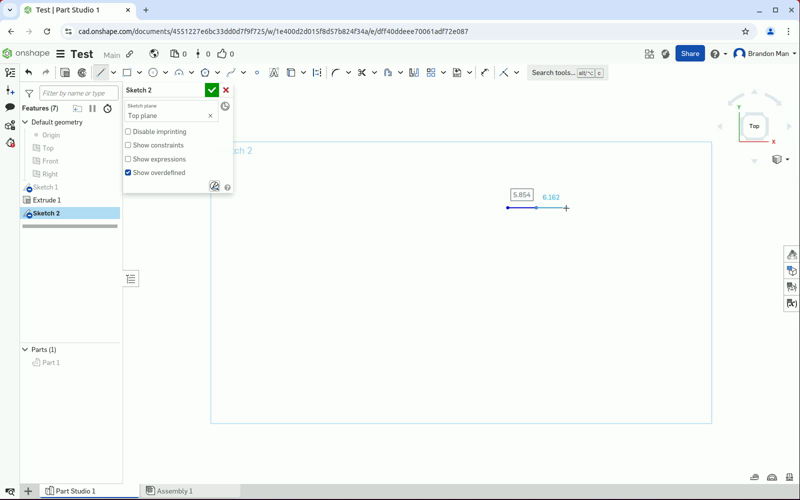
mouse_move(536, 236)
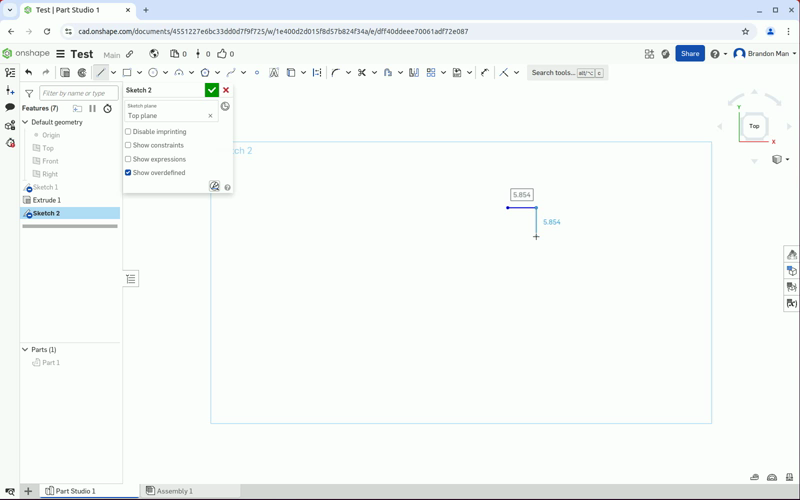
click(536, 236)
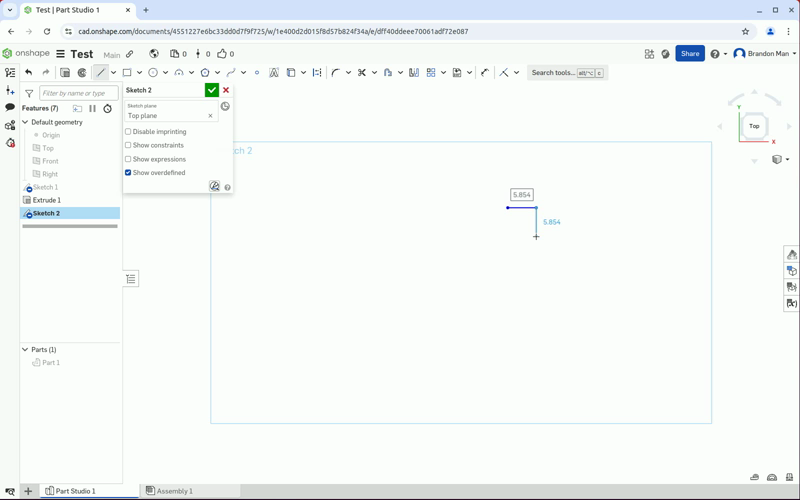
key_up(shift)
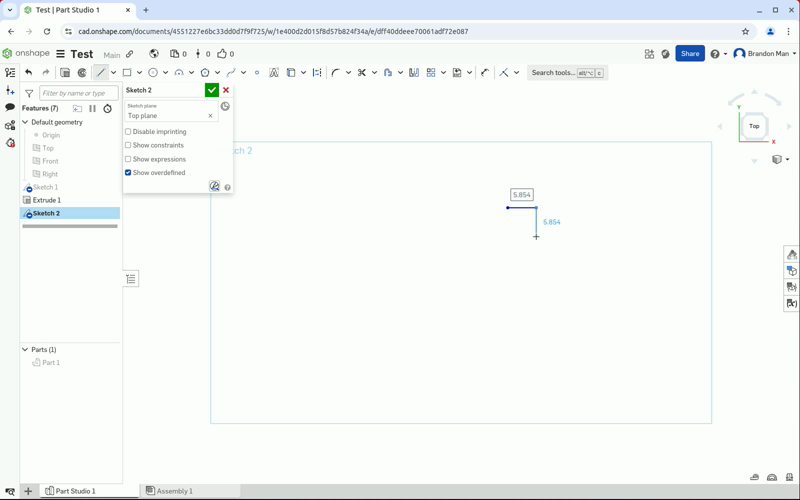
key_down(shift)
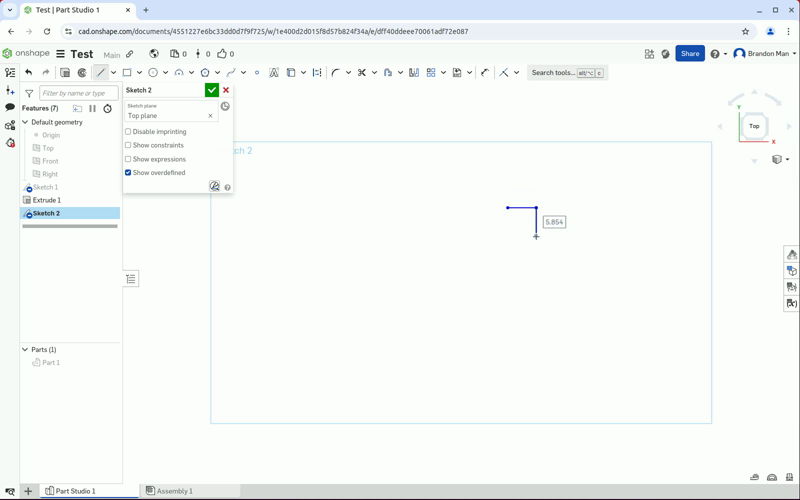
mouse_move(566, 236)
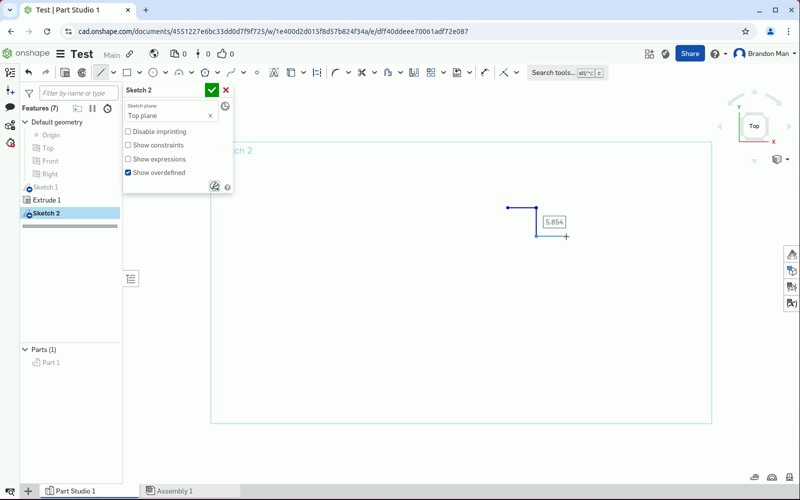
mouse_move(573, 198)
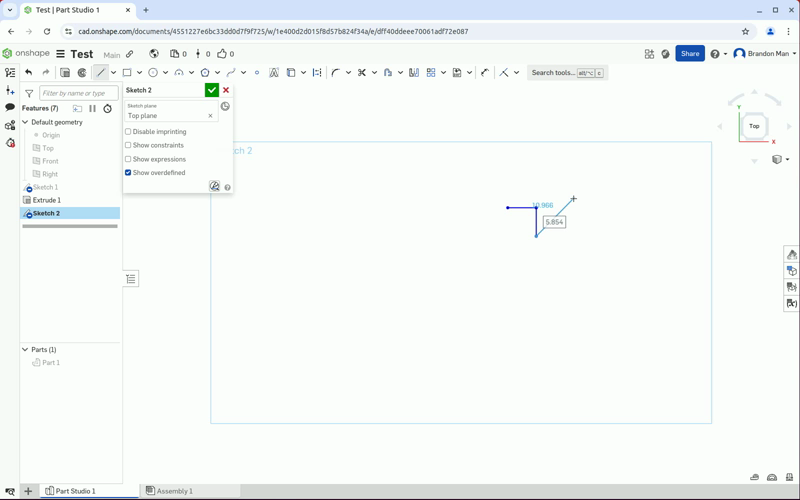
click(573, 198)
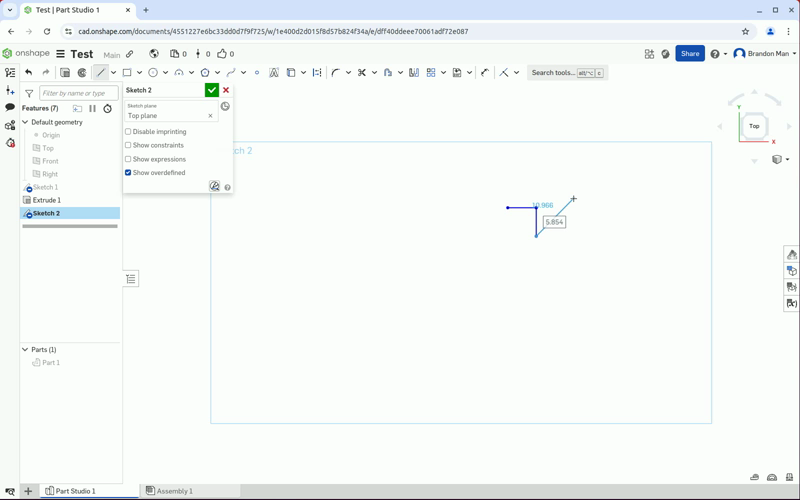
key_up(shift)
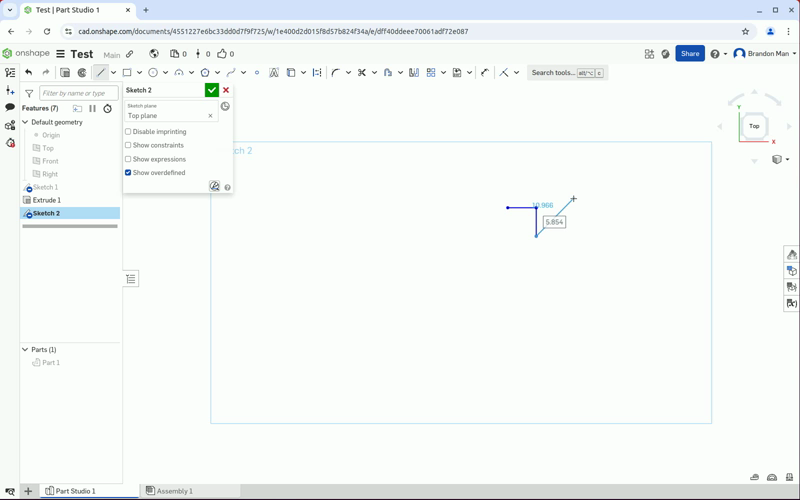
key_down(shift)
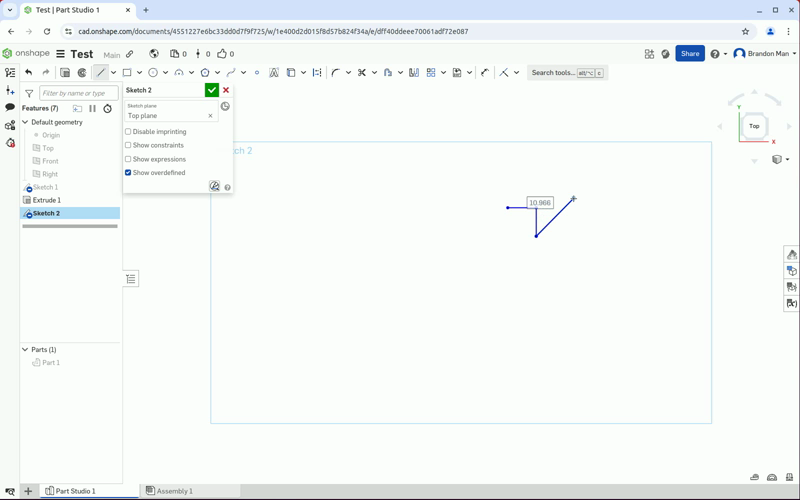
mouse_move(589, 198)
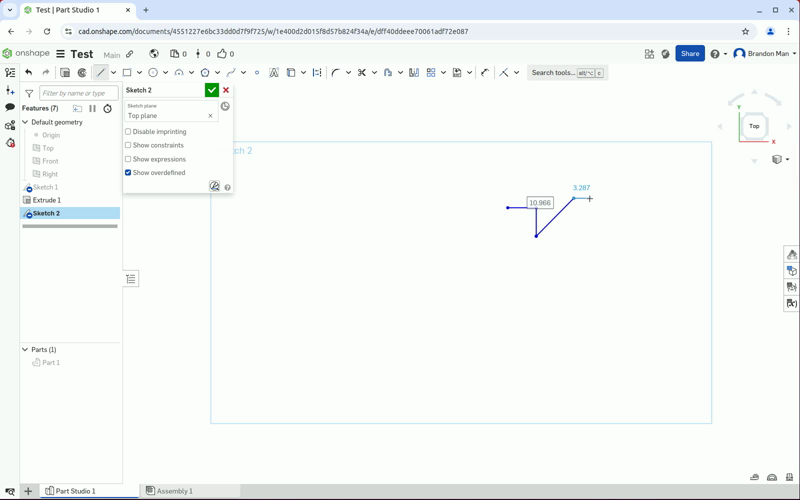
mouse_move(545, 170)
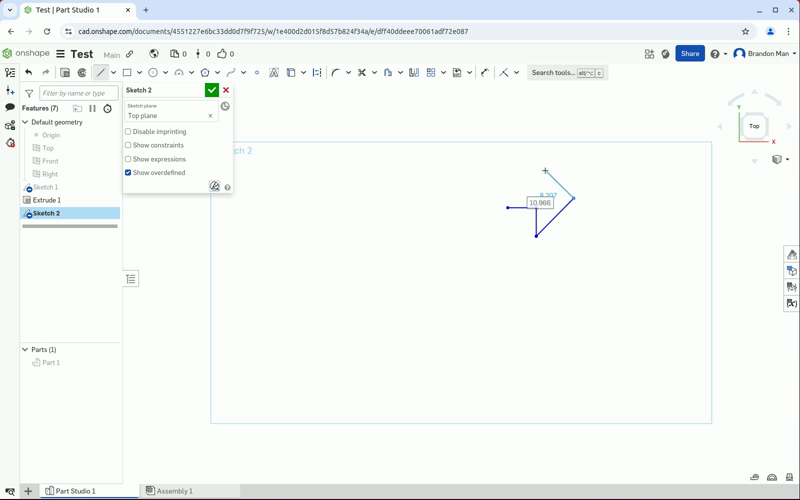
click(545, 170)
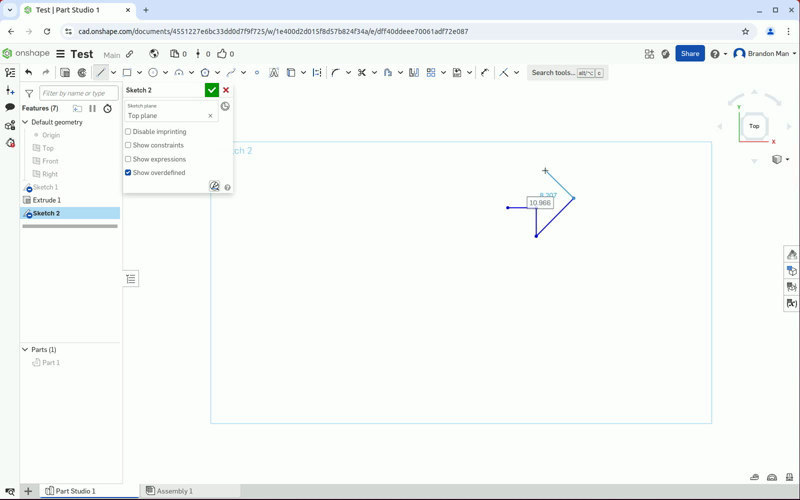
key_up(shift)
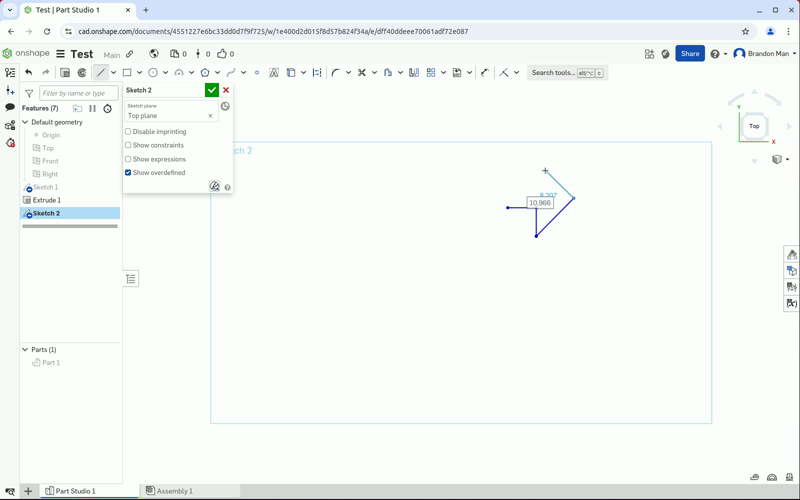
mouse_move(575, 170)
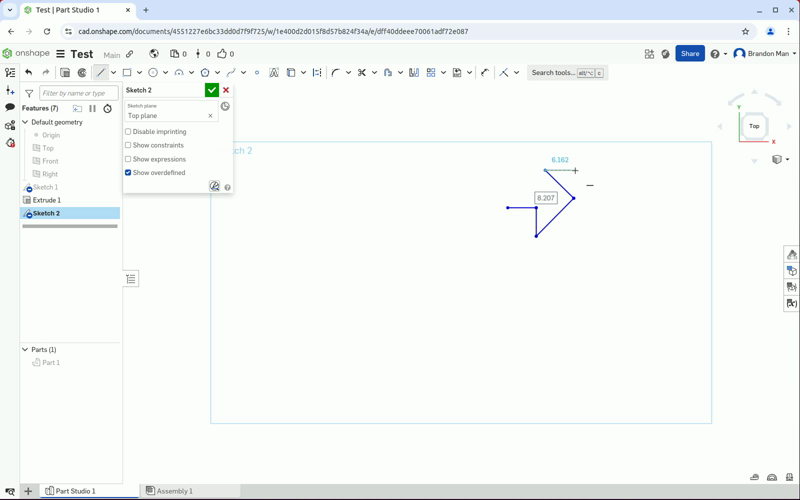
key_down(shift)
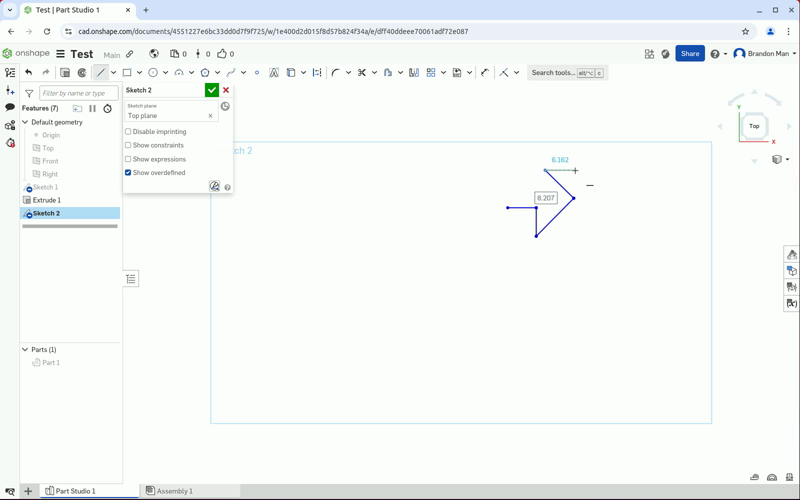
mouse_move(507, 207)
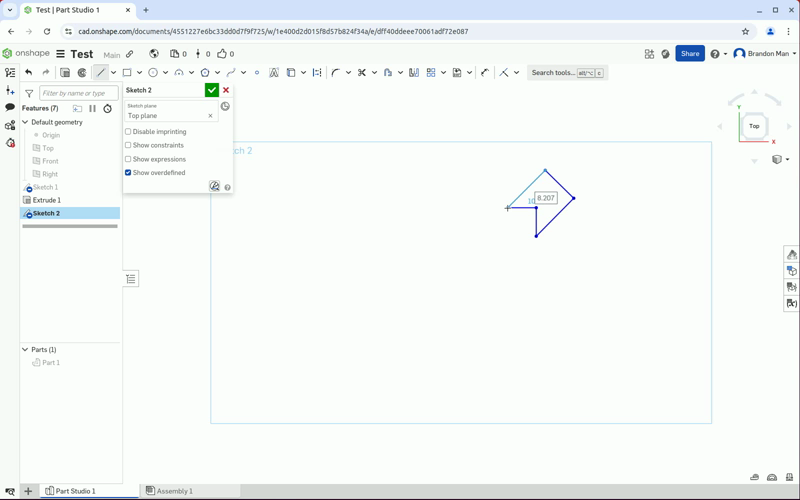
key_up(shift)
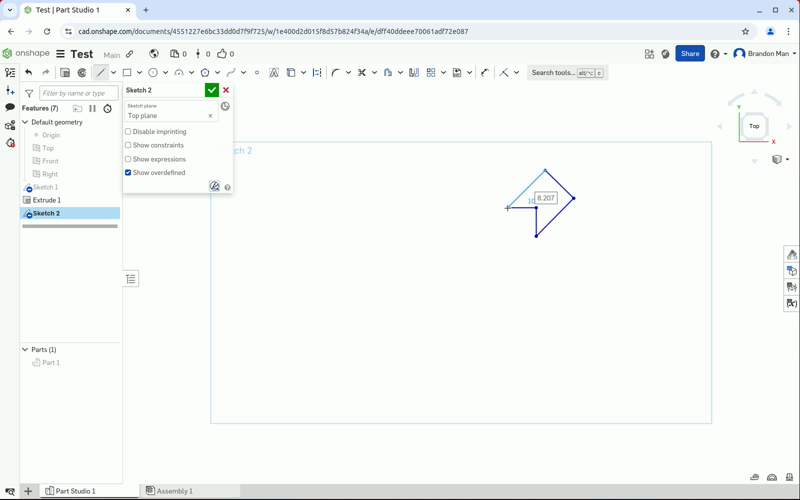
click(507, 207)
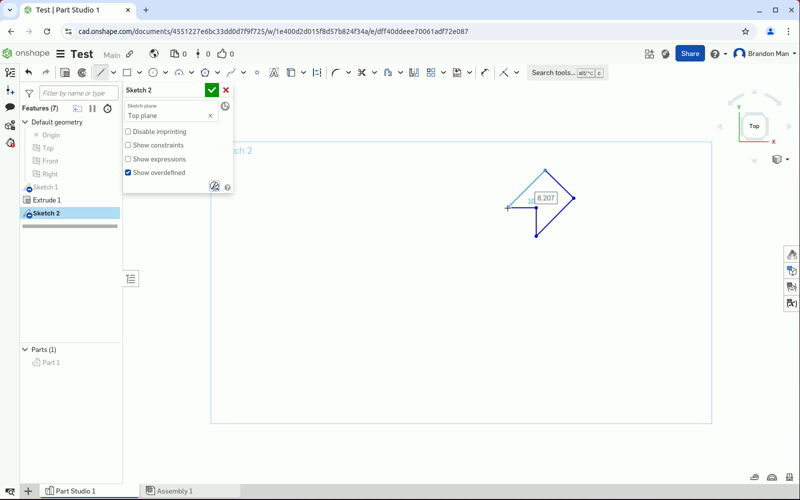
key(esc)
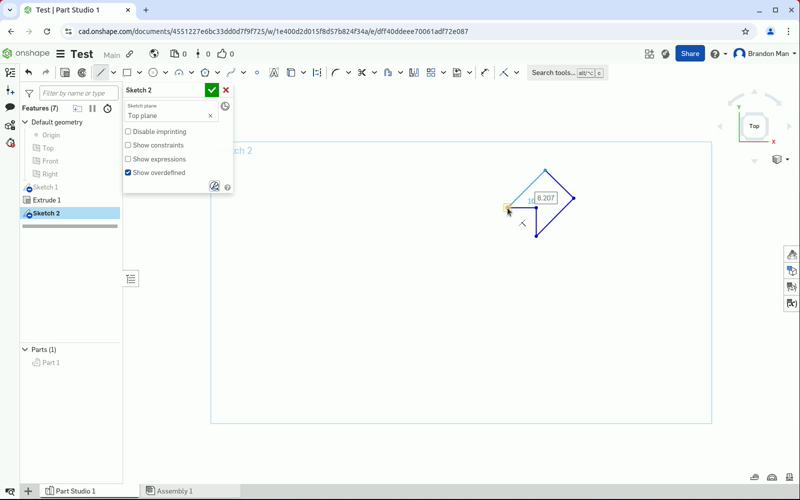
mouse_move(543, 207)
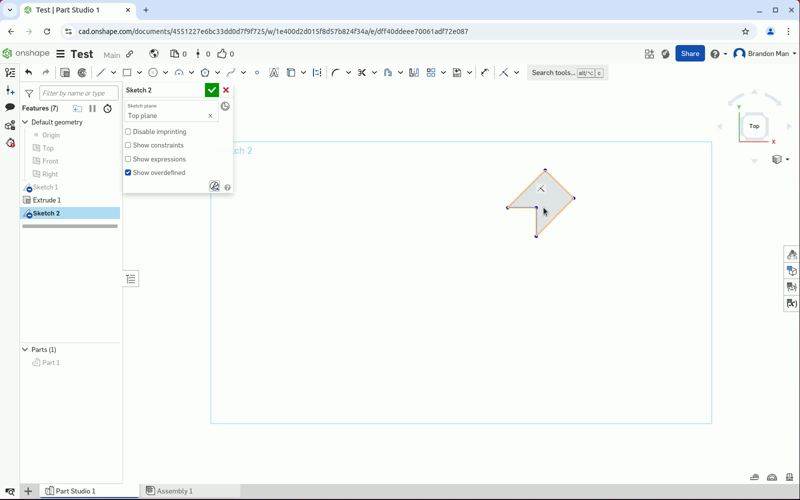
scroll(6)
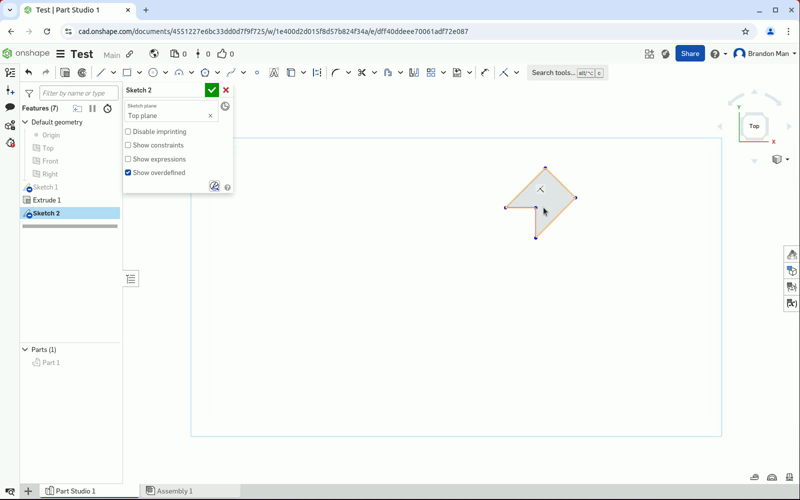
scroll(6)
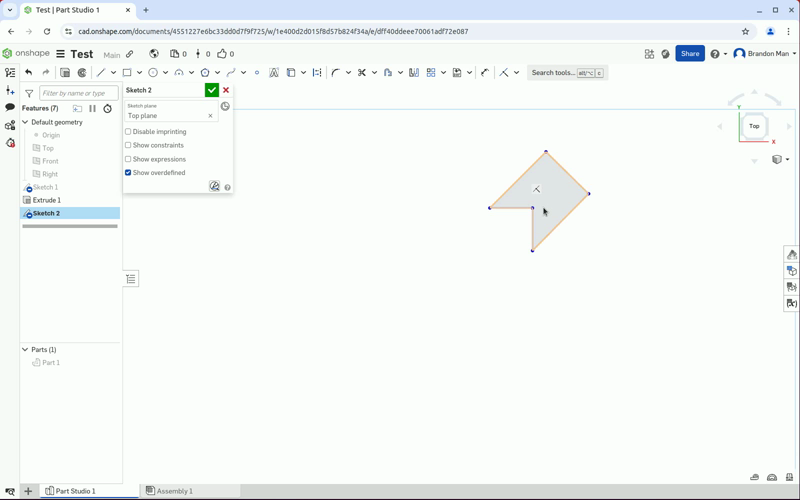
scroll(6)
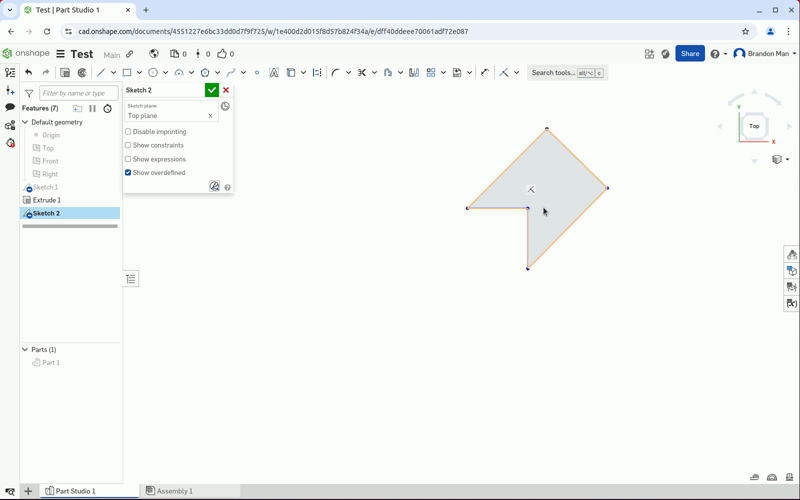
scroll(6)
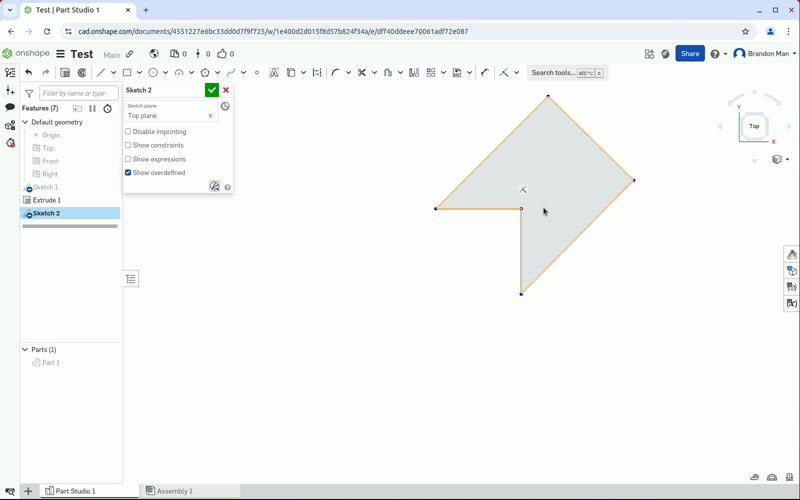
scroll(6)
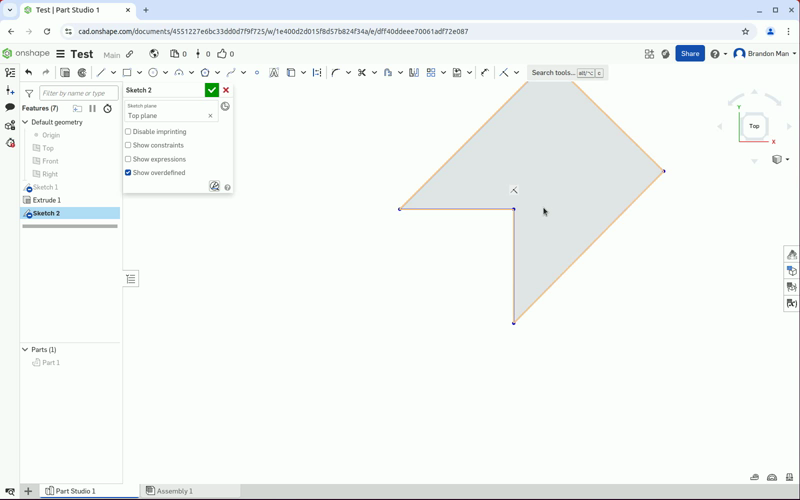
scroll(6)
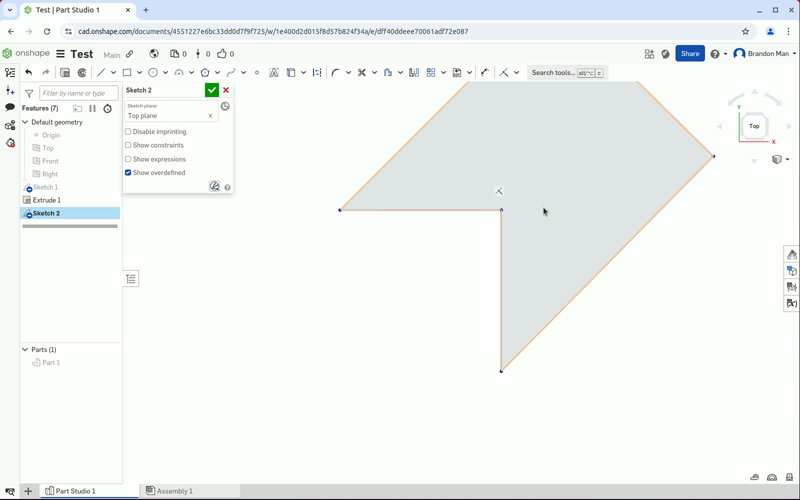
scroll(6)
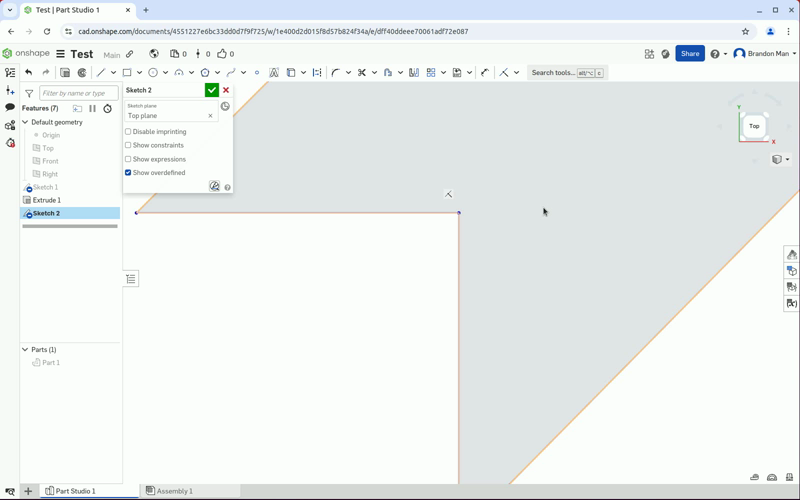
click(543, 207)
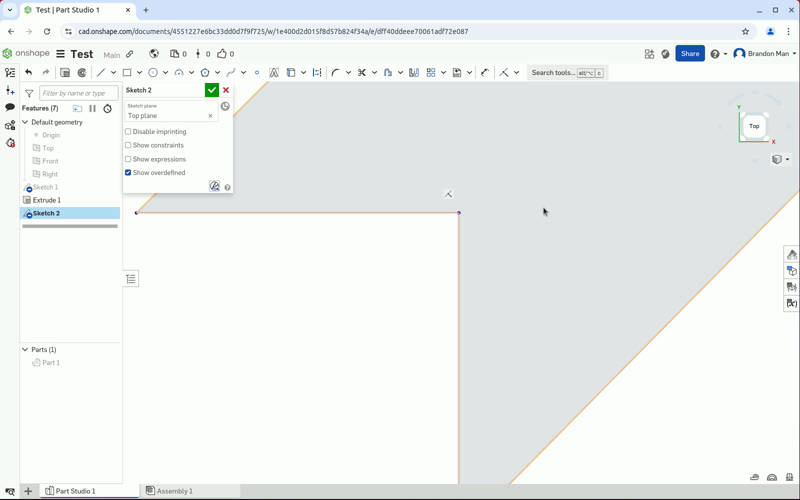
scroll(-6)
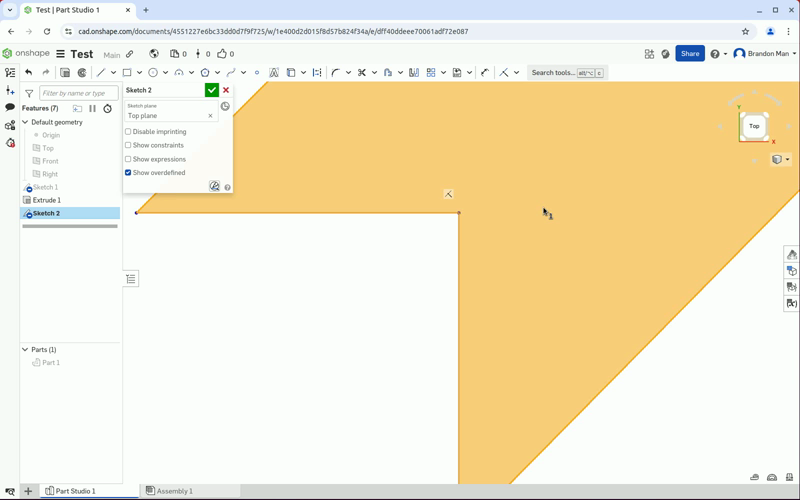
scroll(-6)
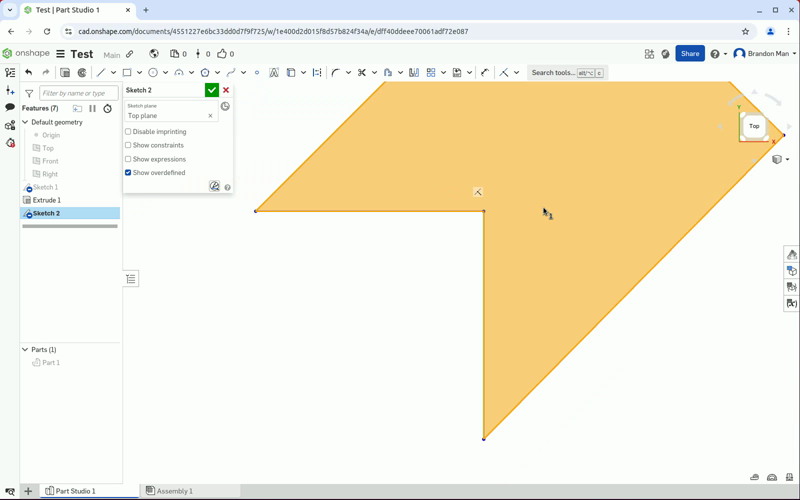
scroll(-6)
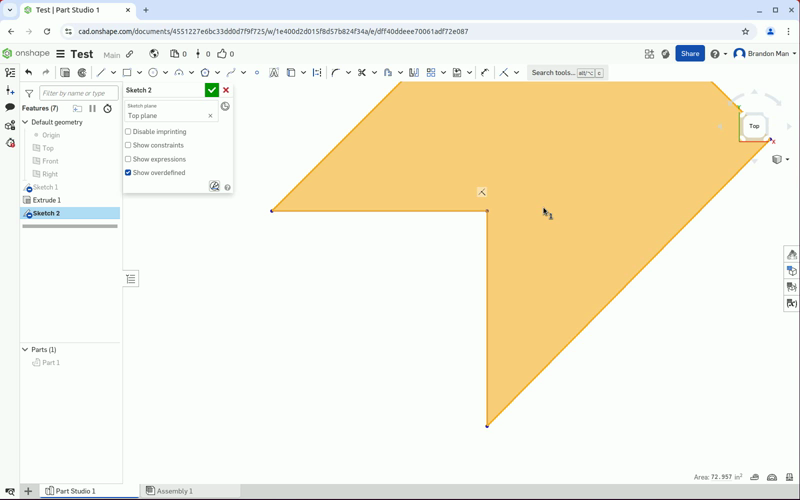
scroll(-6)
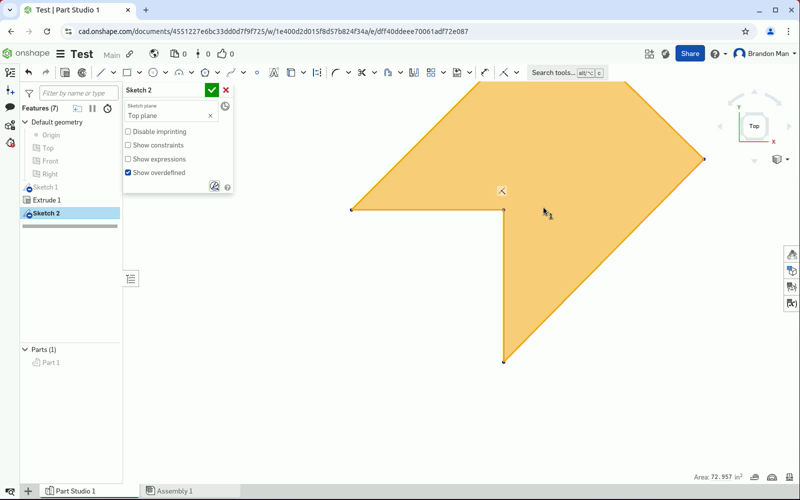
scroll(-6)
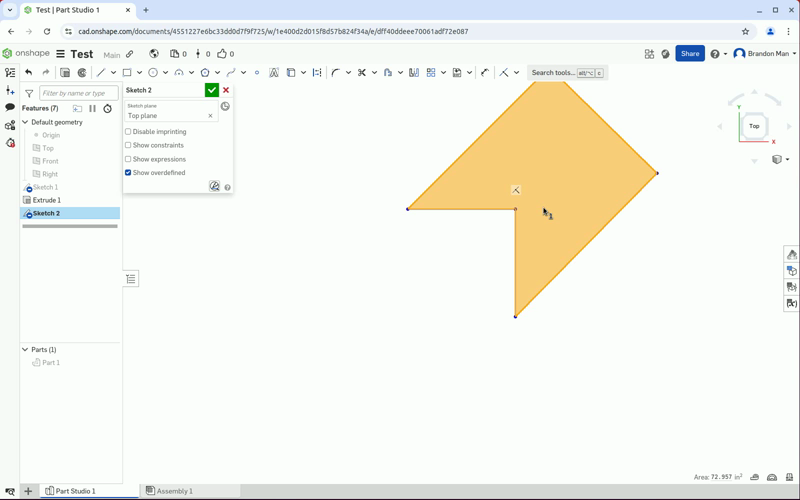
scroll(-6)
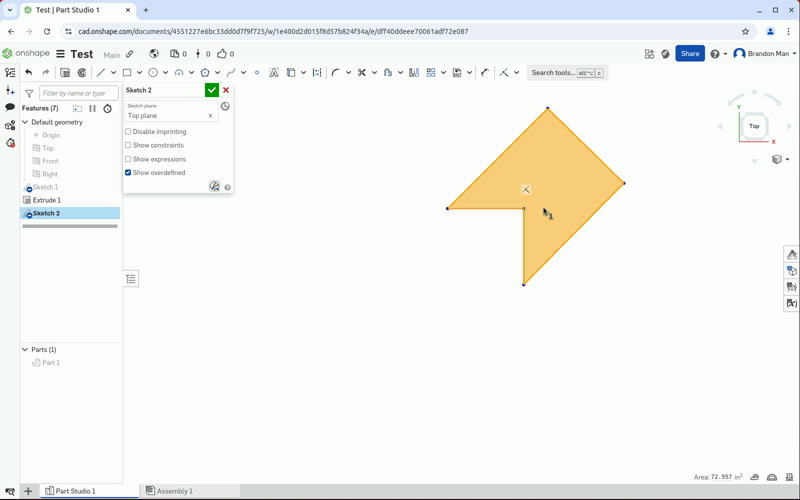
scroll(-6)
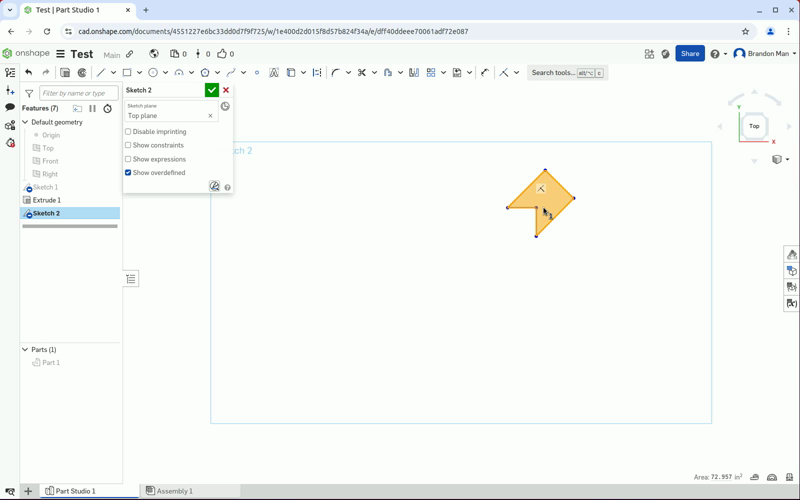
mouse_move(73, 352)
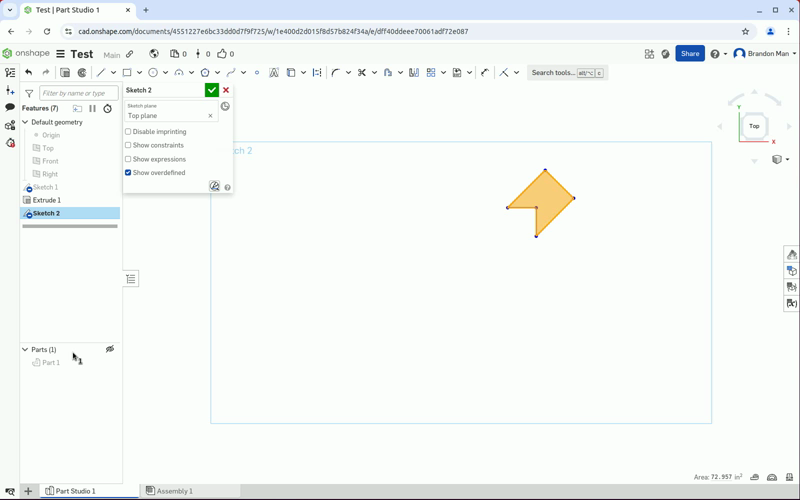
key(shift+y)
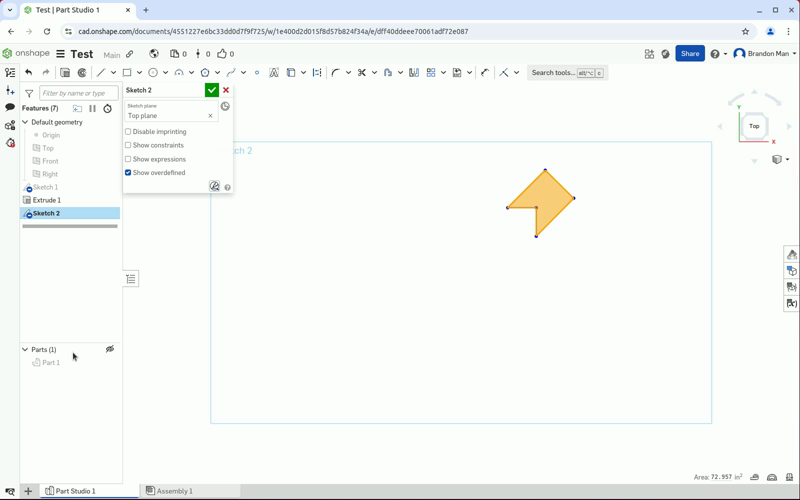
key(shift+e)
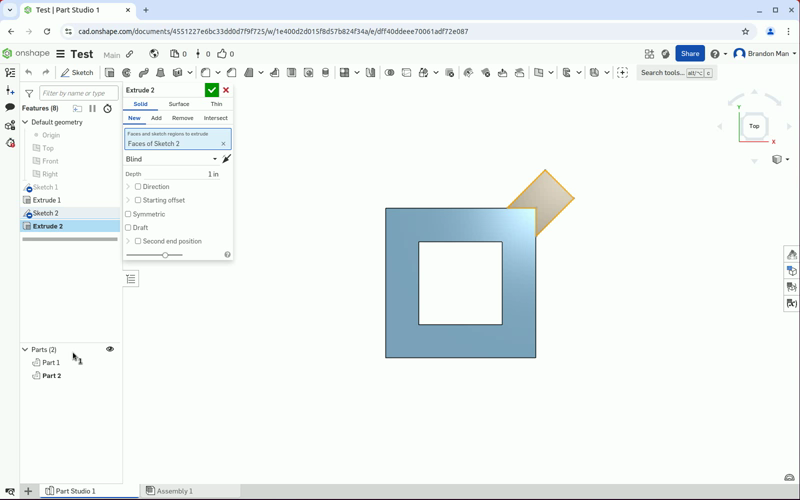
mouse_move(143, 106)
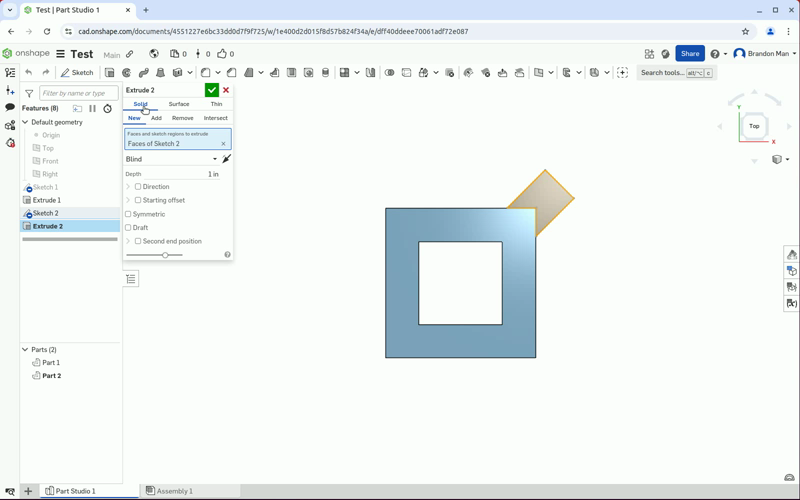
click(143, 106)
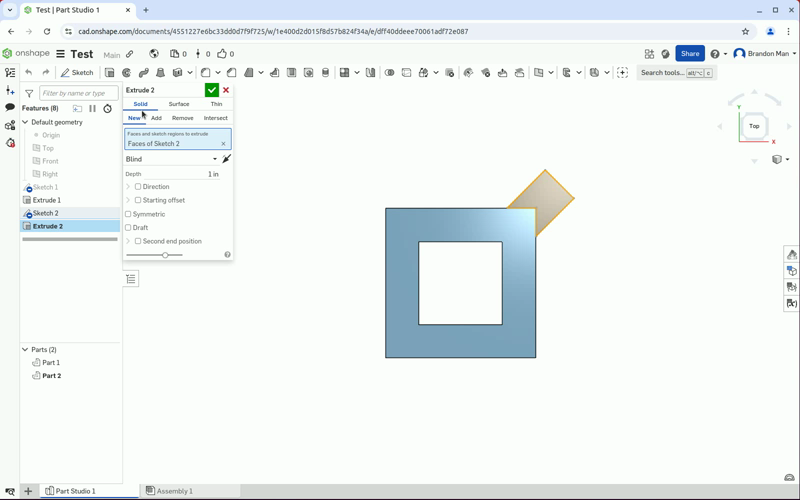
mouse_move(137, 120)
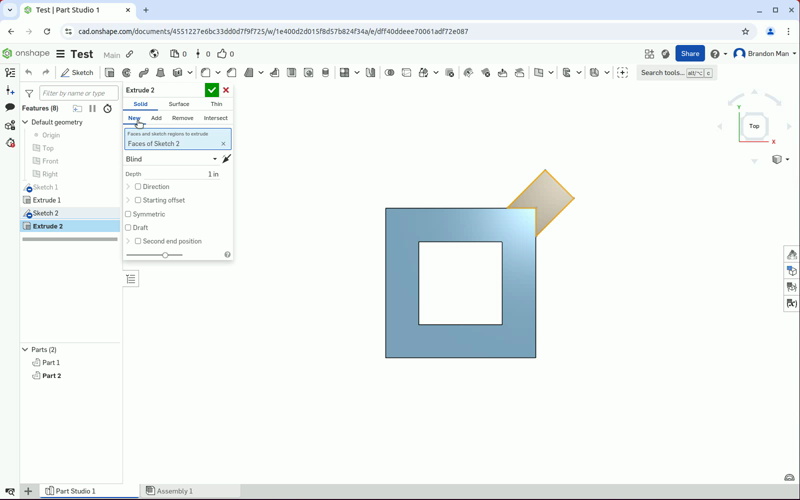
click(137, 120)
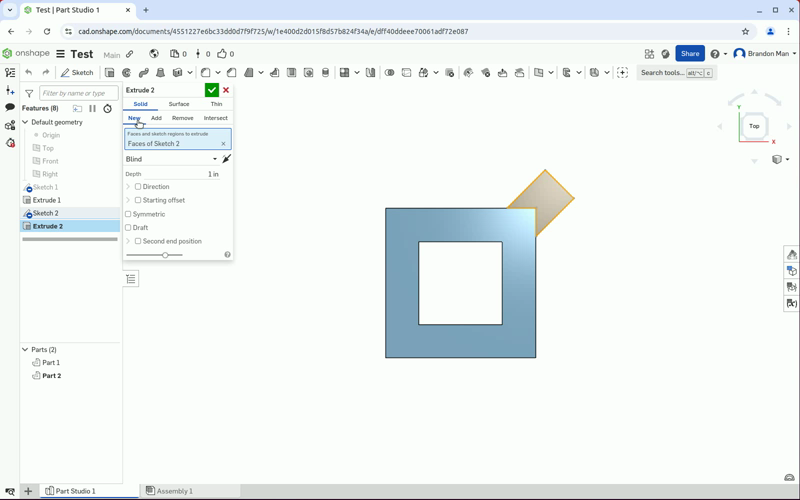
key(tab, 4)
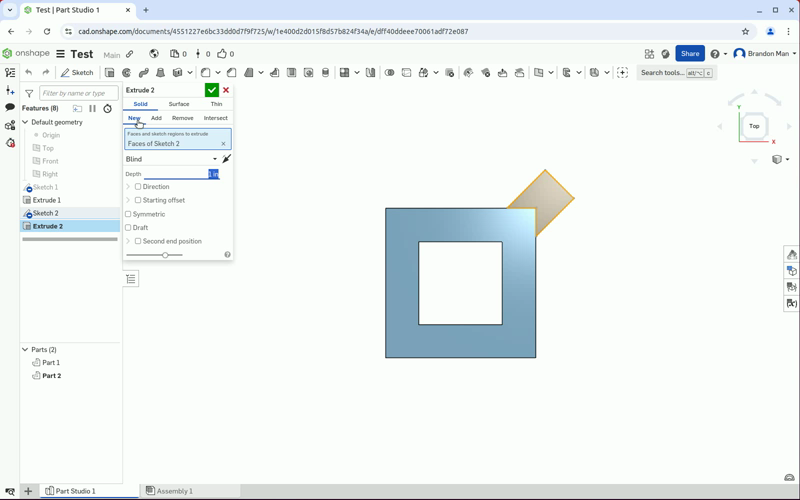
text(3.37)
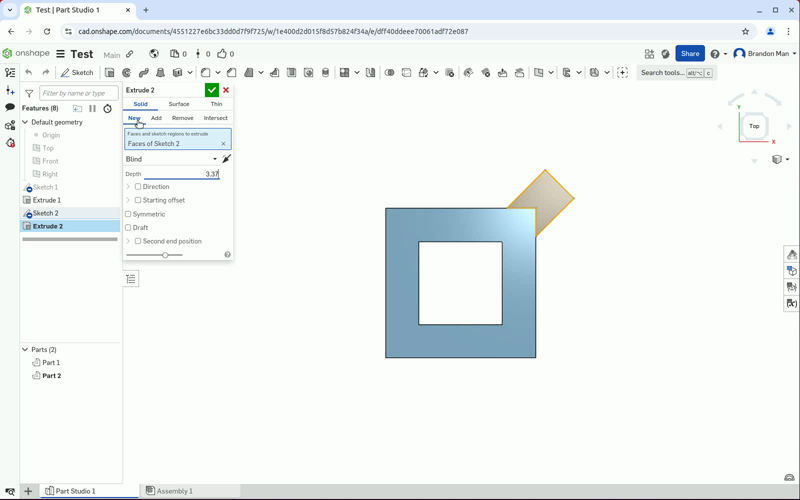
key(enter)
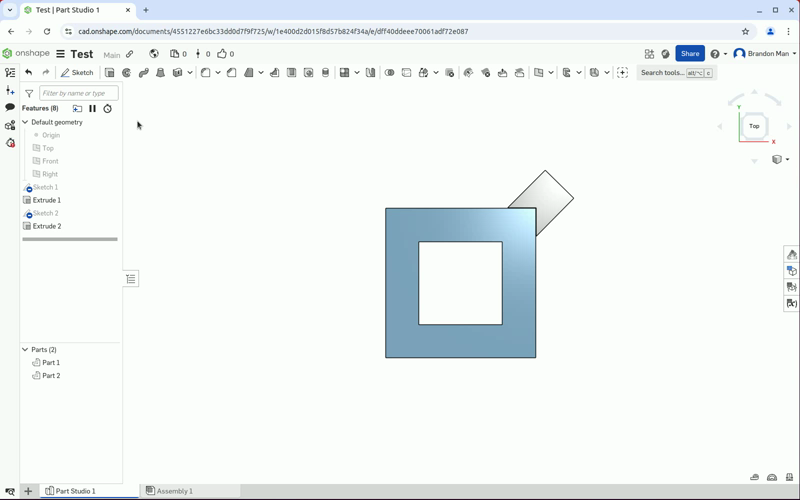
key(shift+h)
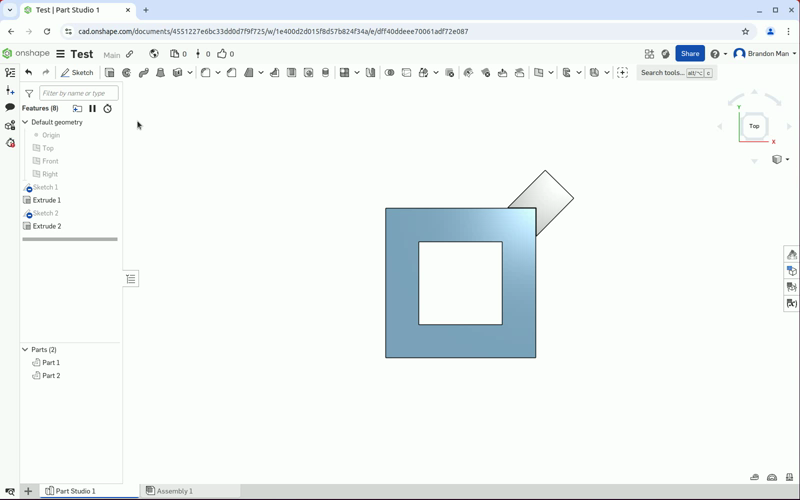
key(shift+h)
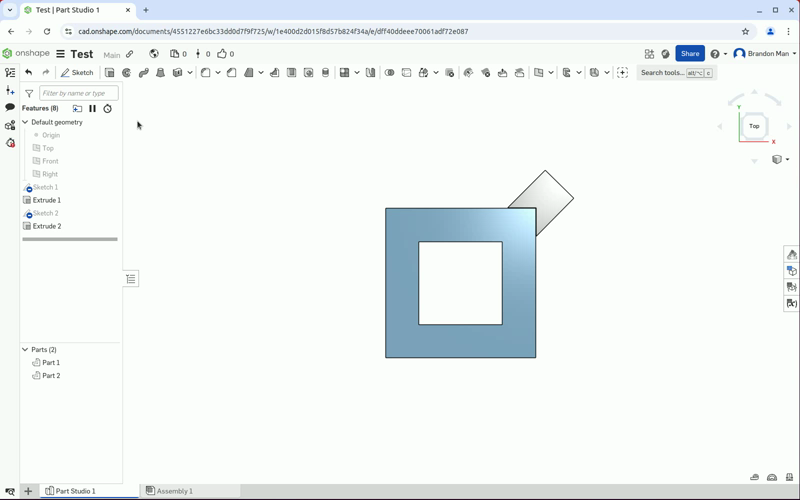
mouse_move(73, 189)
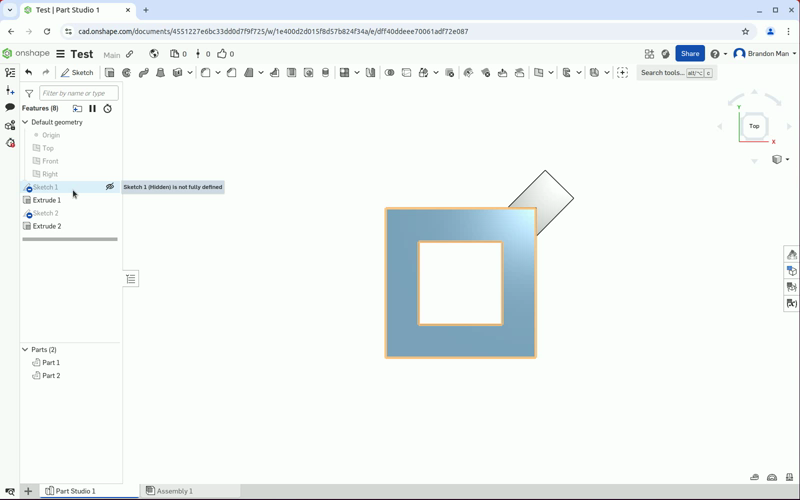
click(73, 189)
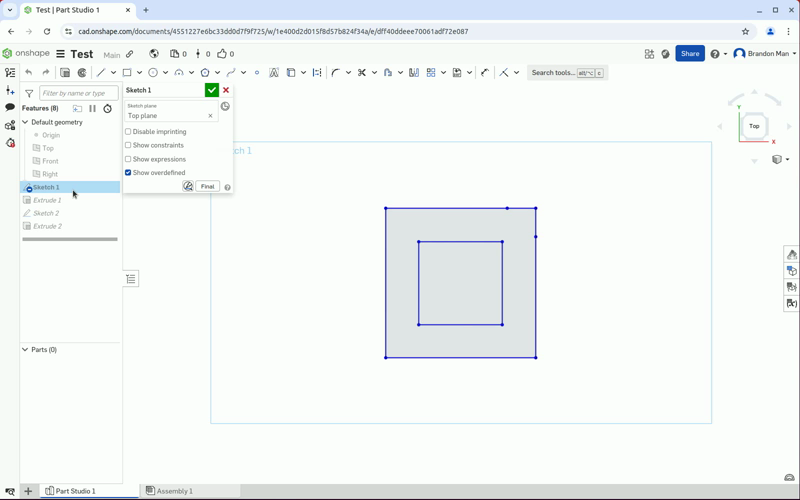
mouse_move(229, 92)
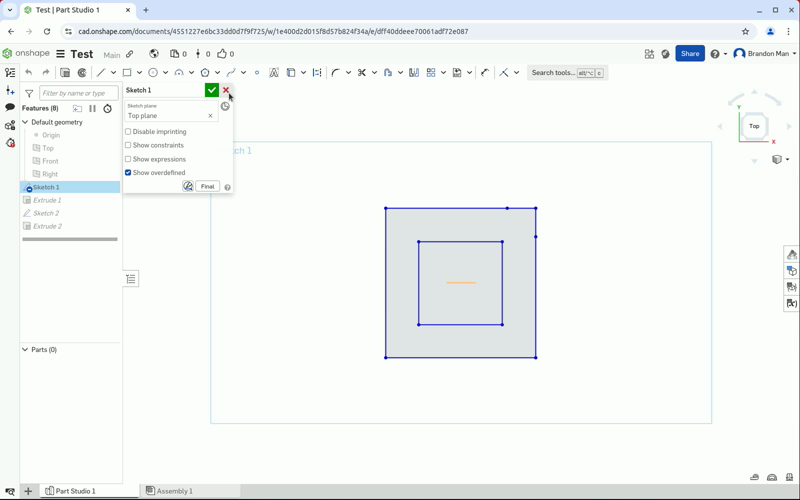
click(229, 92)
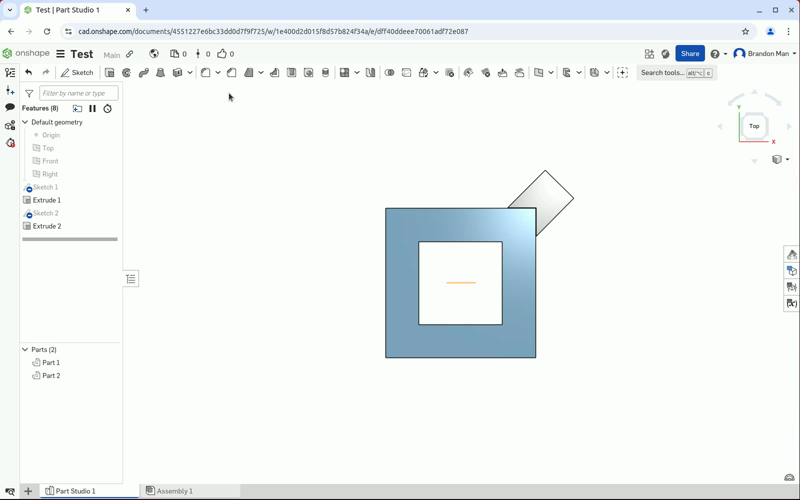
mouse_move(541, 75)
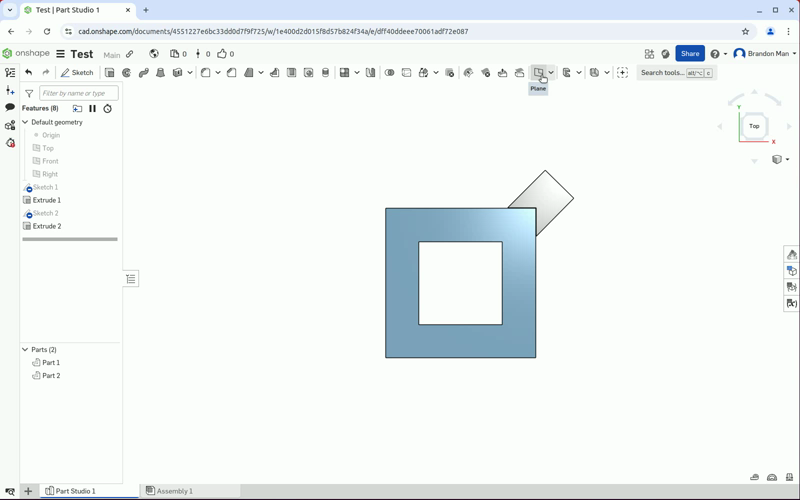
click(541, 75)
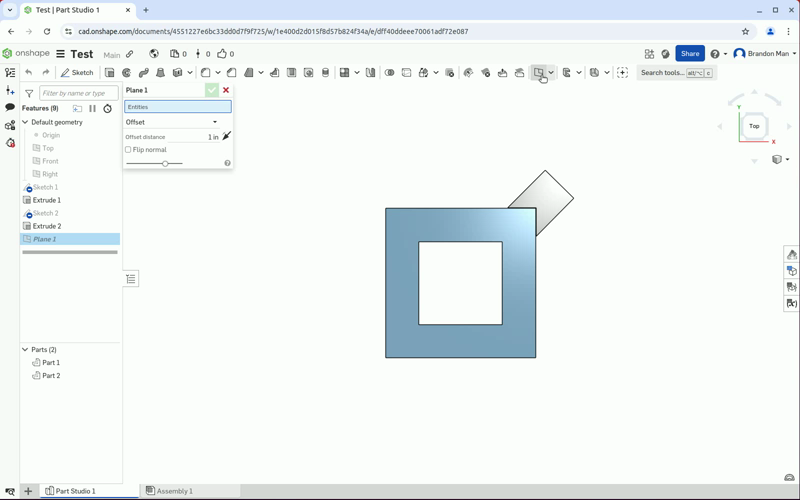
mouse_move(73, 150)
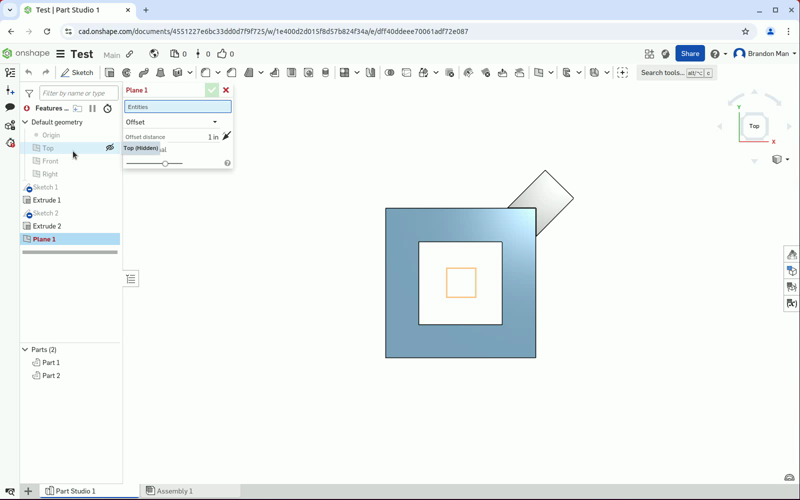
click(73, 150)
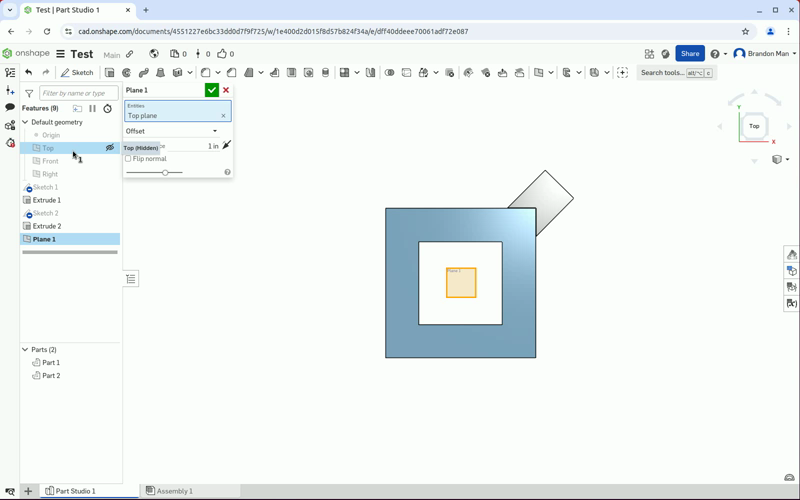
key(tab, 2)
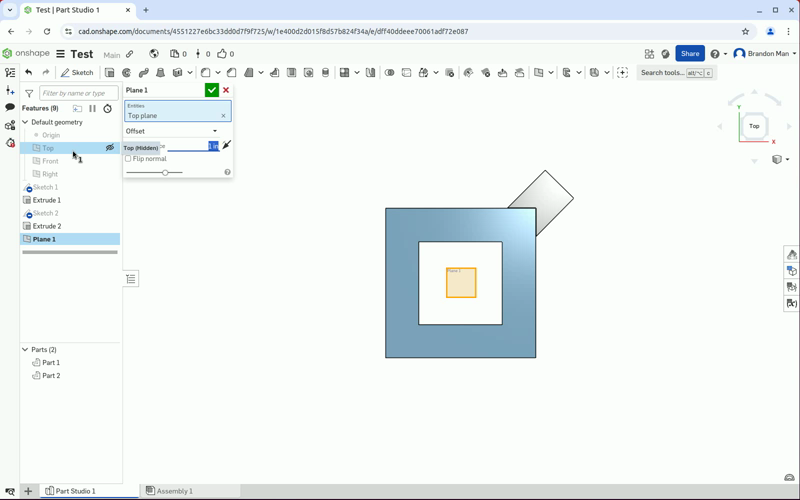
text(3.358)
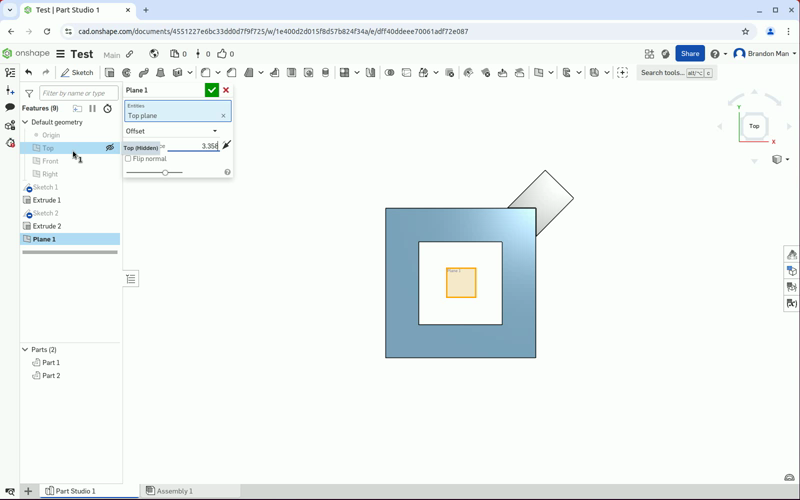
key(enter, 2)
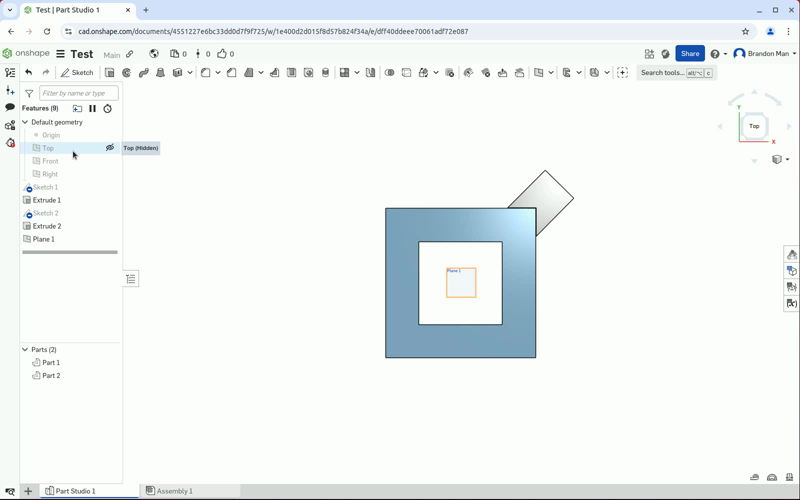
key(shift+s)
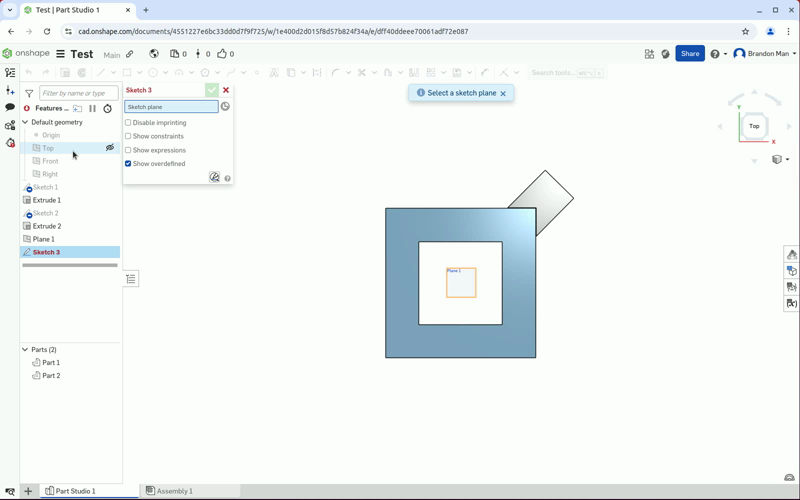
mouse_move(73, 241)
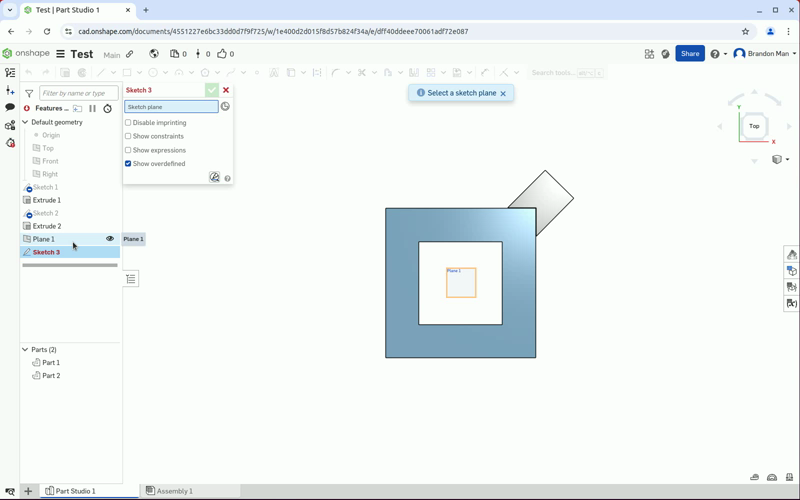
click(73, 241)
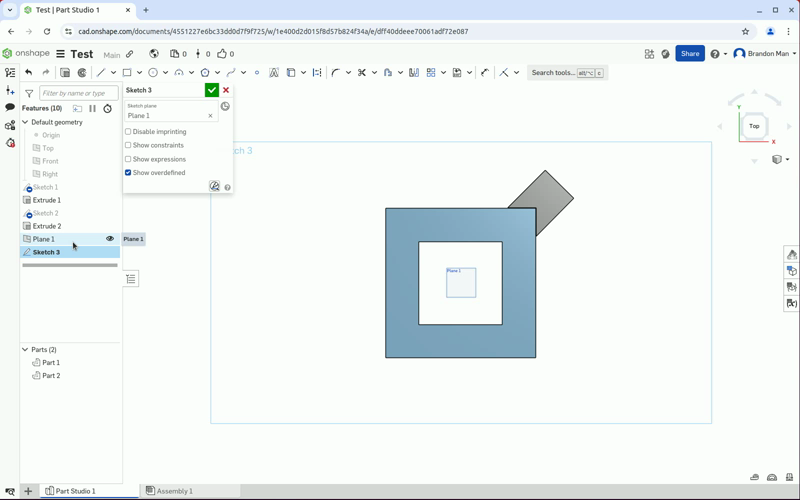
mouse_move(73, 352)
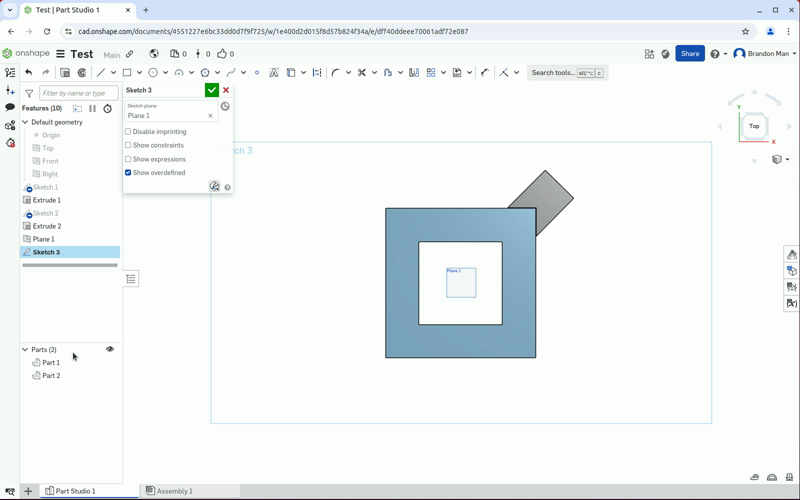
key(y)
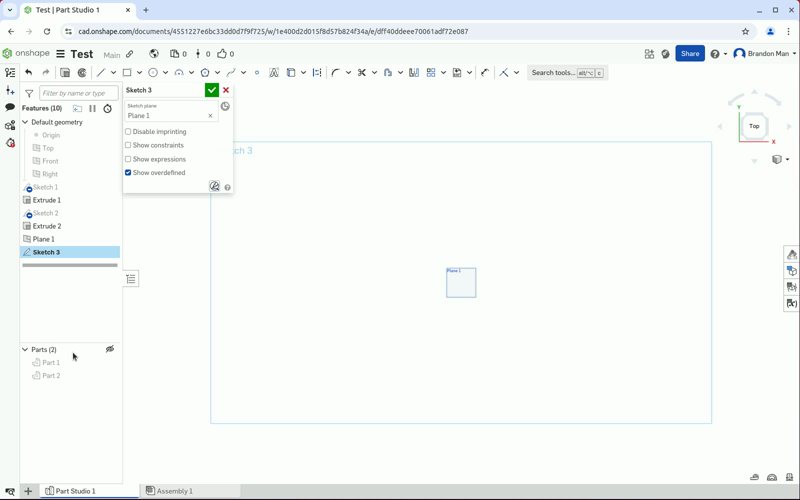
key(l)
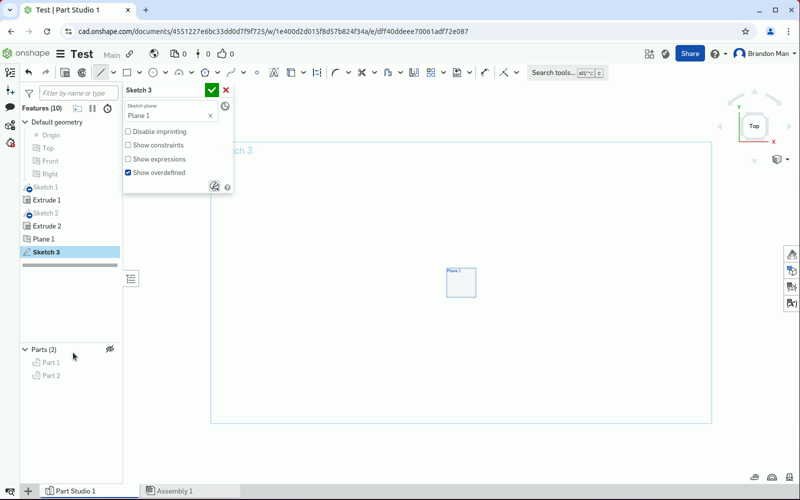
key_down(shift)
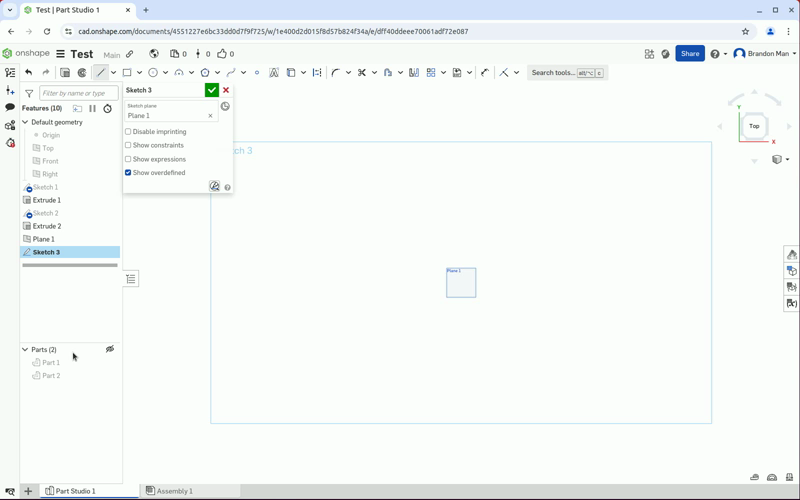
mouse_move(404, 339)
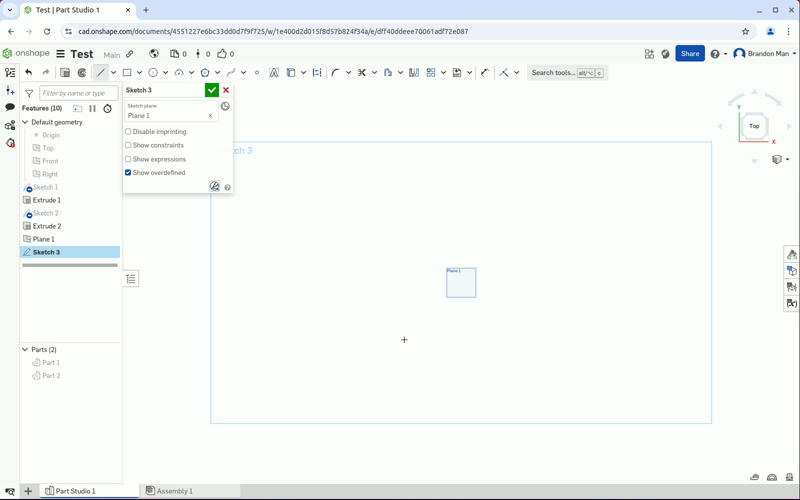
click(404, 339)
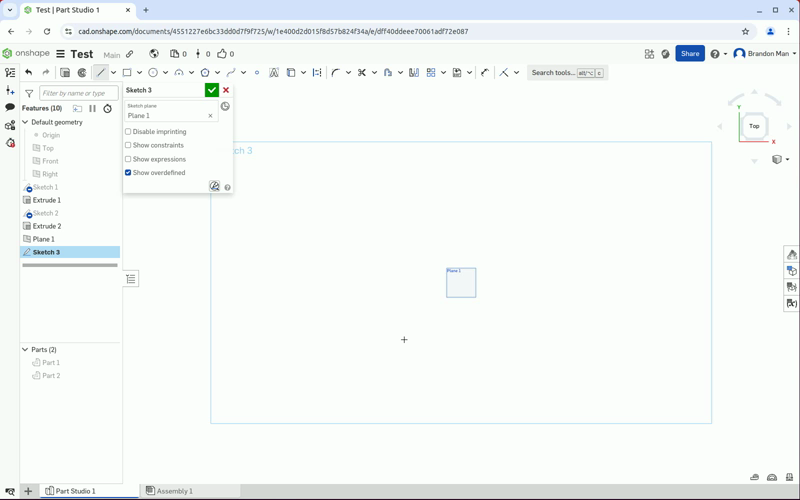
key_up(shift)
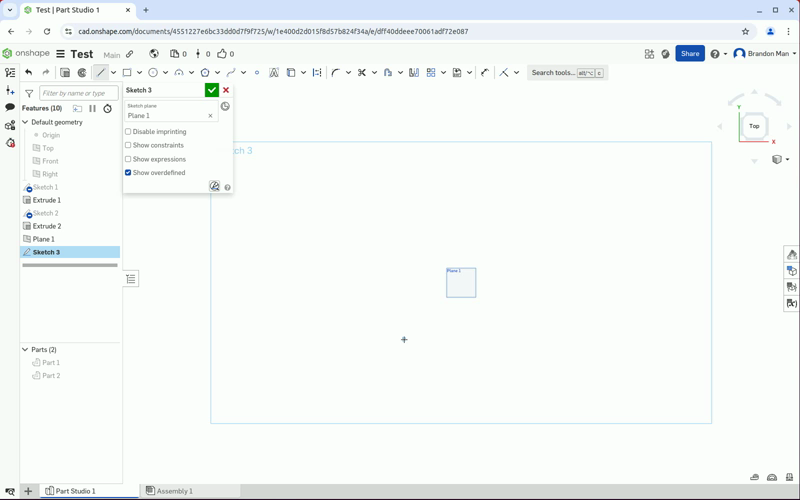
key_down(shift)
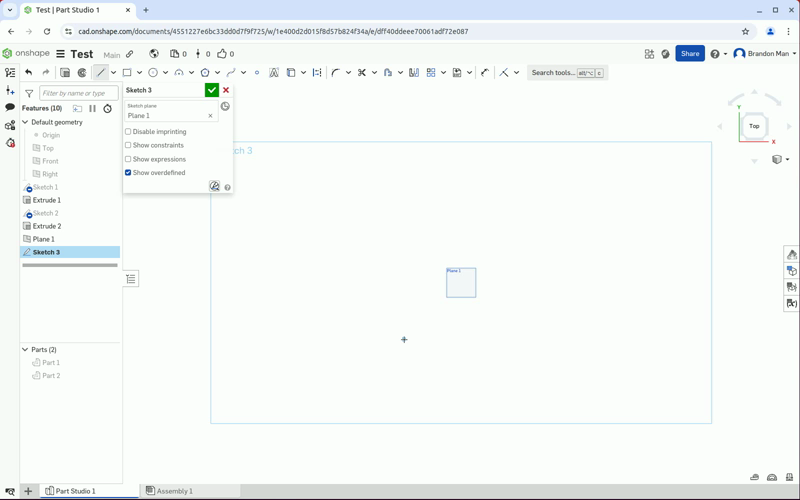
mouse_move(518, 339)
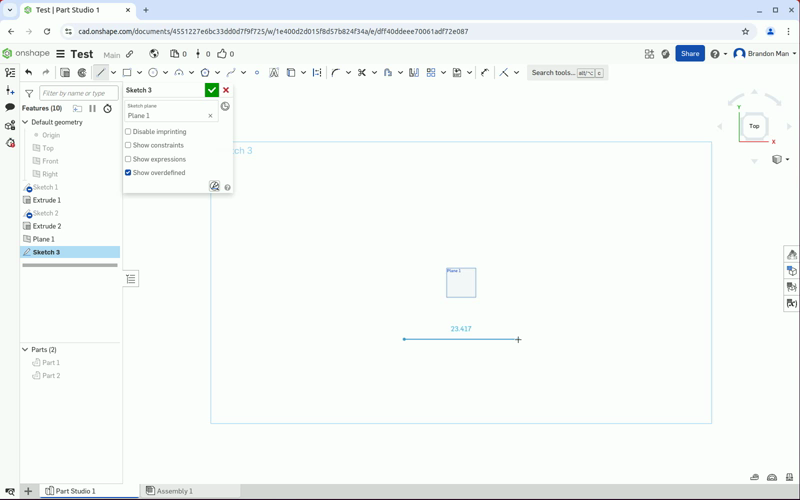
click(518, 339)
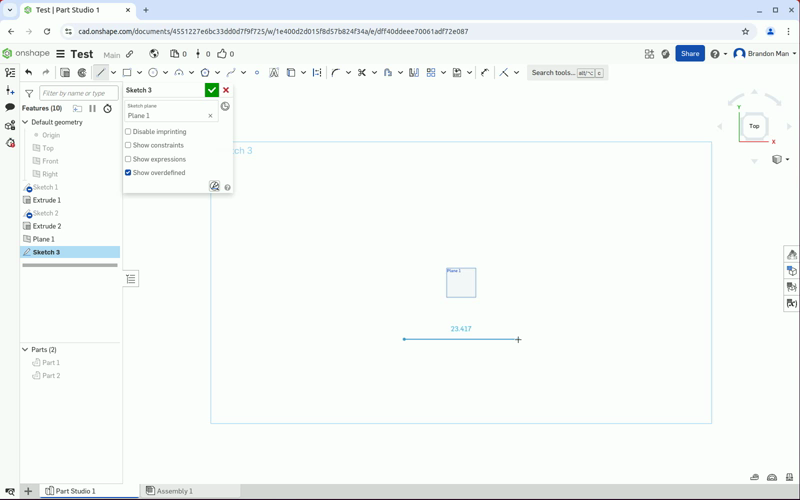
key_up(shift)
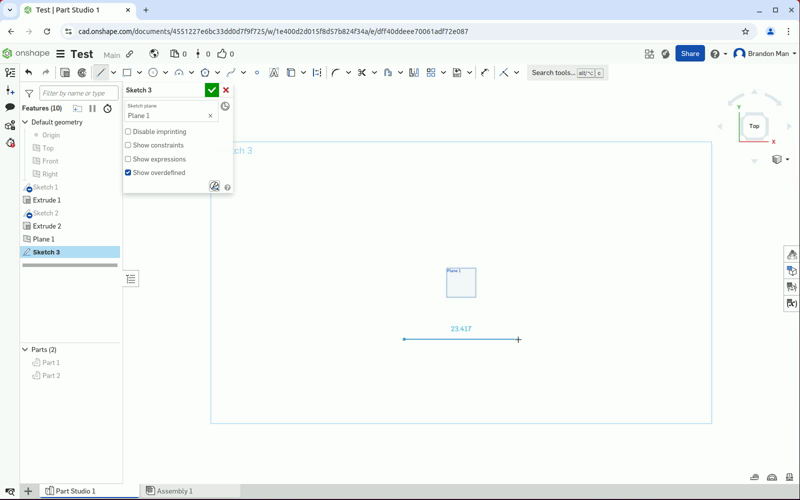
key_down(shift)
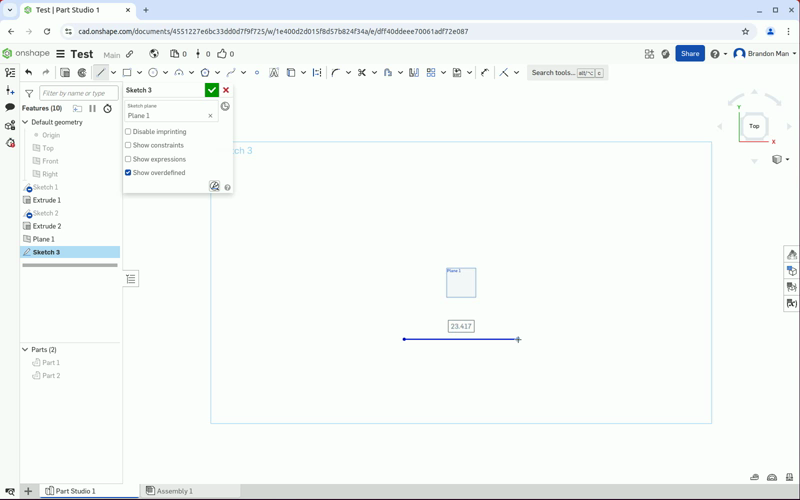
mouse_move(518, 225)
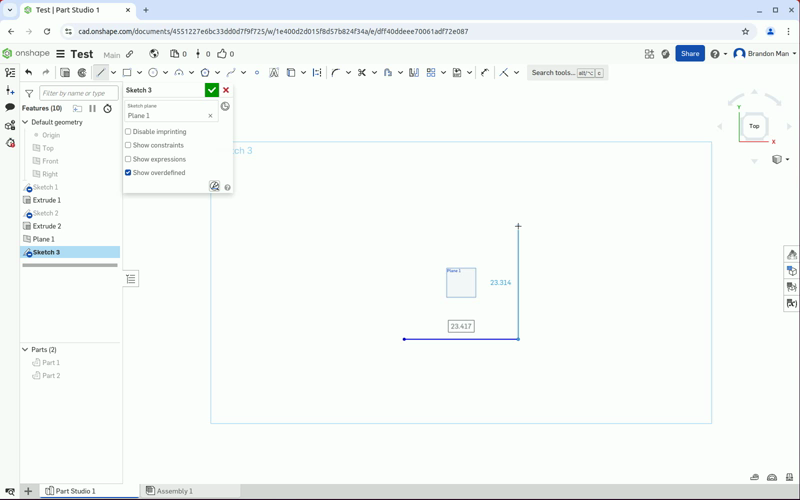
click(518, 225)
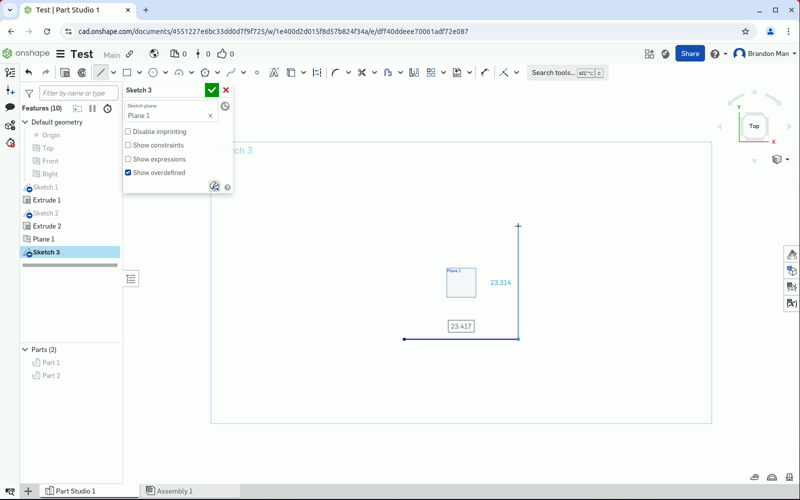
key_up(shift)
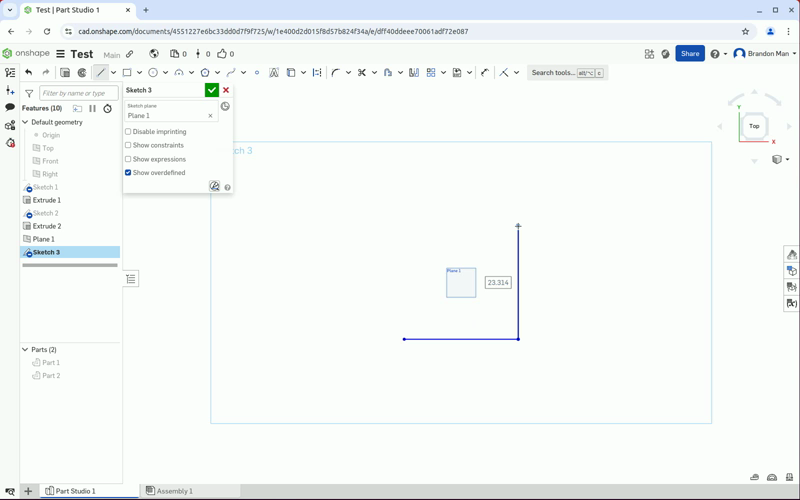
key_down(shift)
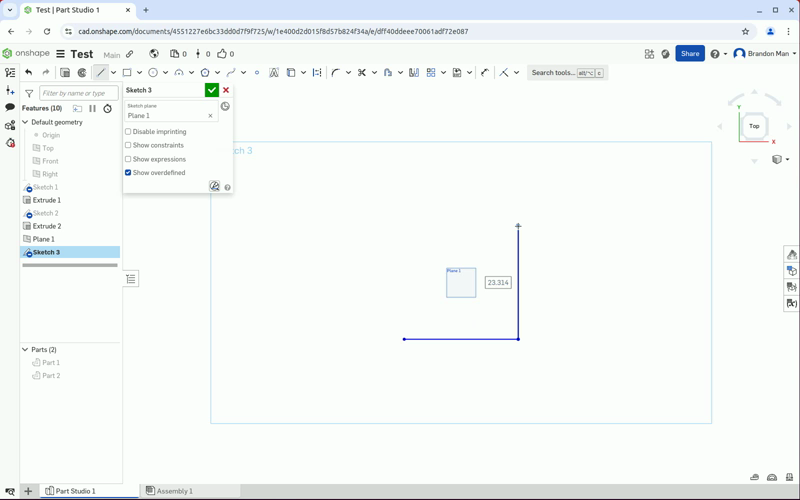
mouse_move(404, 225)
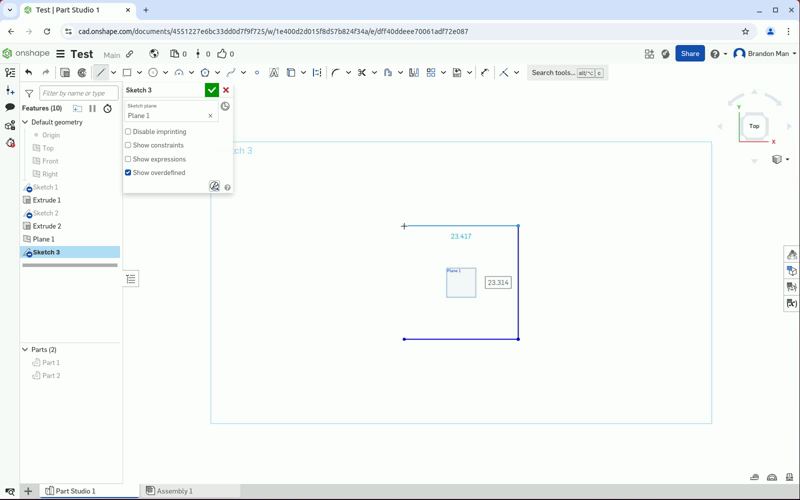
click(404, 225)
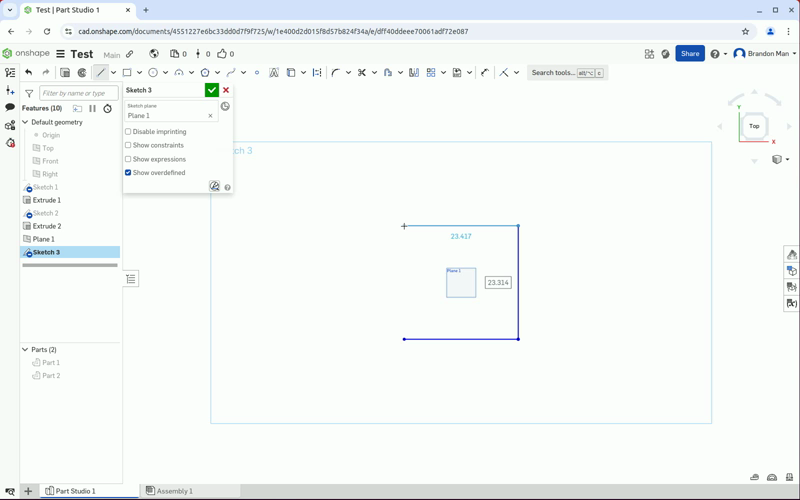
key_up(shift)
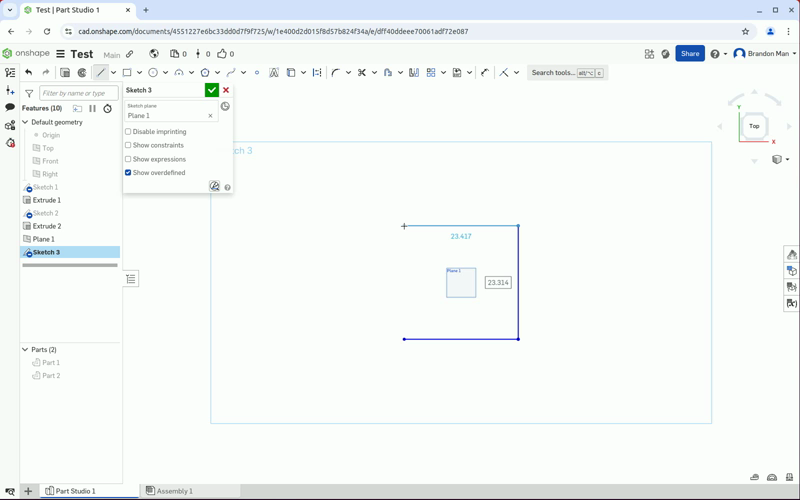
key_down(shift)
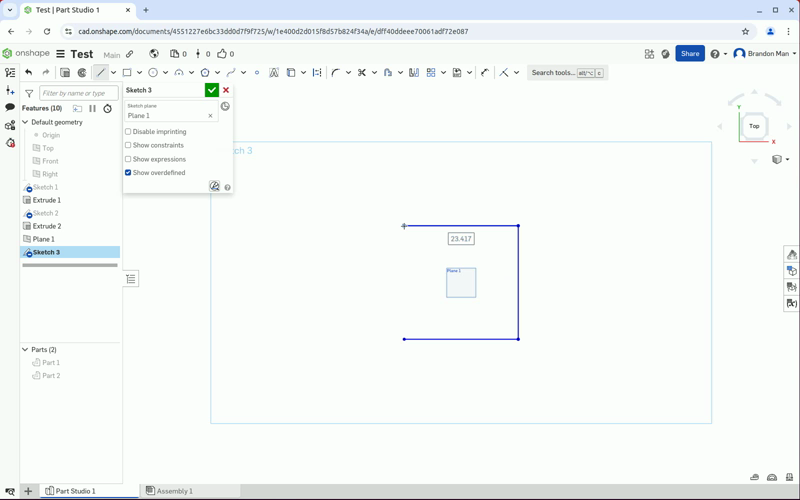
mouse_move(404, 339)
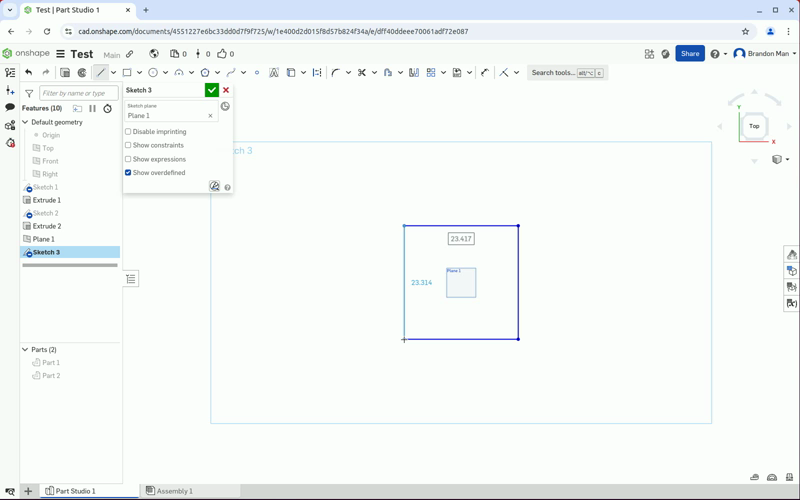
key_up(shift)
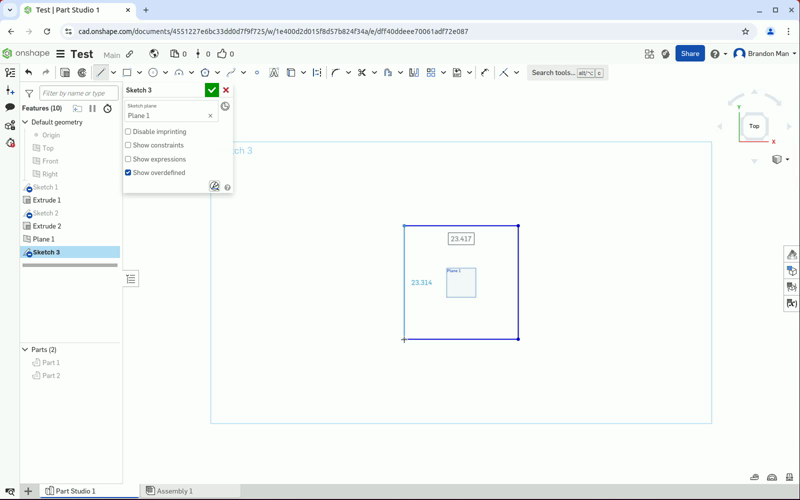
click(404, 339)
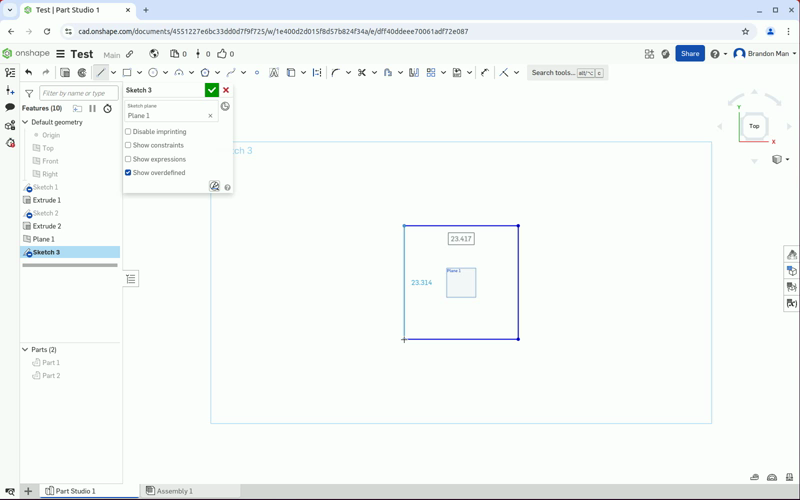
key(esc)
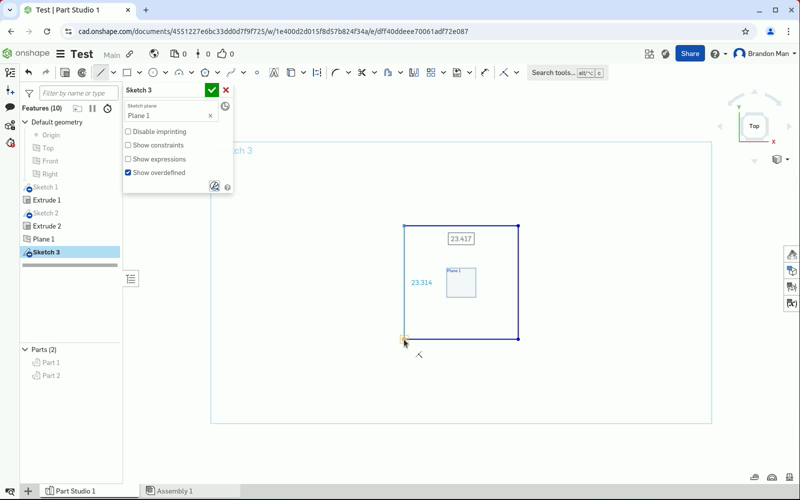
key(l)
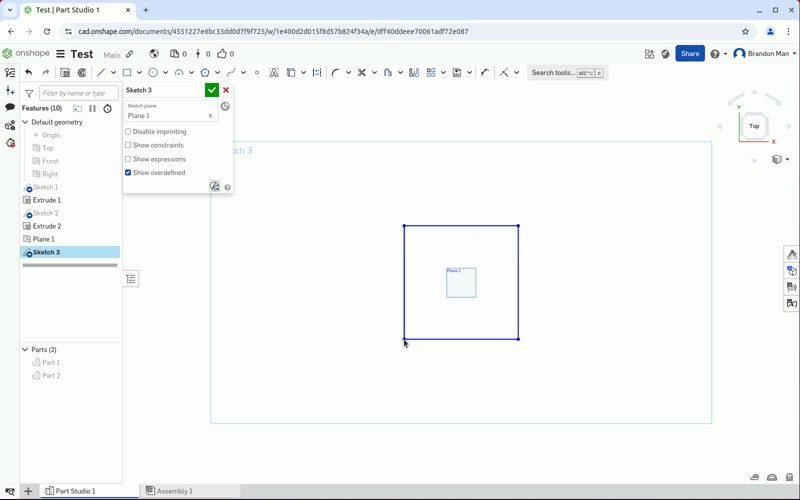
key_down(shift)
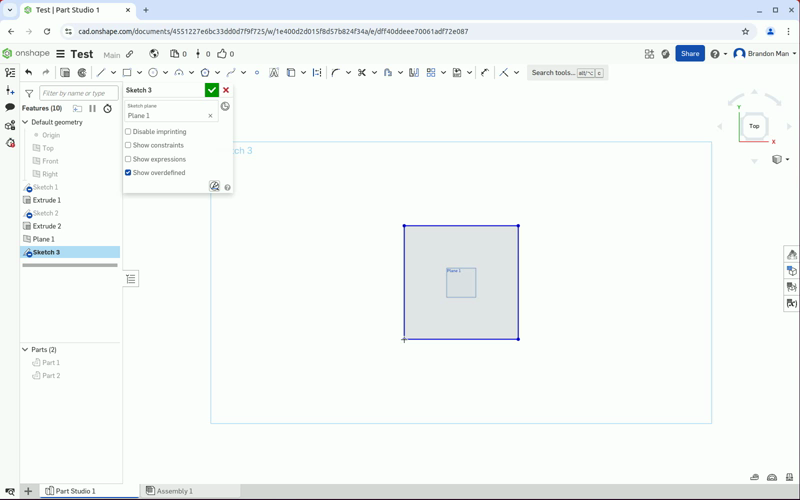
mouse_move(419, 323)
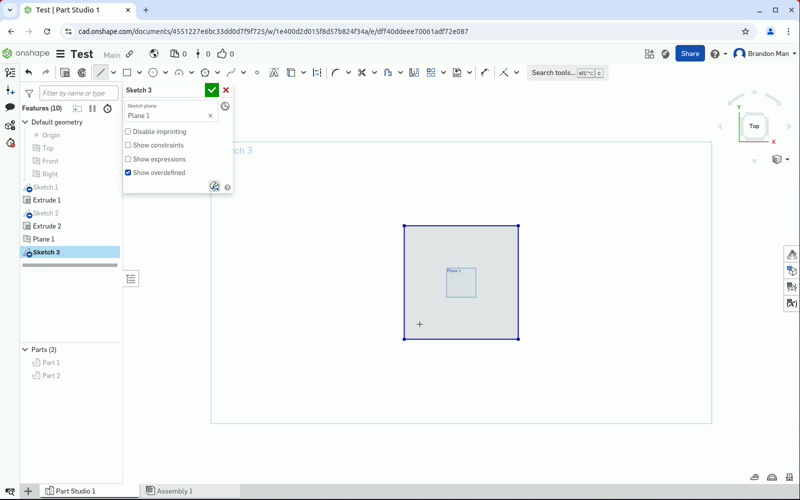
click(419, 323)
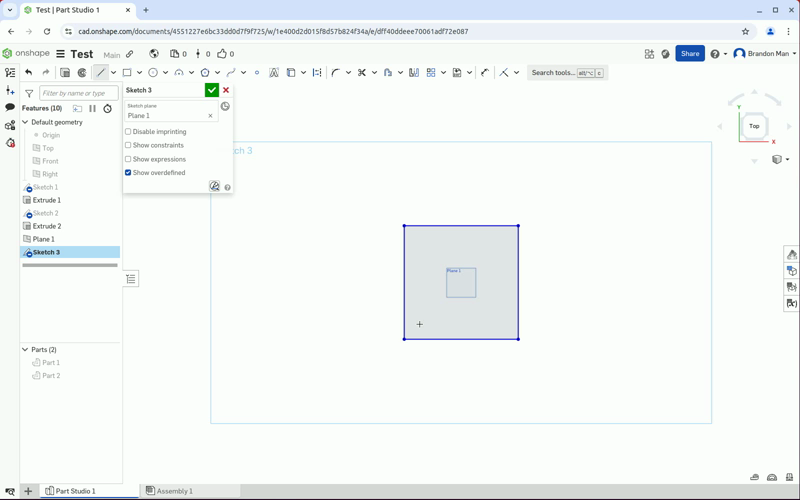
key_up(shift)
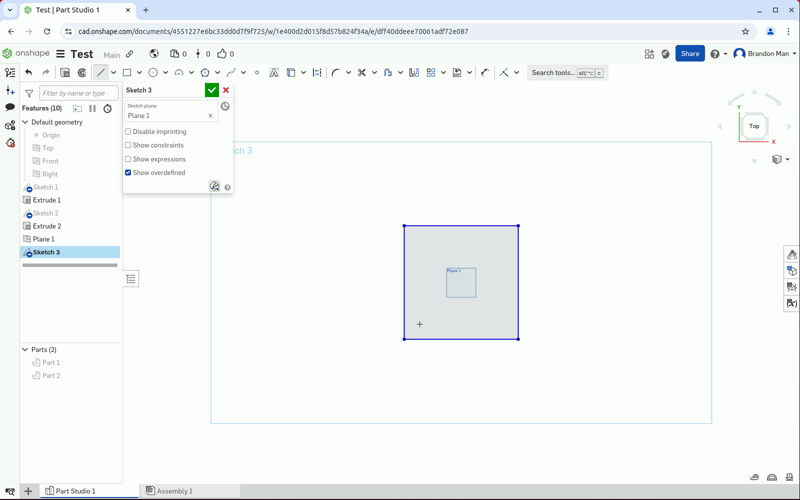
key_down(shift)
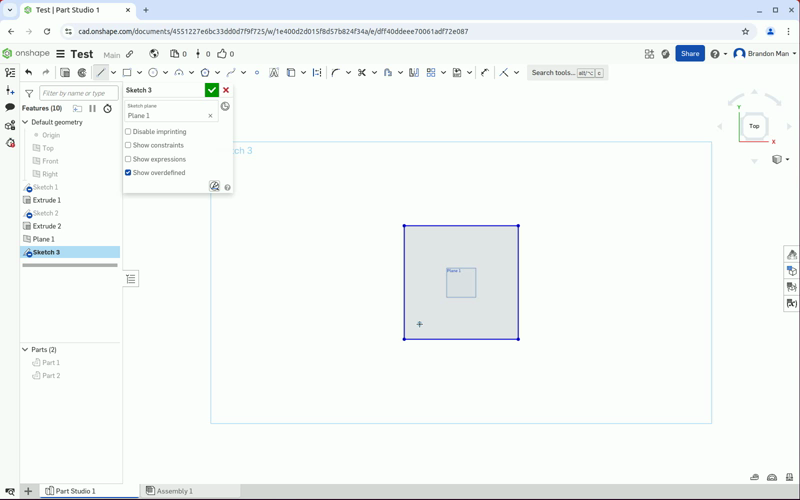
mouse_move(502, 323)
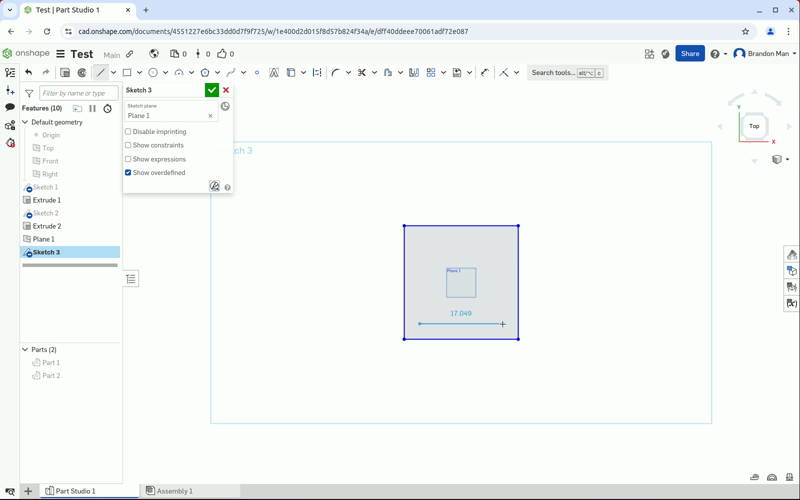
click(502, 323)
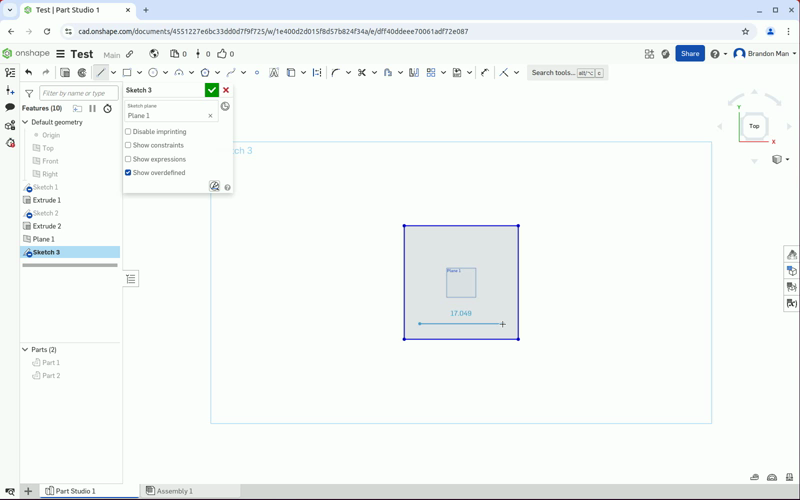
key_up(shift)
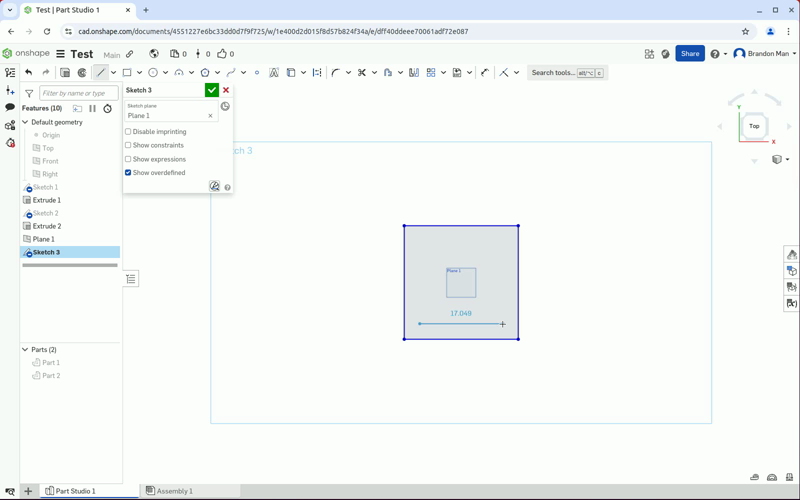
key_down(shift)
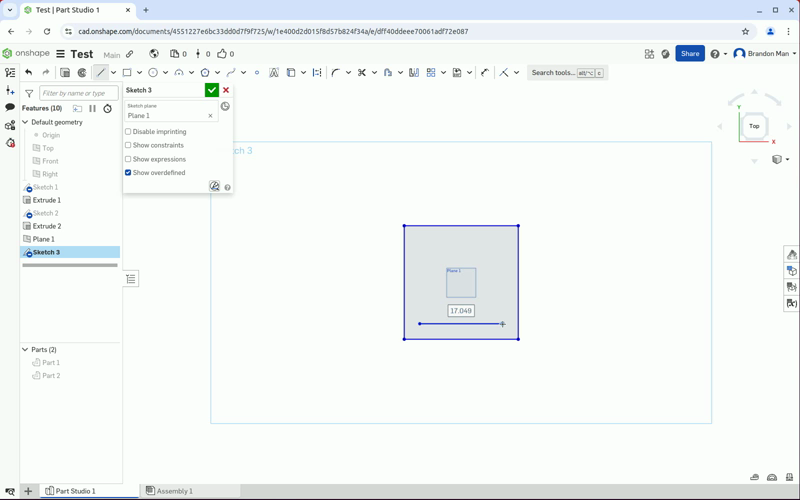
mouse_move(502, 241)
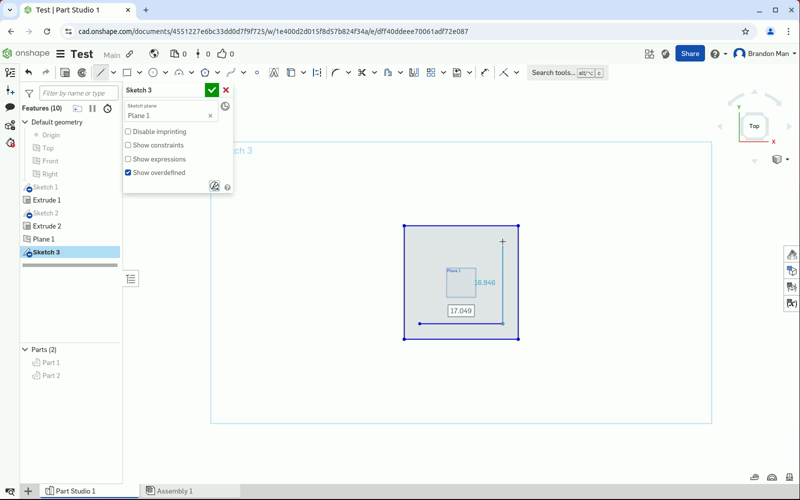
click(502, 241)
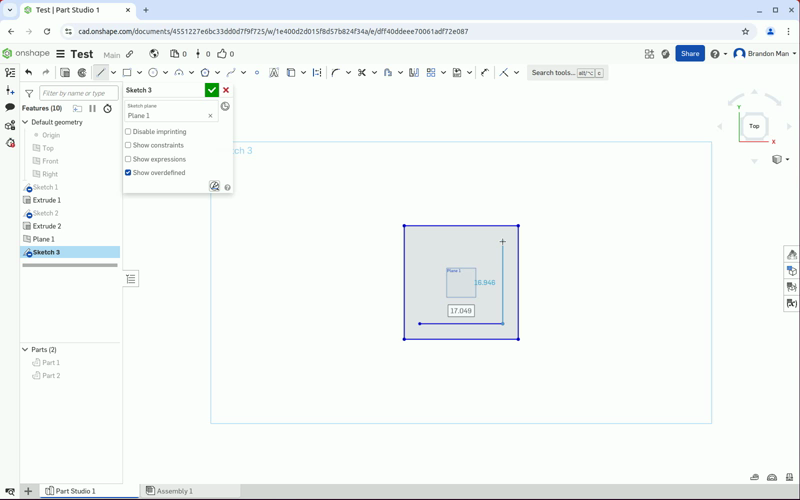
key_up(shift)
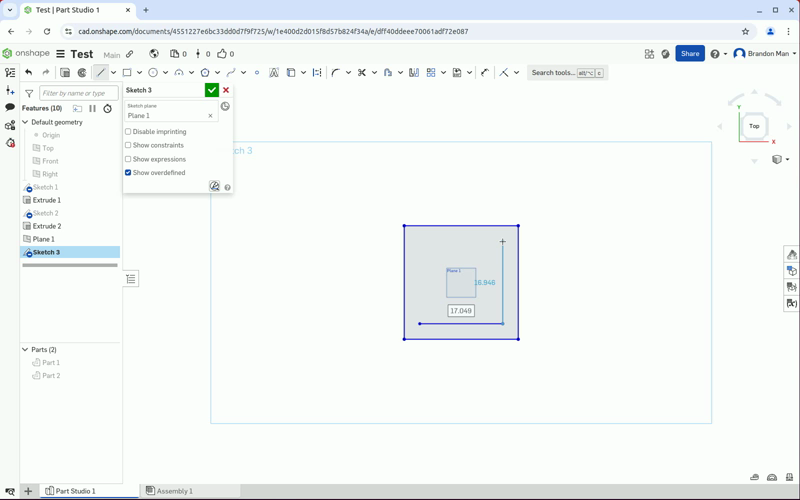
key_down(shift)
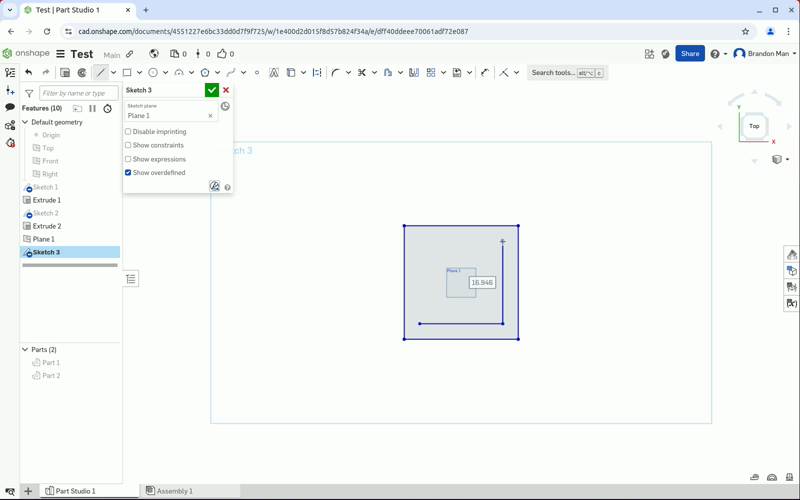
mouse_move(419, 241)
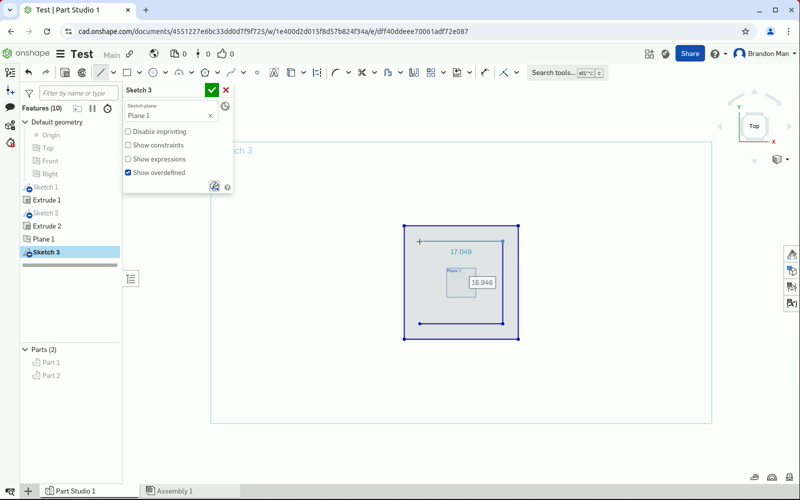
click(419, 241)
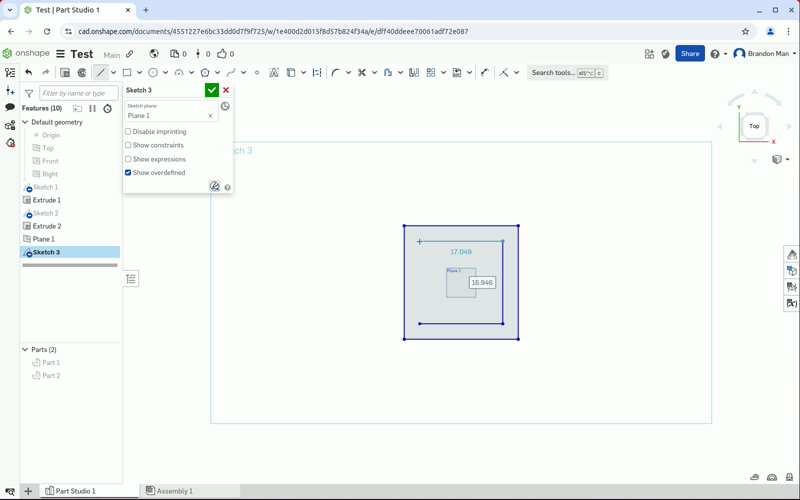
key_up(shift)
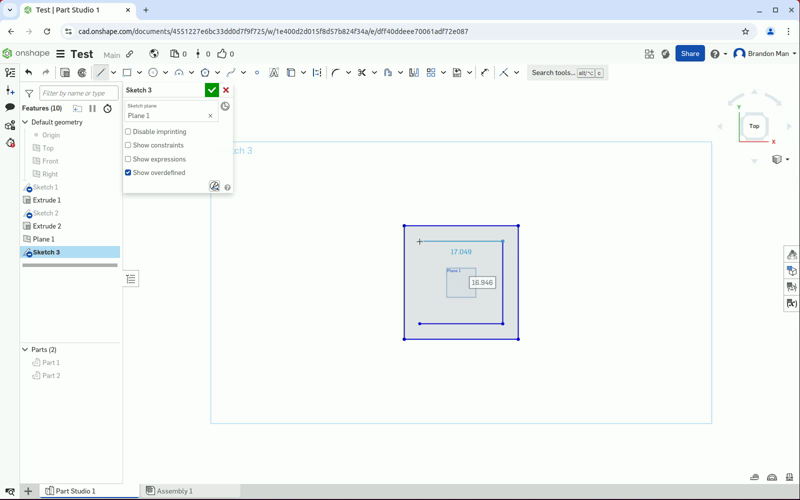
key_down(shift)
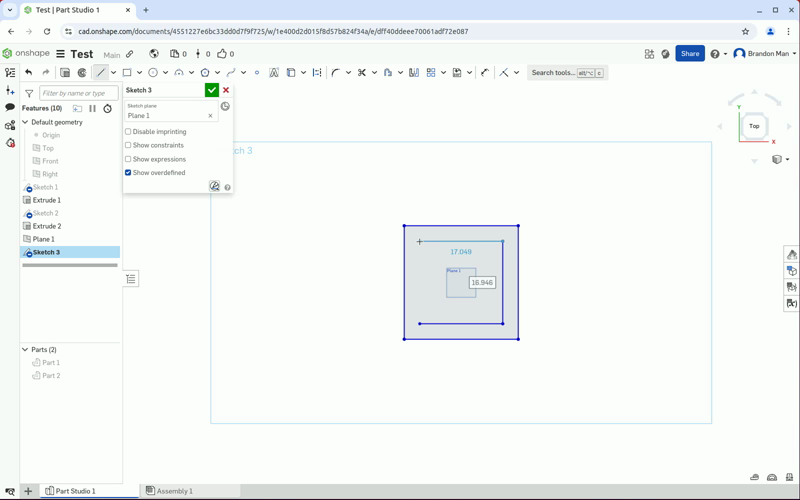
mouse_move(419, 323)
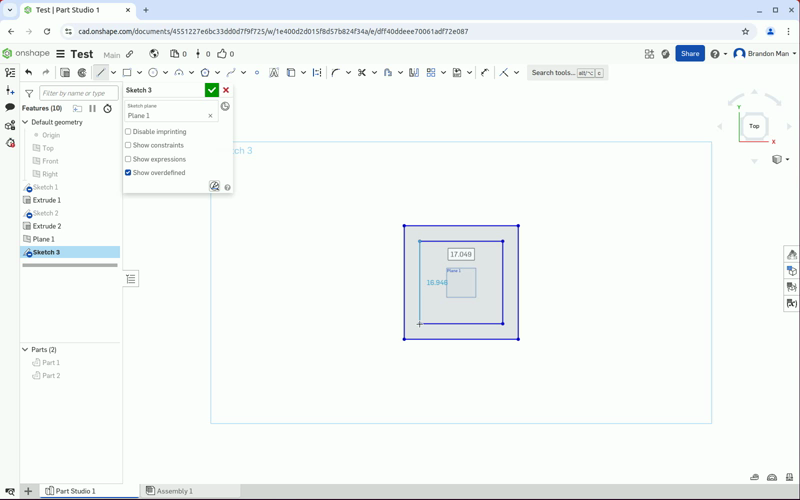
key_up(shift)
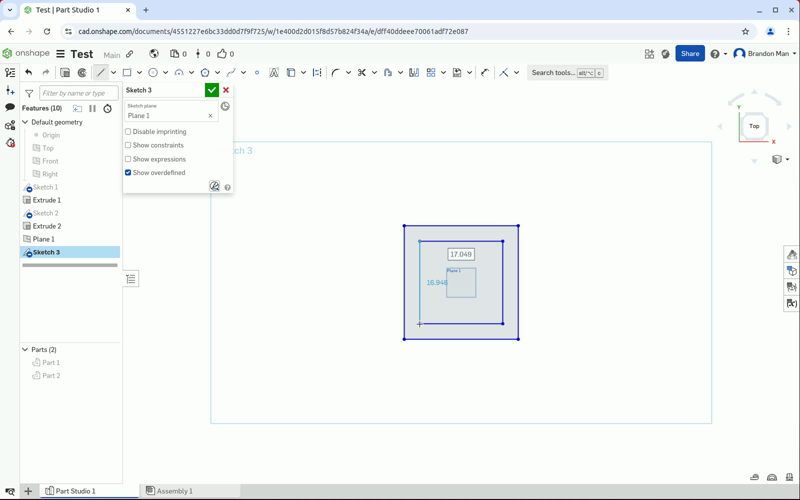
click(419, 323)
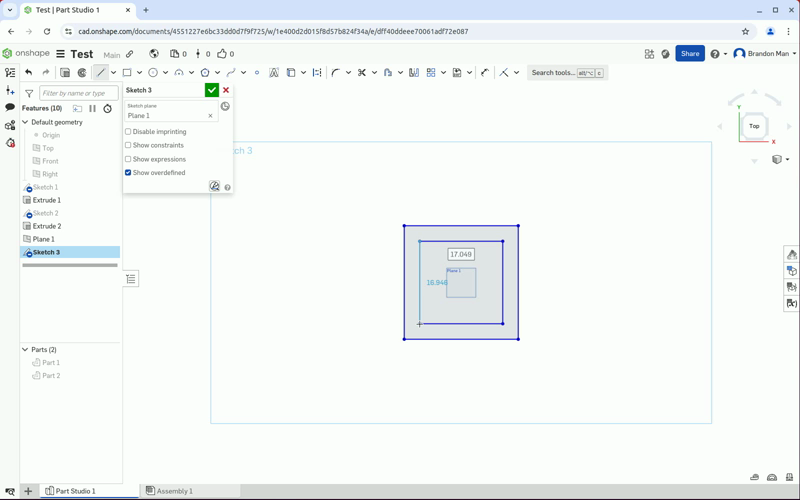
key(esc)
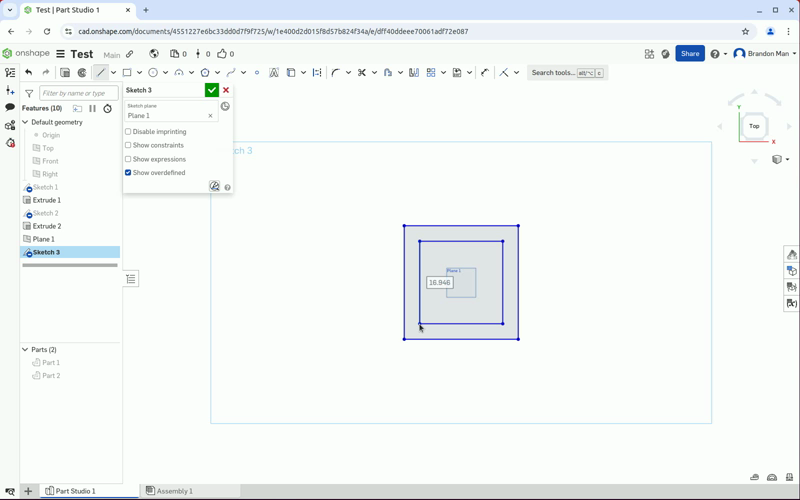
mouse_move(464, 333)
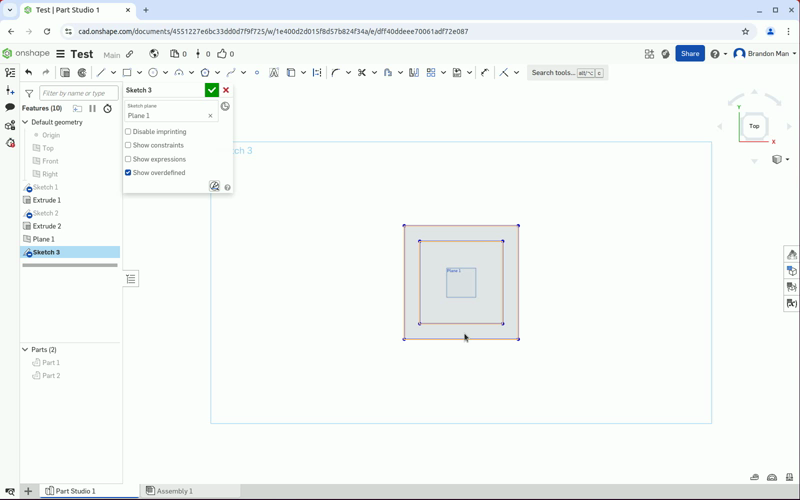
click(464, 333)
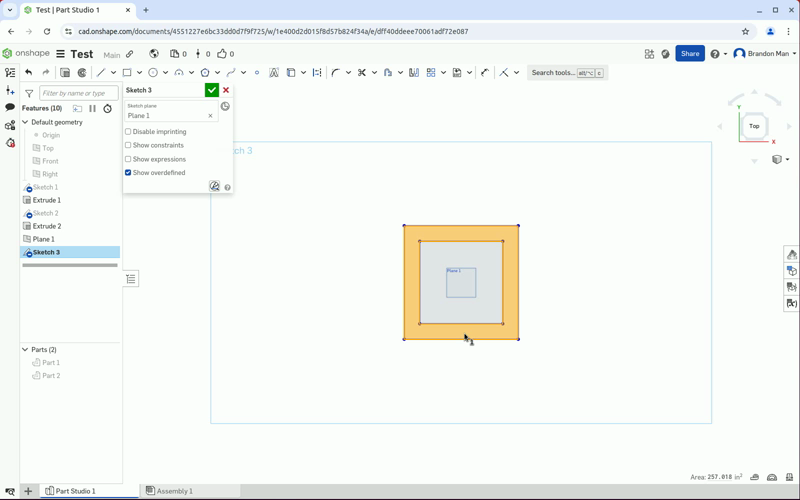
mouse_move(73, 352)
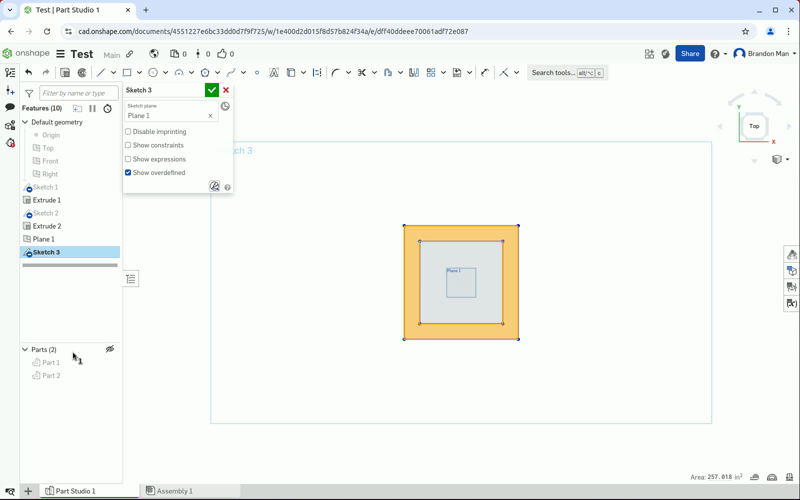
key(shift+y)
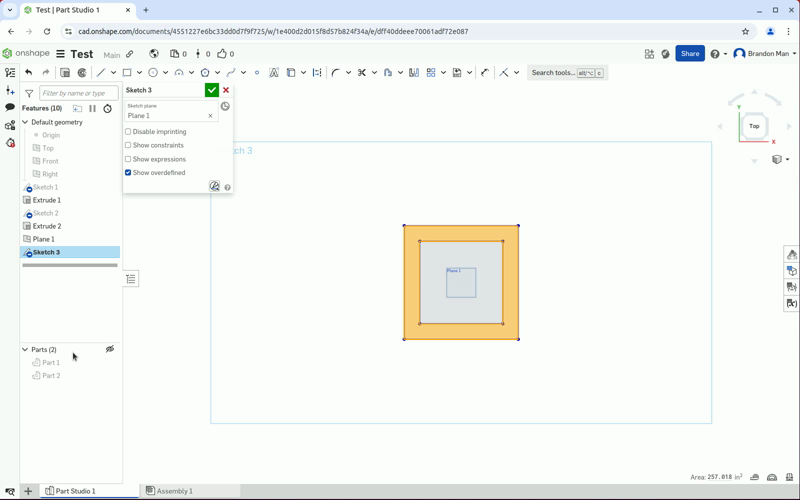
key(shift+e)
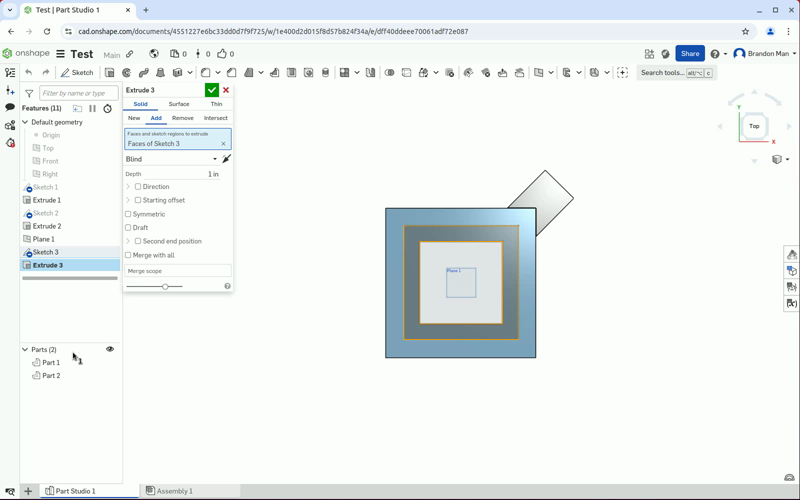
mouse_move(143, 106)
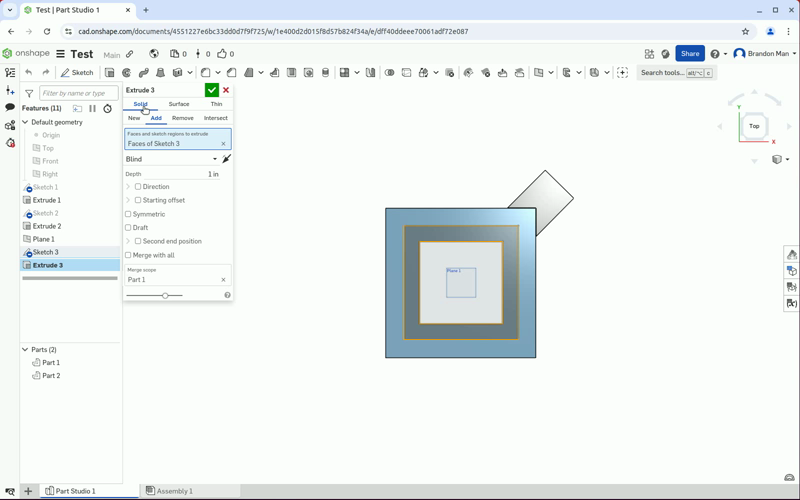
click(143, 106)
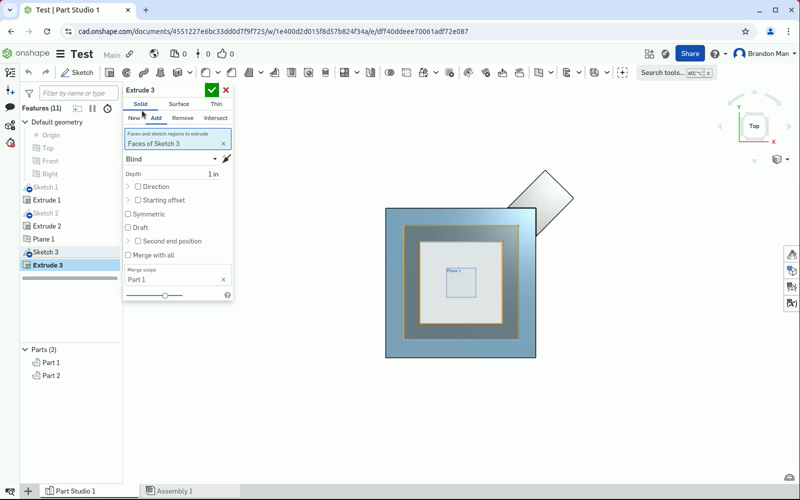
mouse_move(137, 120)
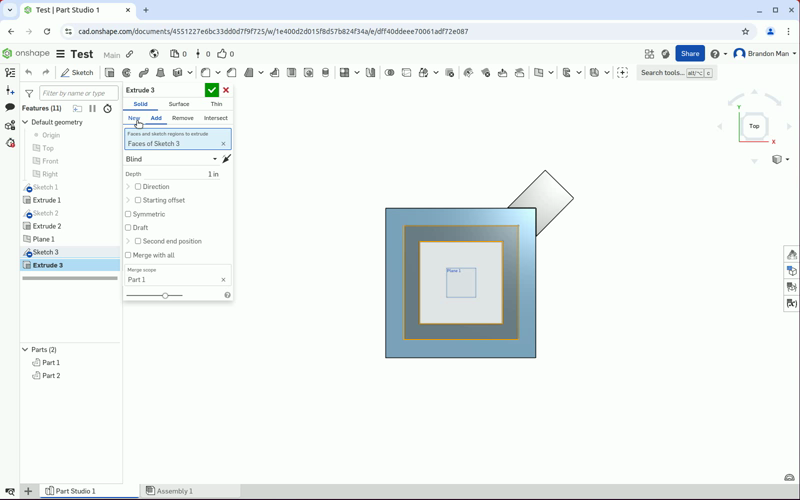
click(137, 120)
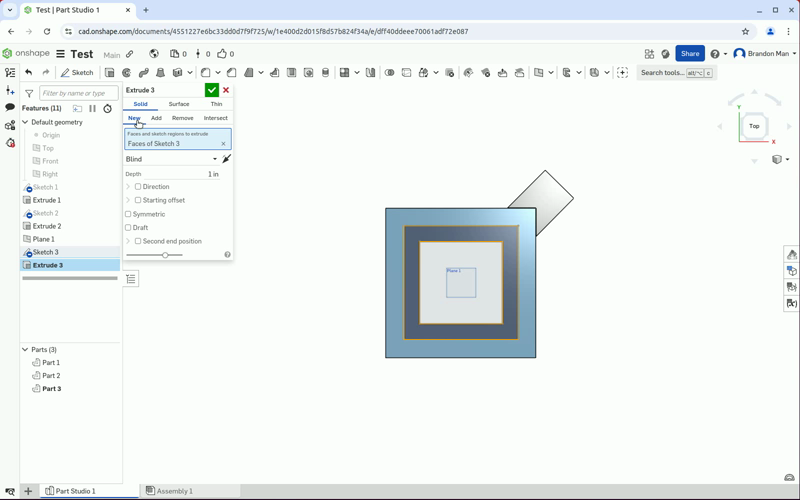
key(tab, 4)
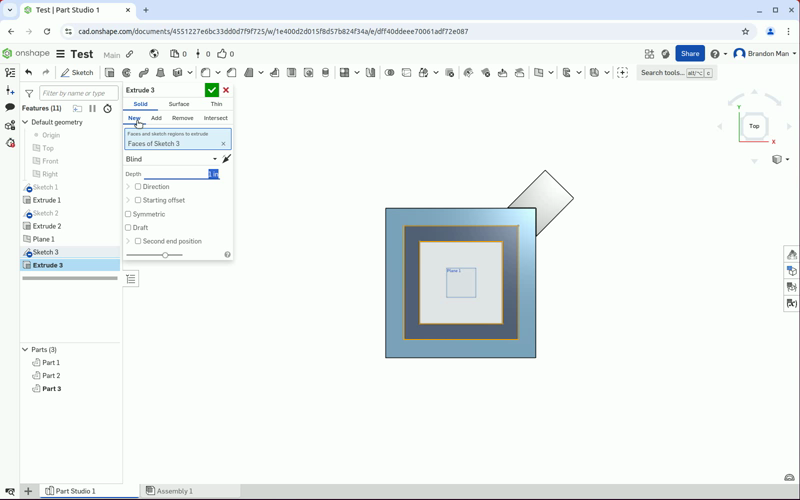
text(10.351)
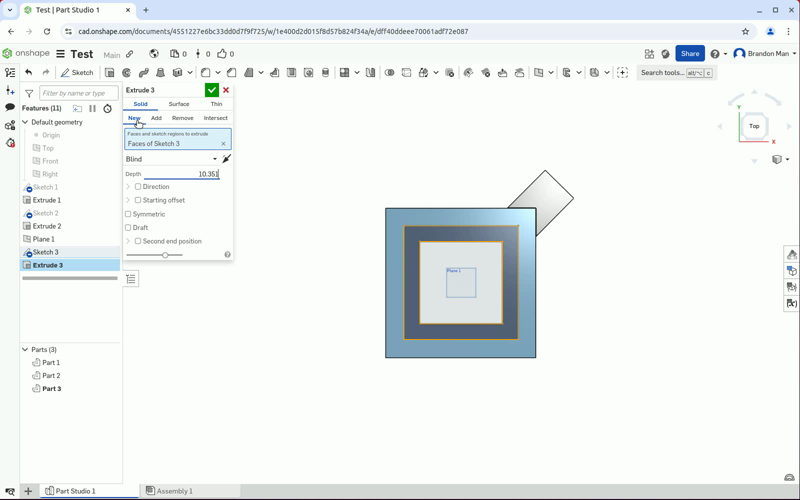
key(enter)
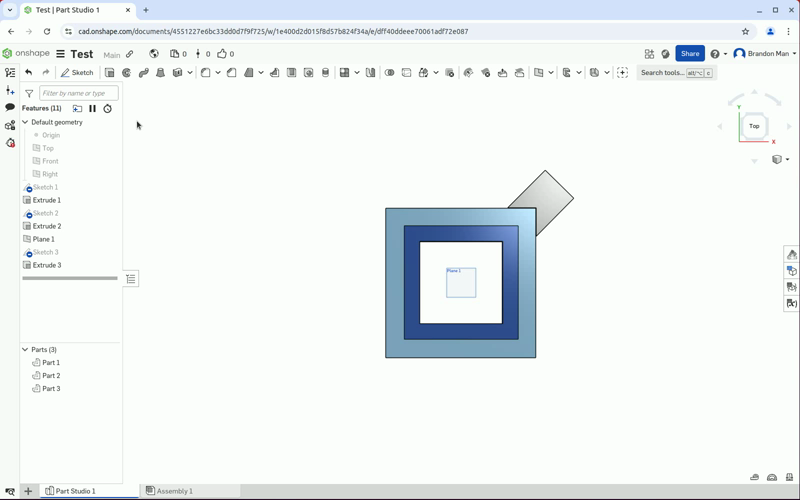
key(shift+h)
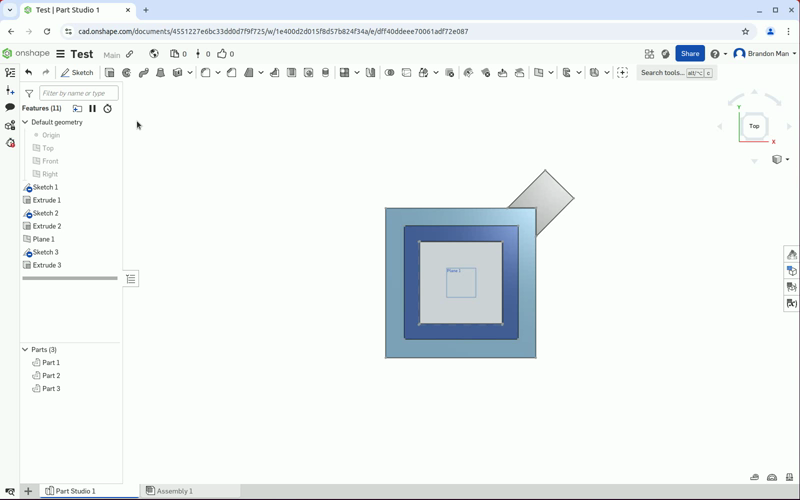
key(shift+h)
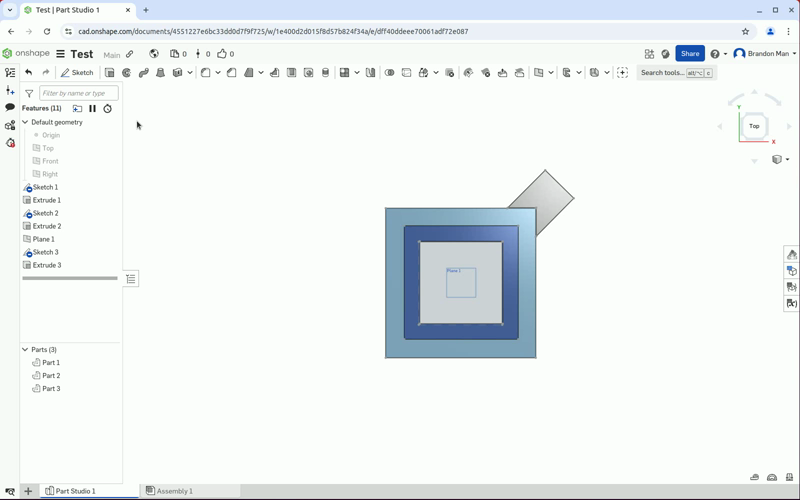
key(shift+7)
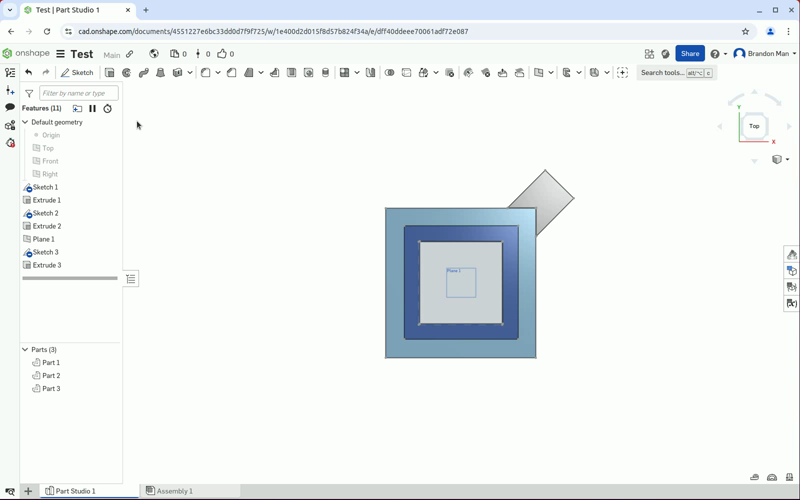
key(up, 3)
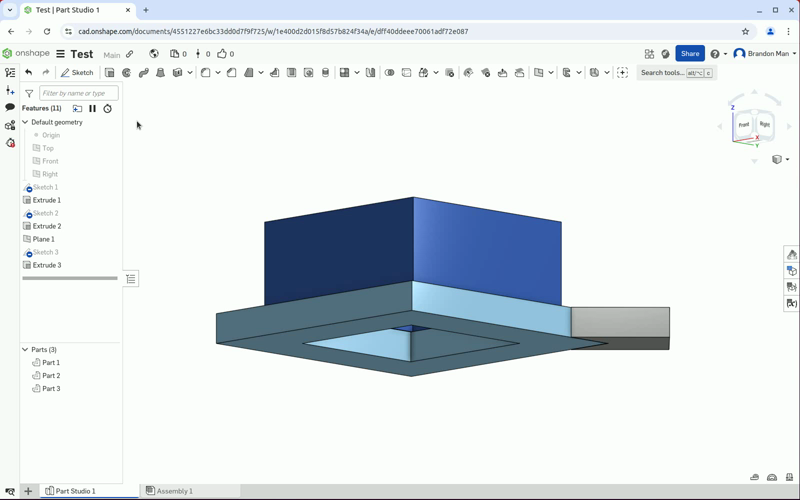
key(left, 3)
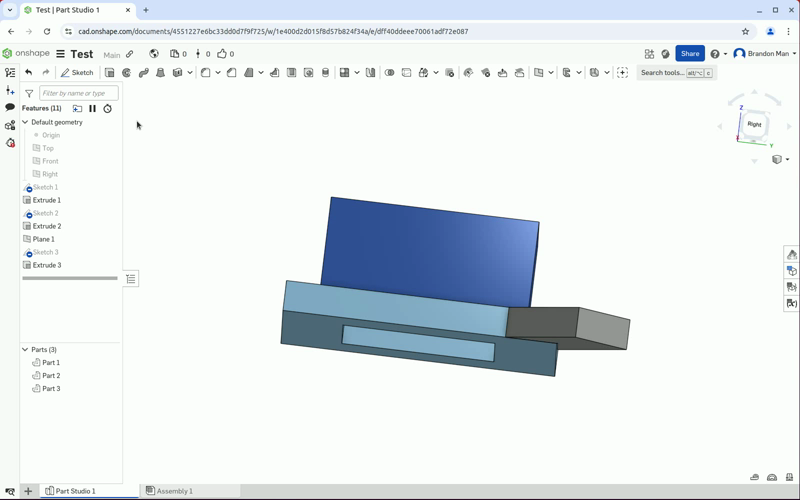
key(right, 3)
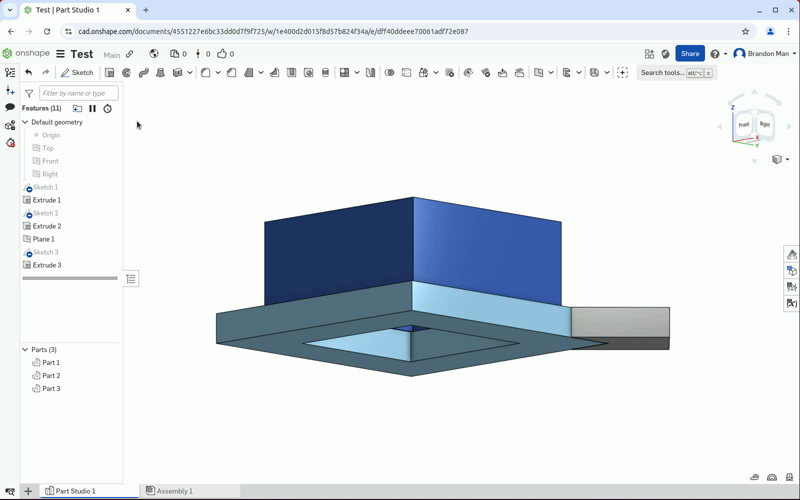
key(down, 3)
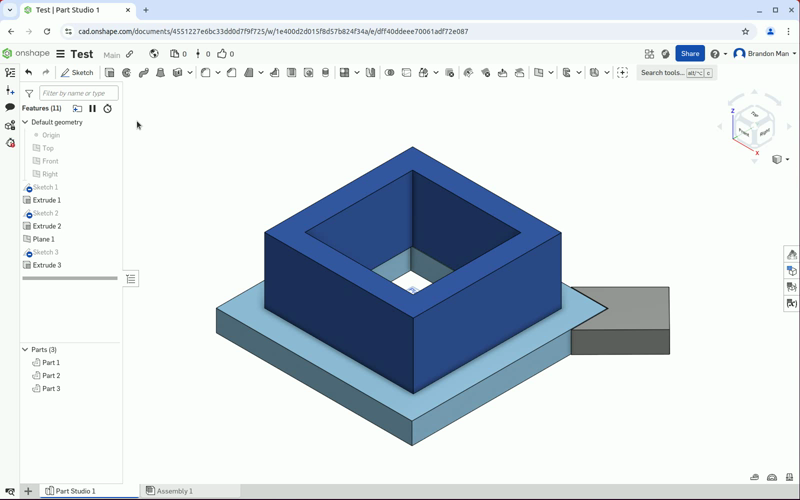
mouse_move(73, 189)
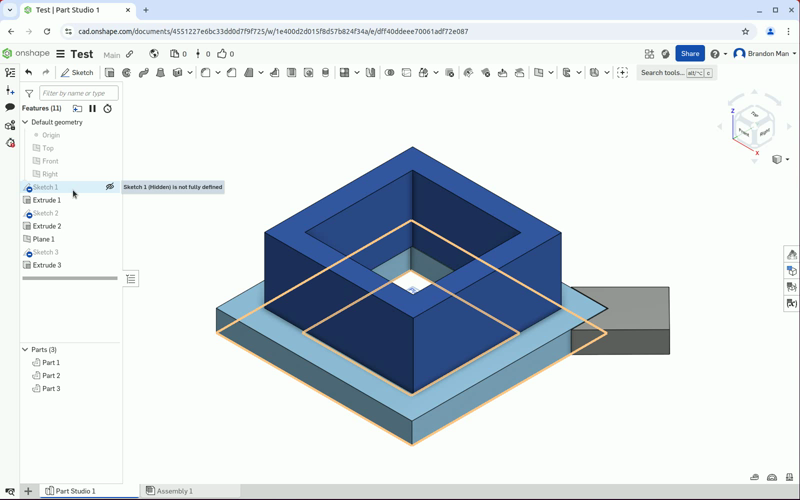
click(73, 189)